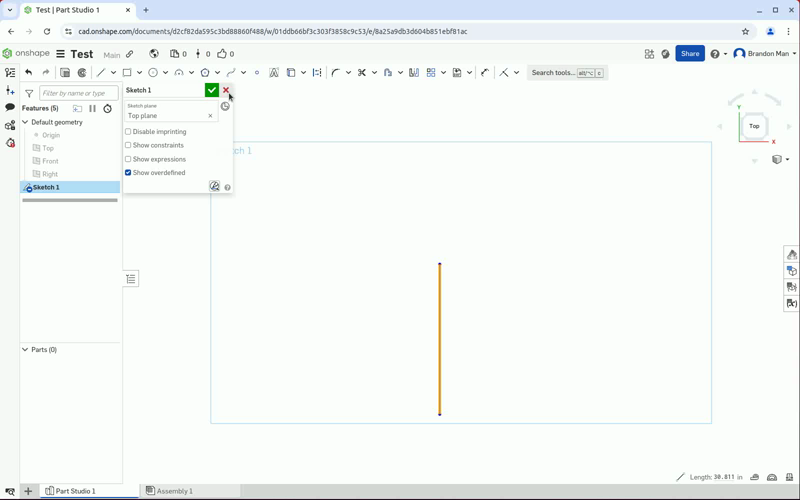
key(shift+h)
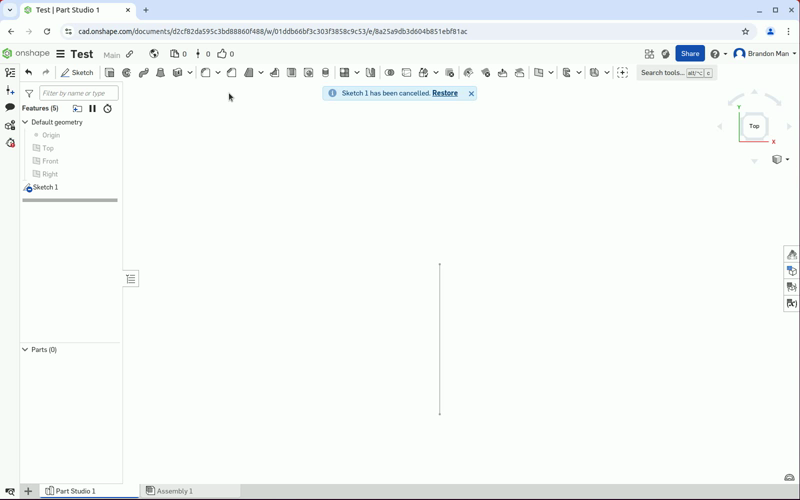
mouse_move(73, 352)
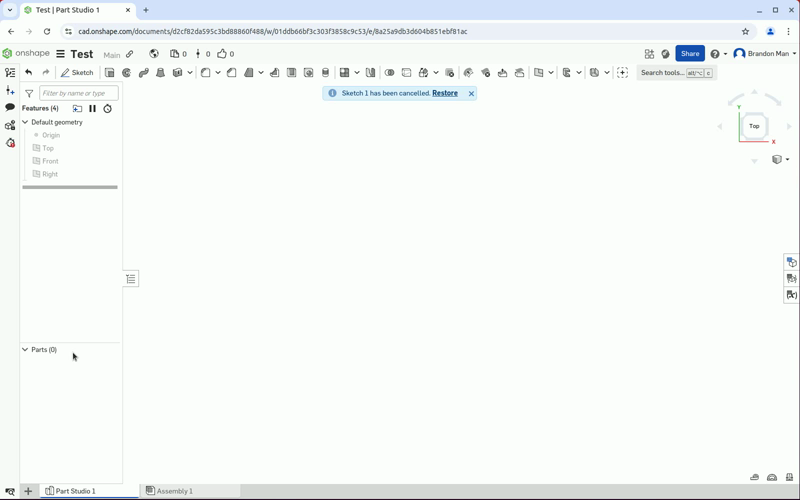
key(y)
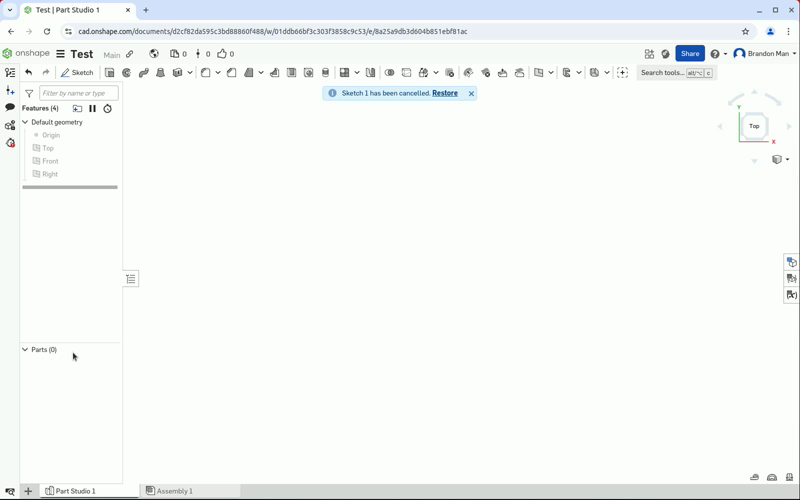
key(shift+p)
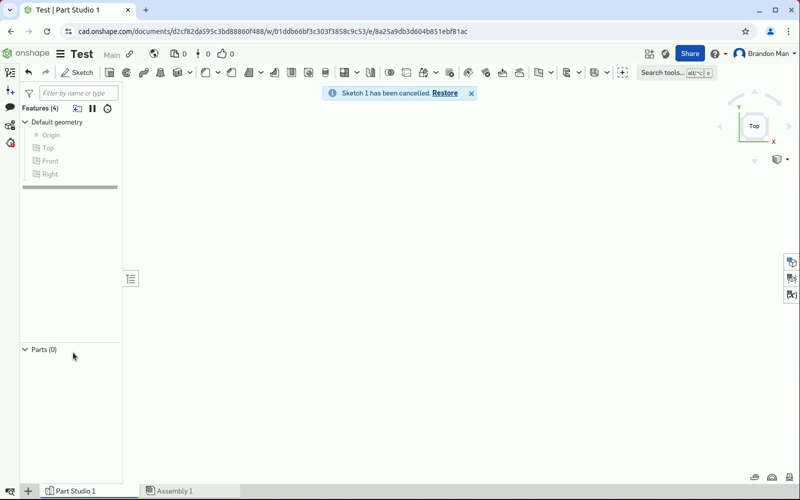
key(space)
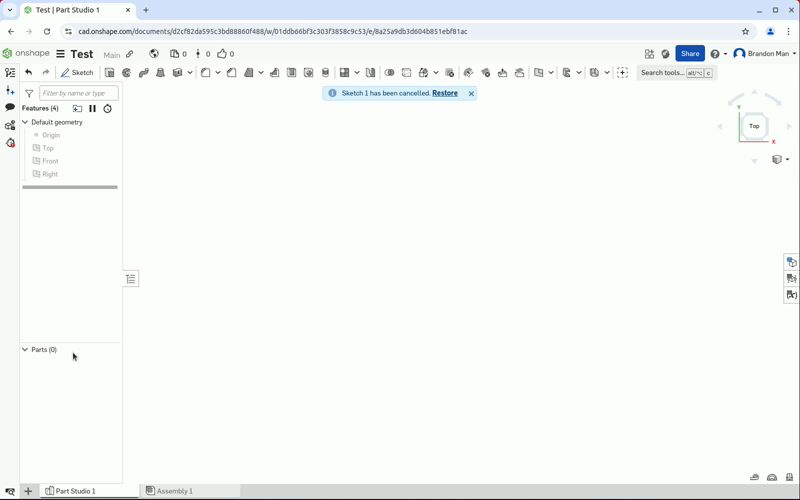
key_down(shift)
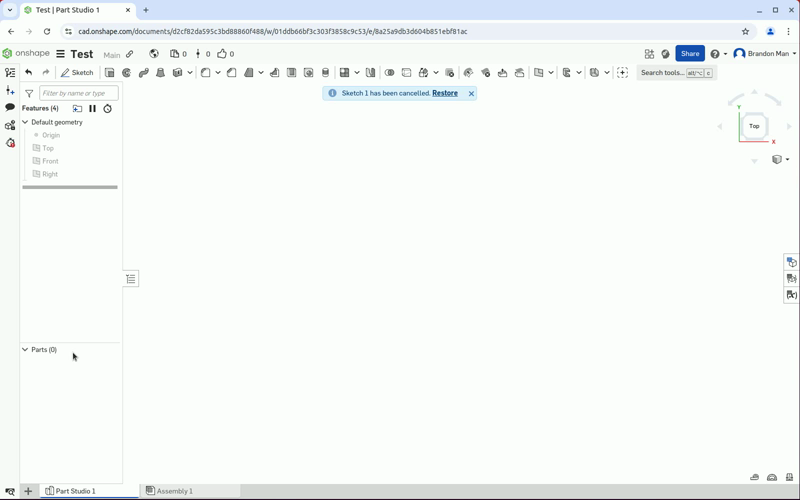
key(up)
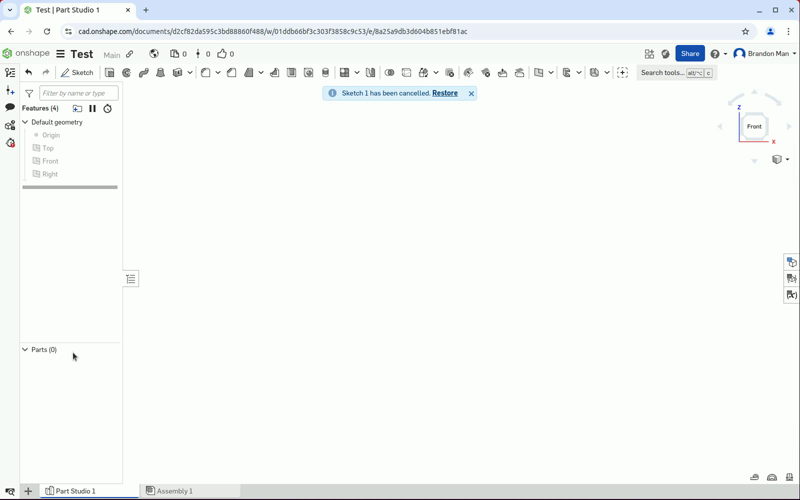
key_up(shift)
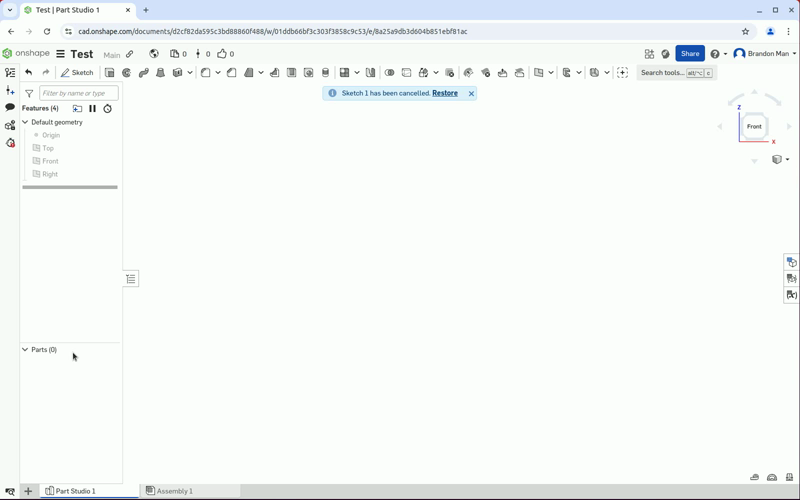
mouse_move(73, 352)
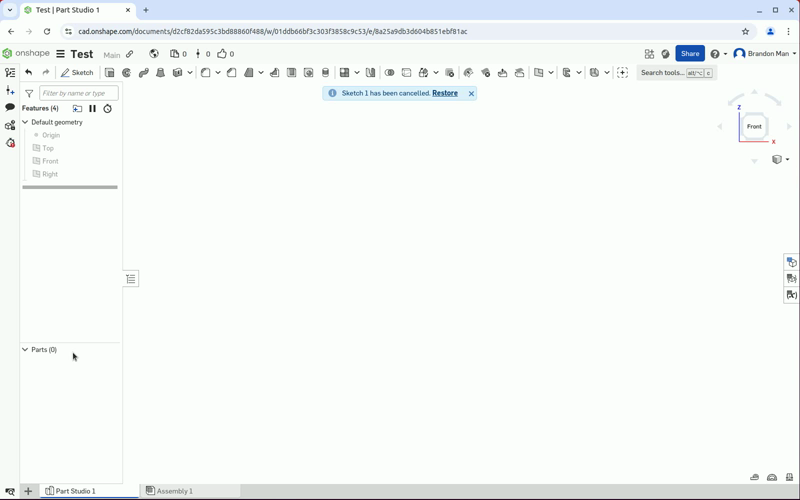
key(shift+y)
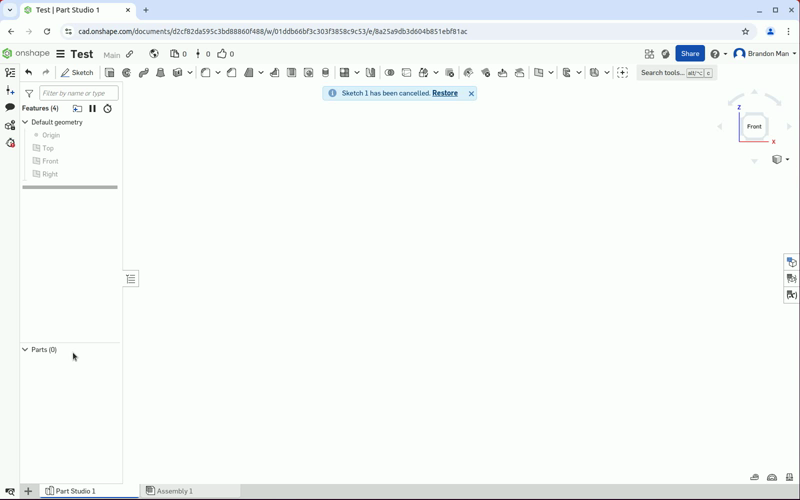
key(shift+s)
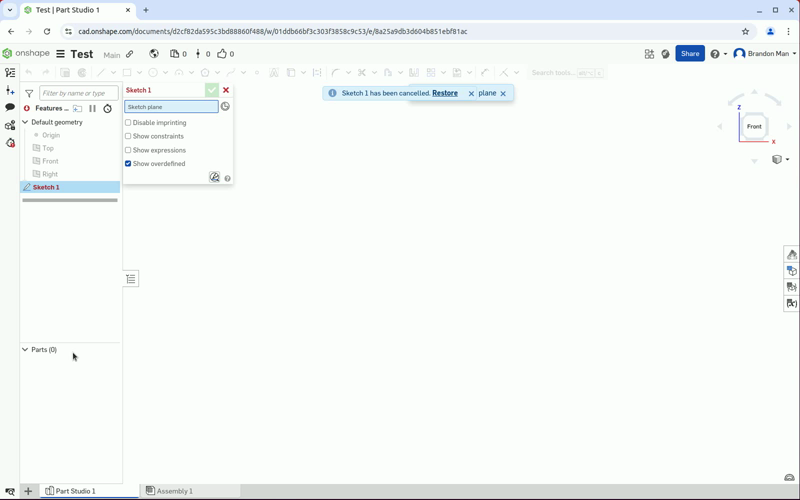
mouse_move(73, 163)
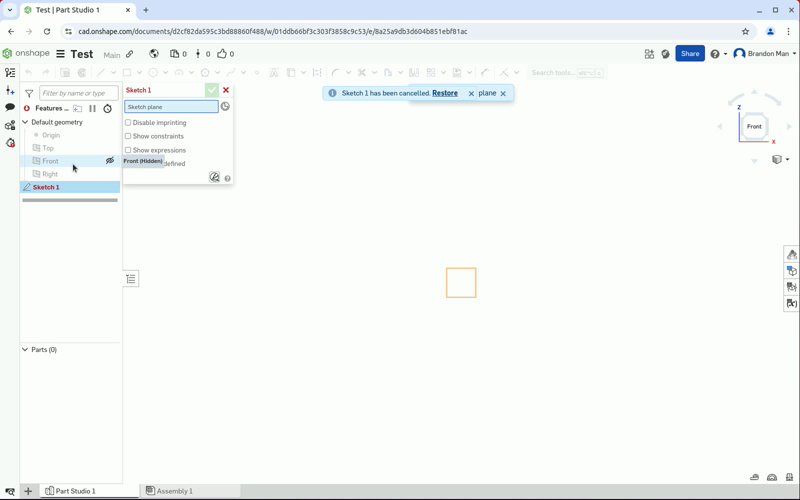
click(73, 163)
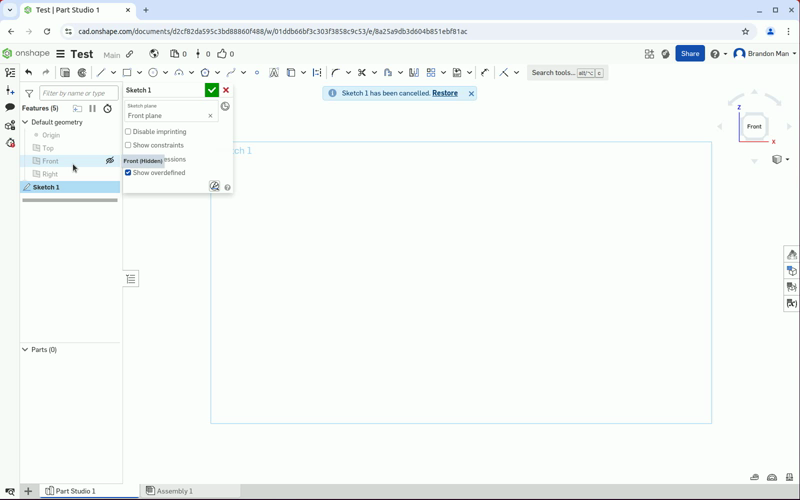
mouse_move(73, 352)
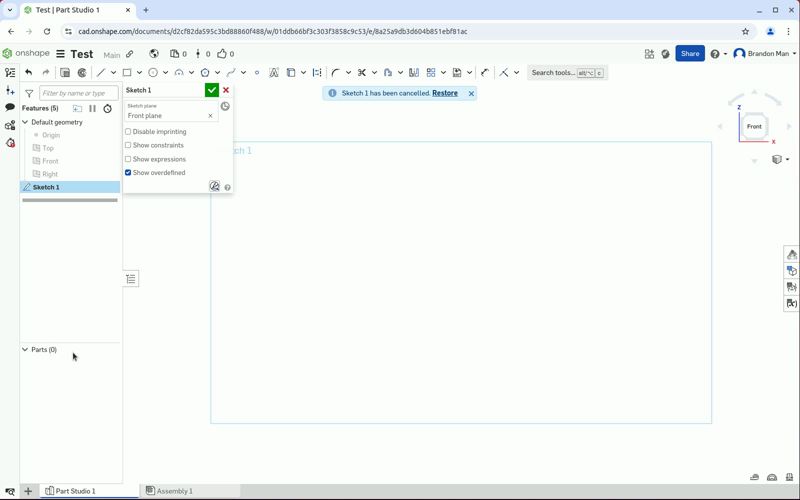
key(y)
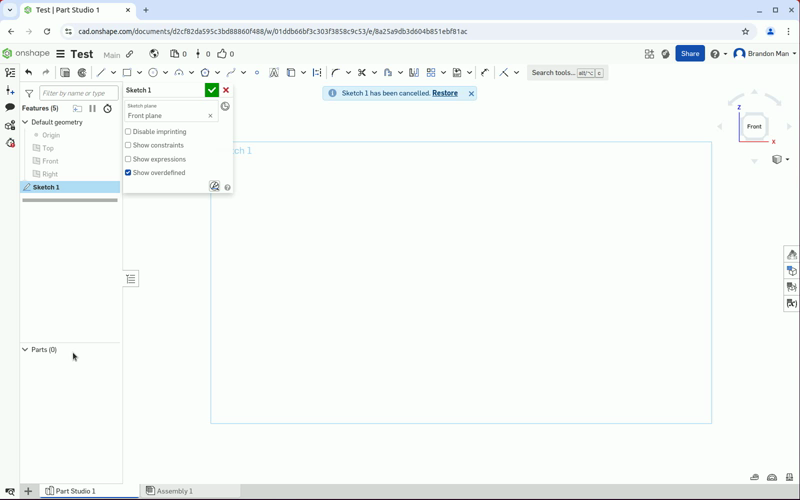
key(l)
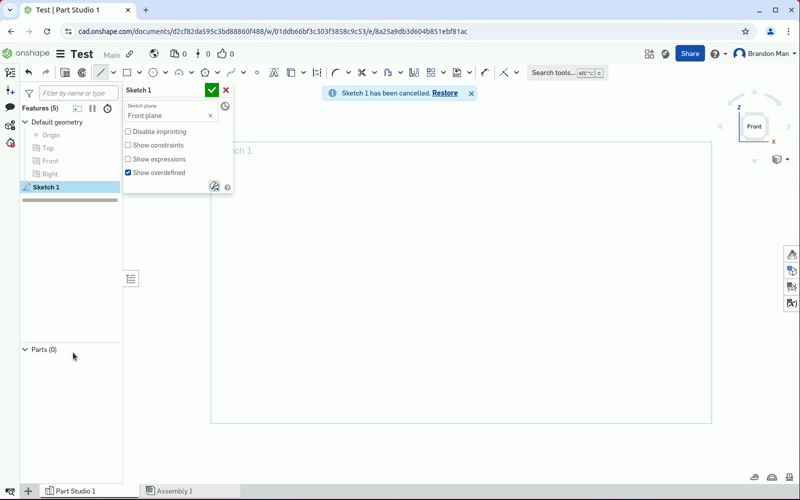
key_down(shift)
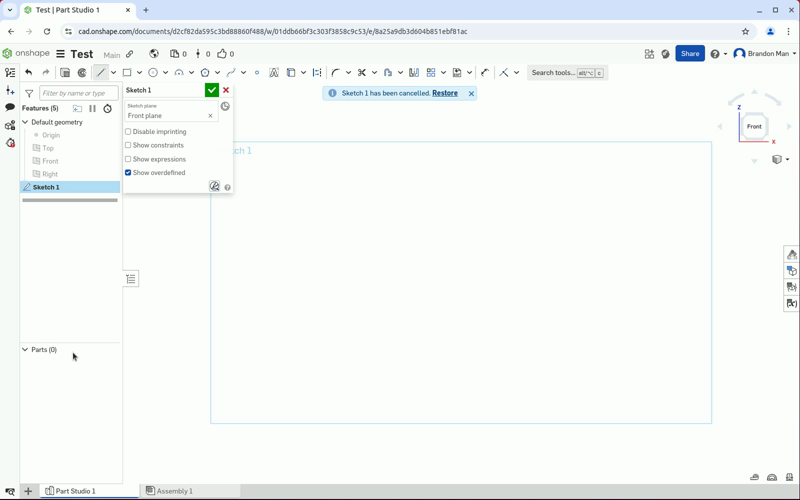
mouse_move(451, 282)
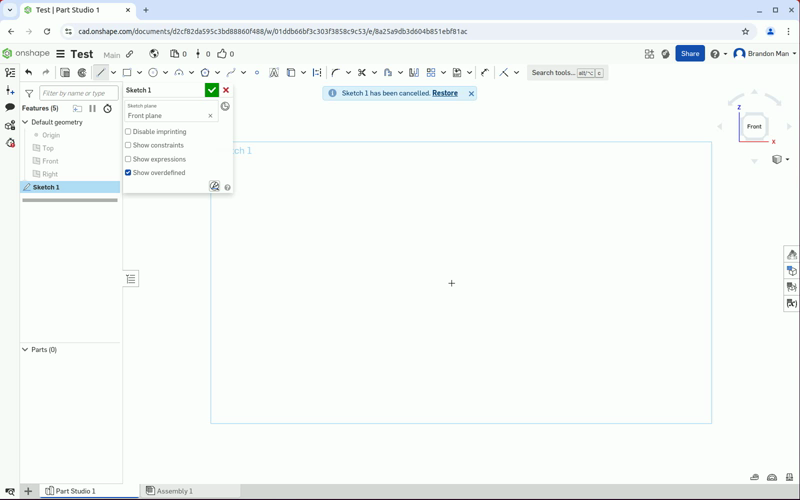
click(451, 282)
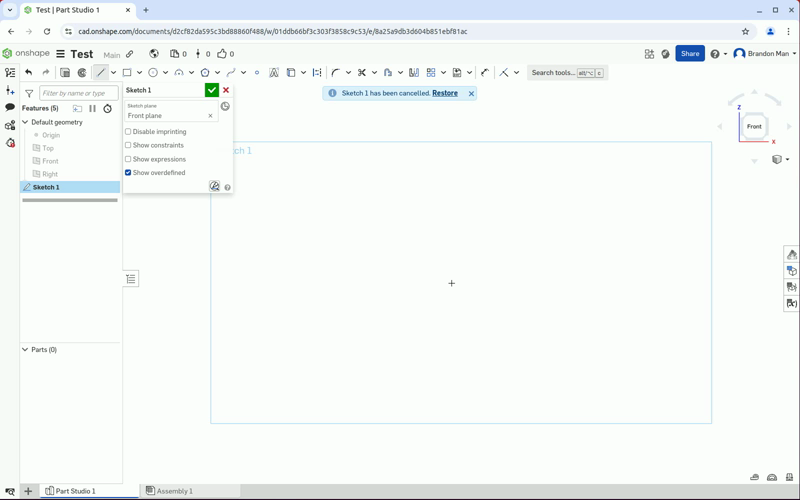
key_up(shift)
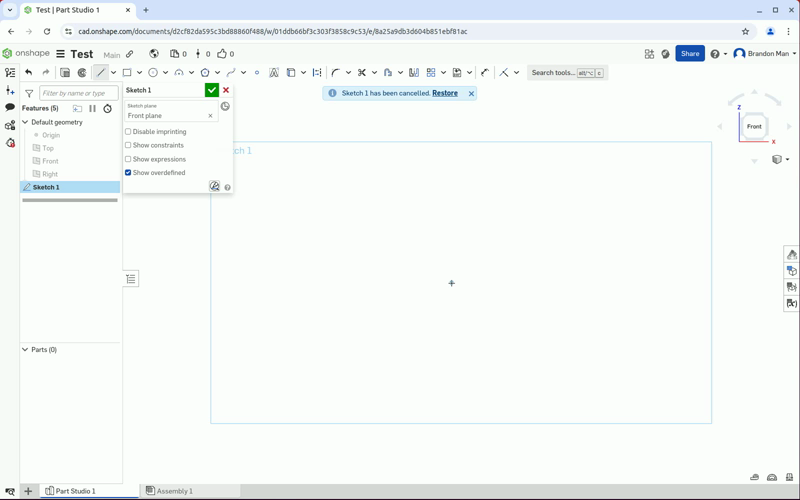
key_down(shift)
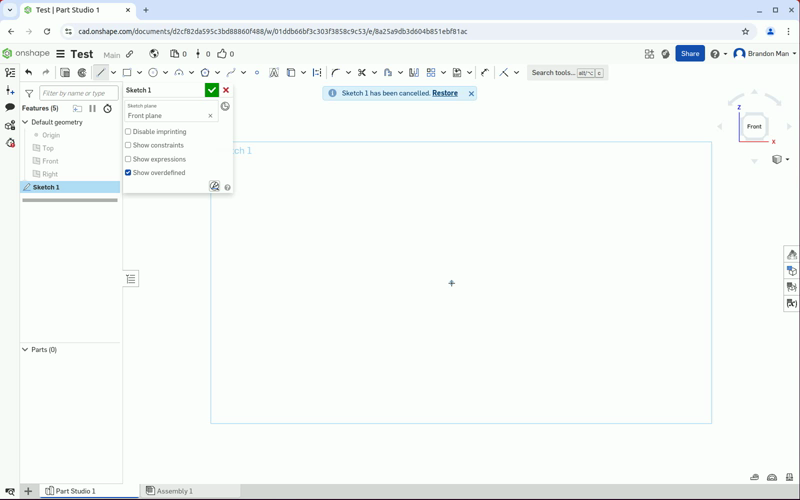
mouse_move(481, 282)
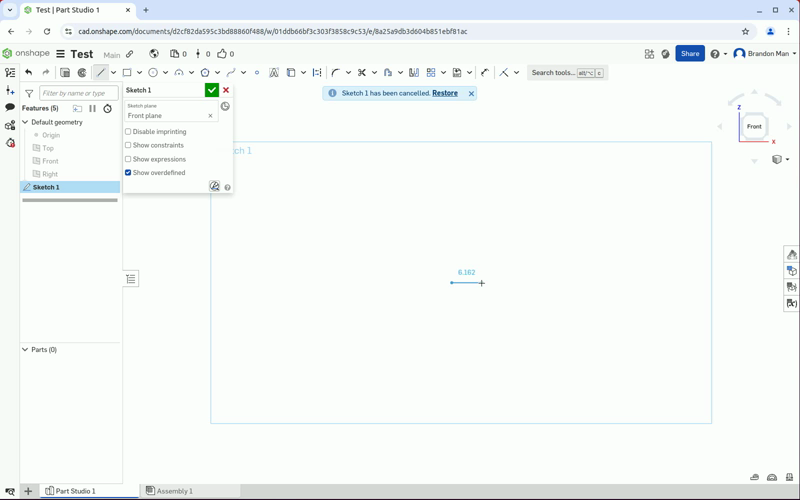
mouse_move(452, 282)
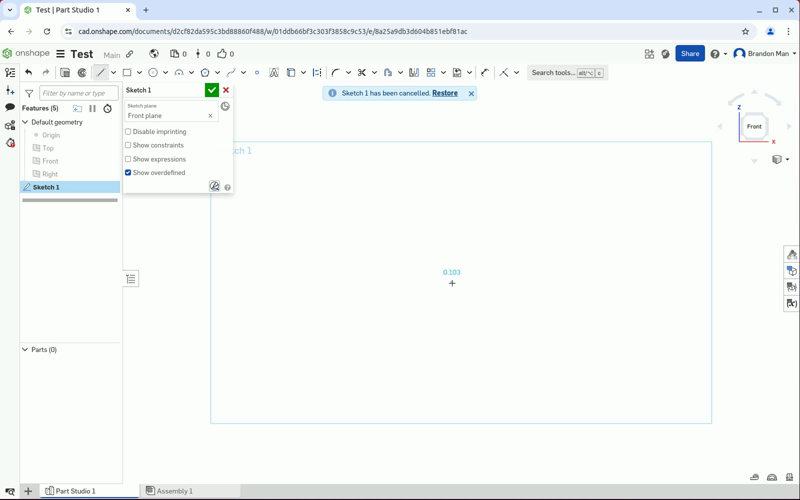
scroll(6)
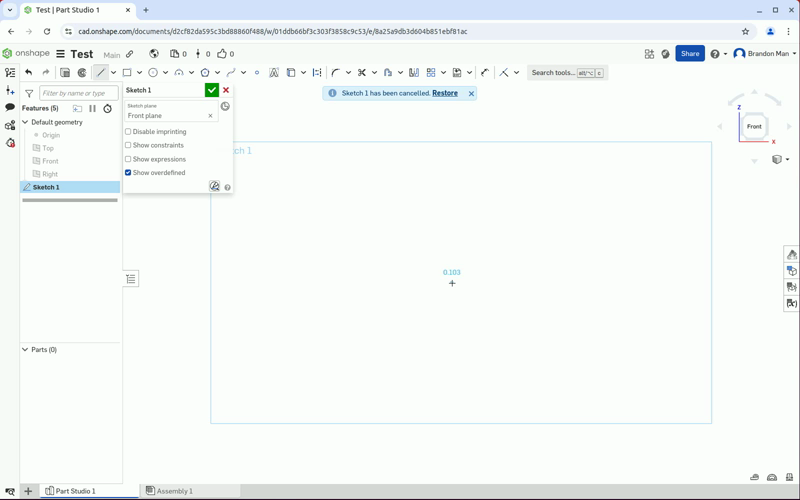
scroll(6)
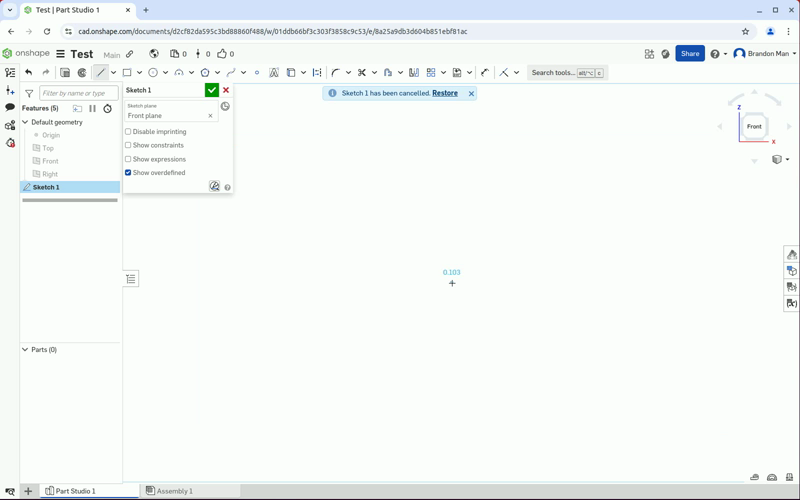
scroll(6)
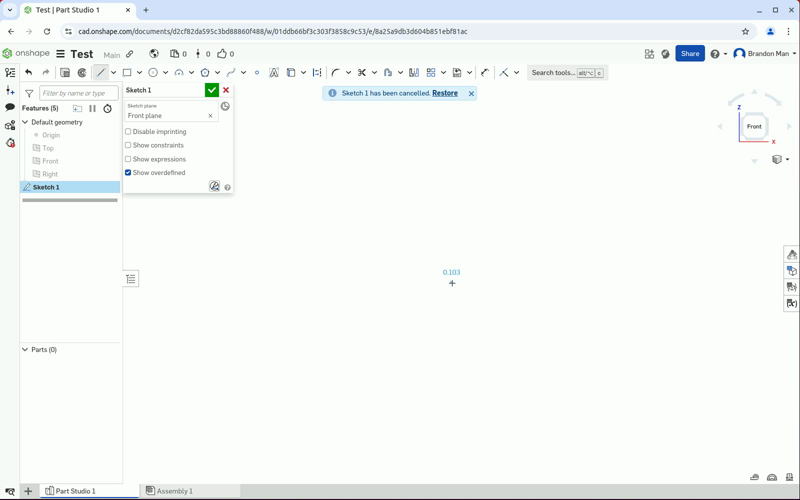
scroll(6)
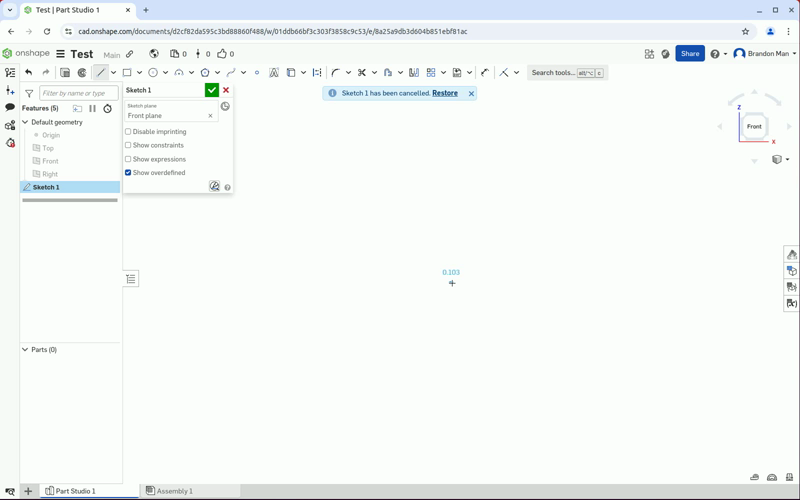
scroll(6)
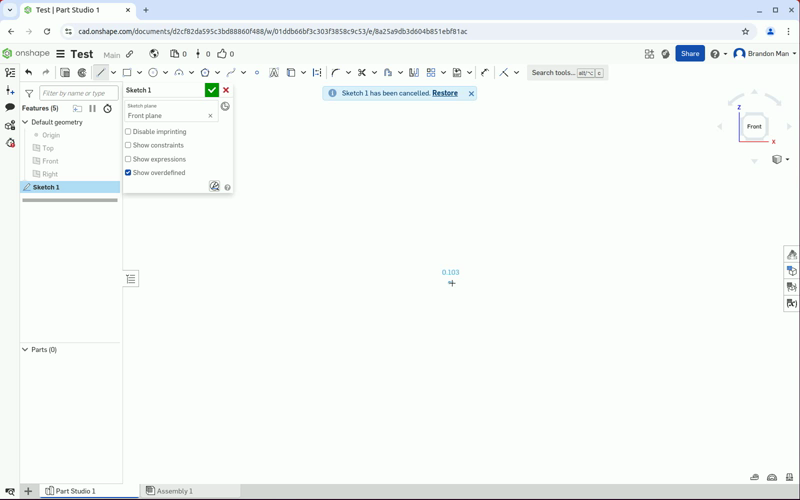
scroll(6)
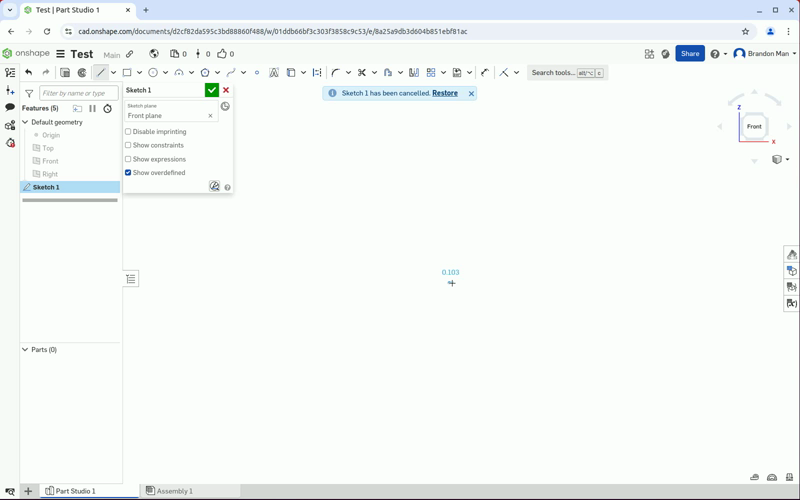
scroll(6)
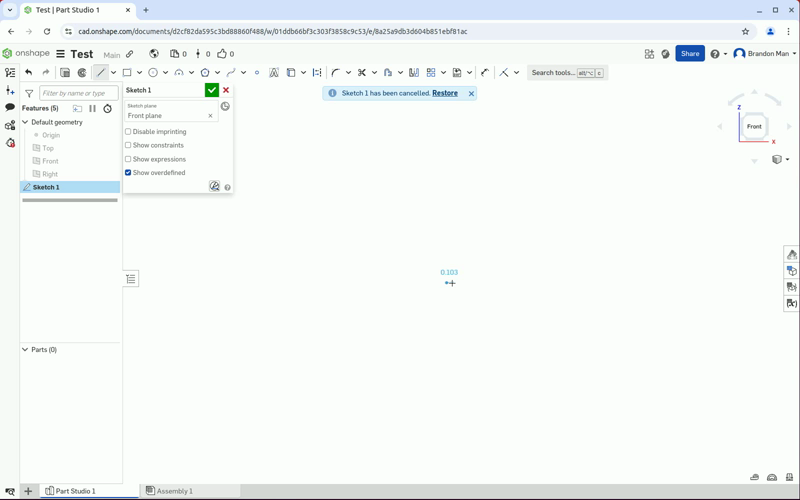
click(452, 282)
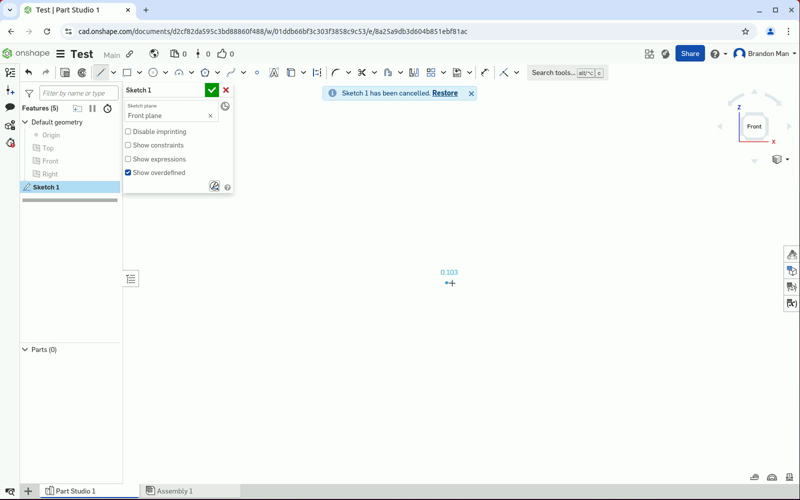
scroll(-6)
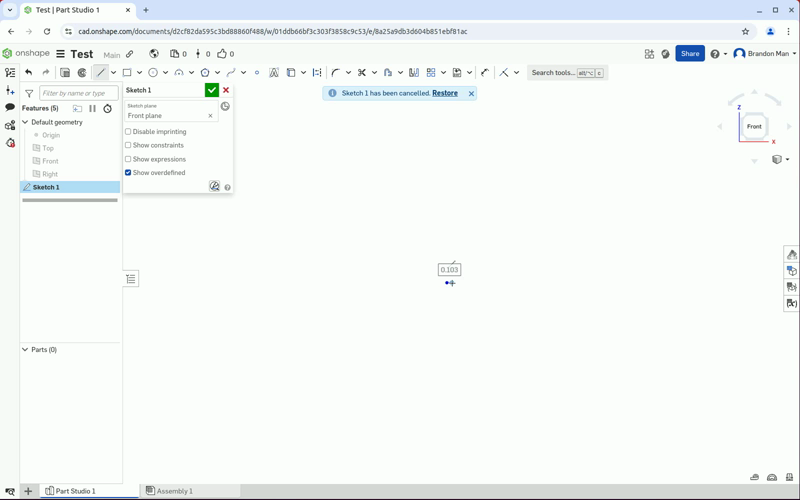
scroll(-6)
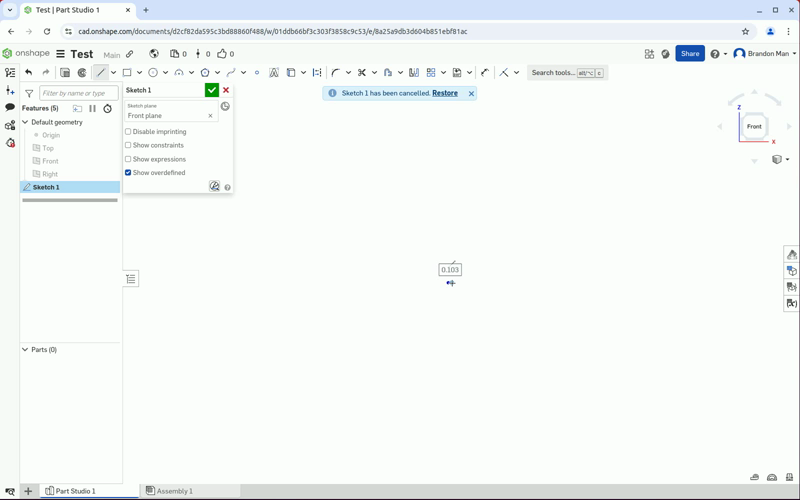
scroll(-6)
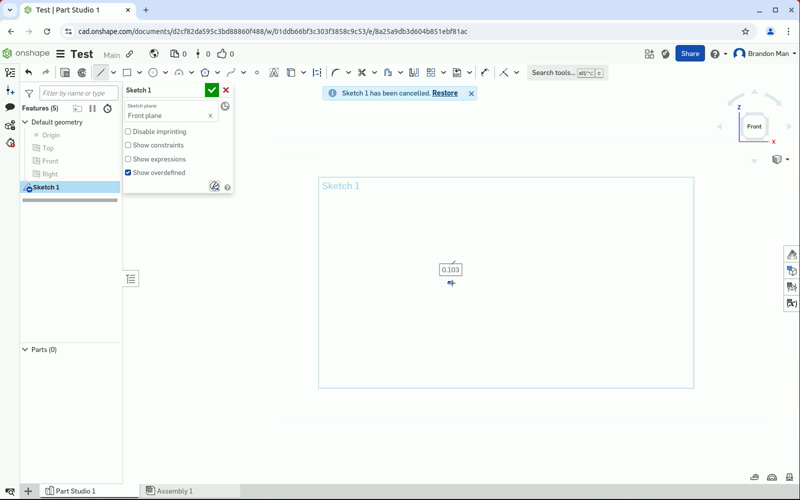
scroll(-6)
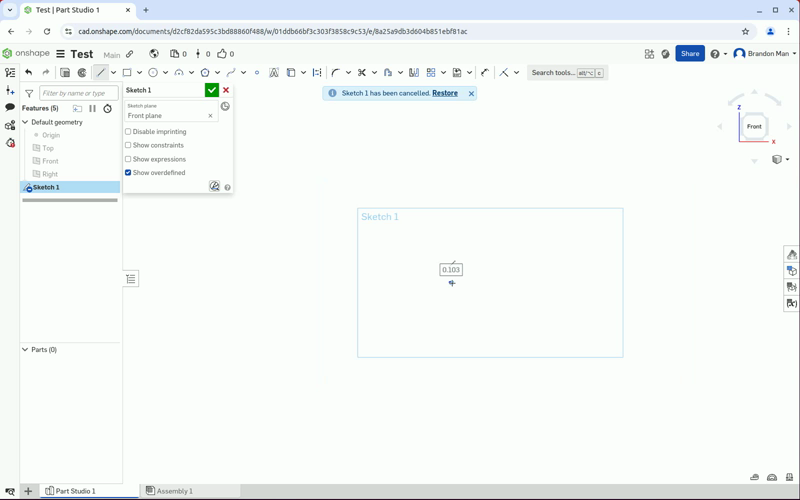
scroll(-6)
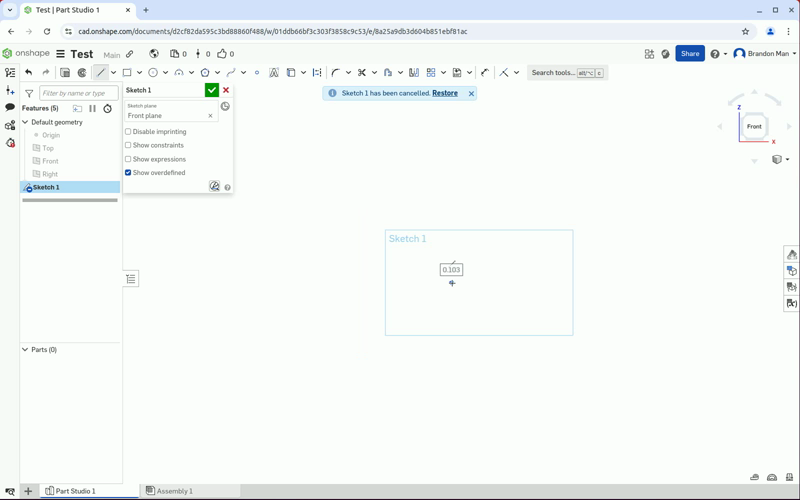
scroll(-6)
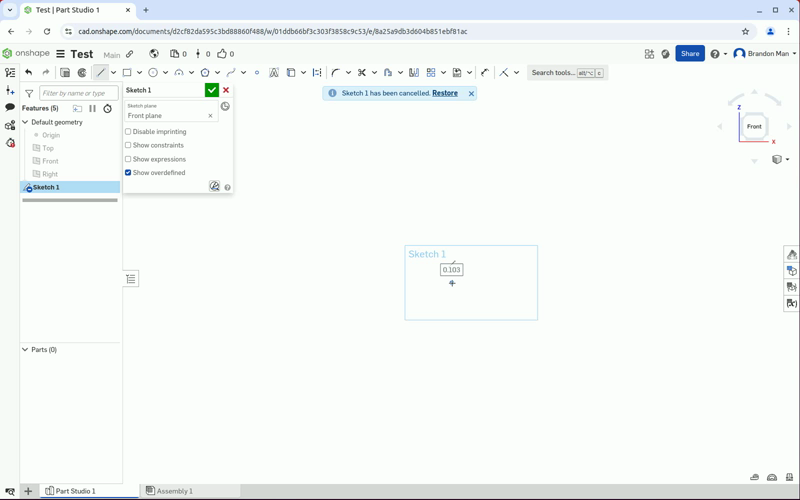
scroll(-6)
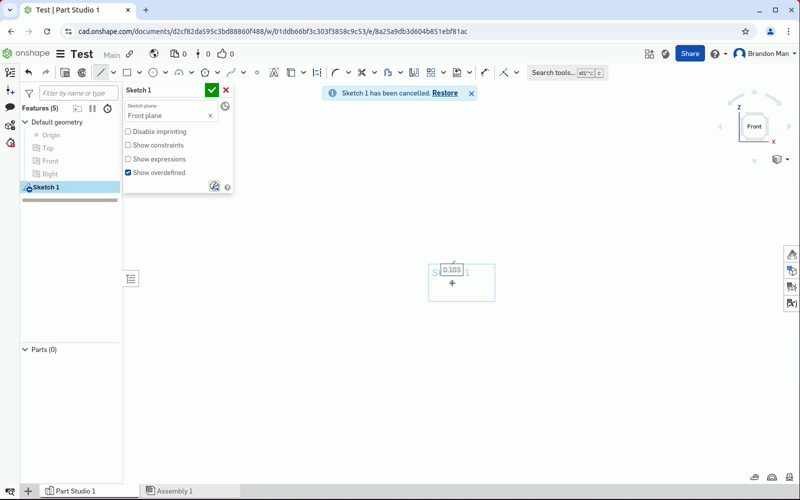
key_up(shift)
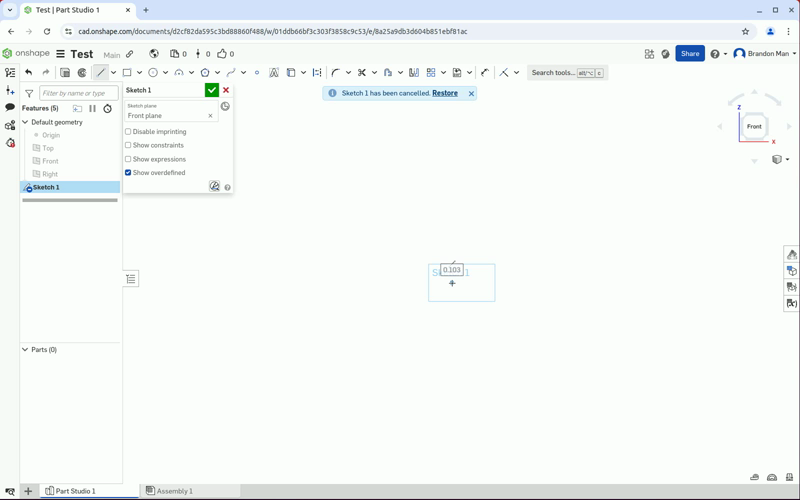
key_down(shift)
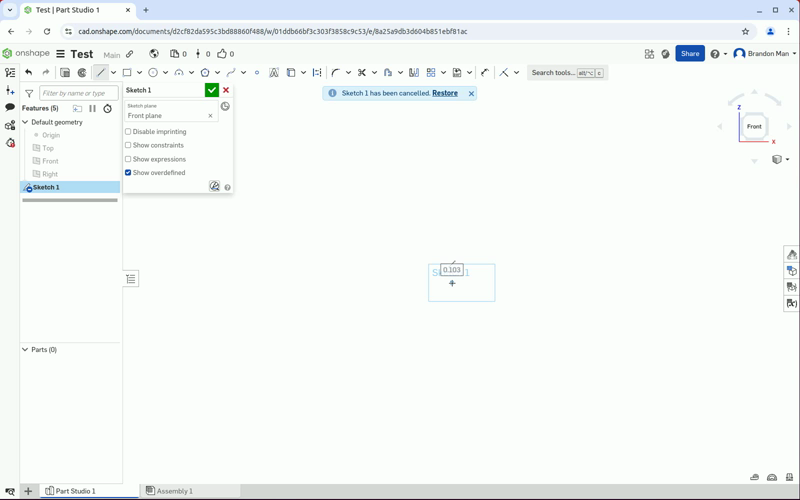
mouse_move(482, 282)
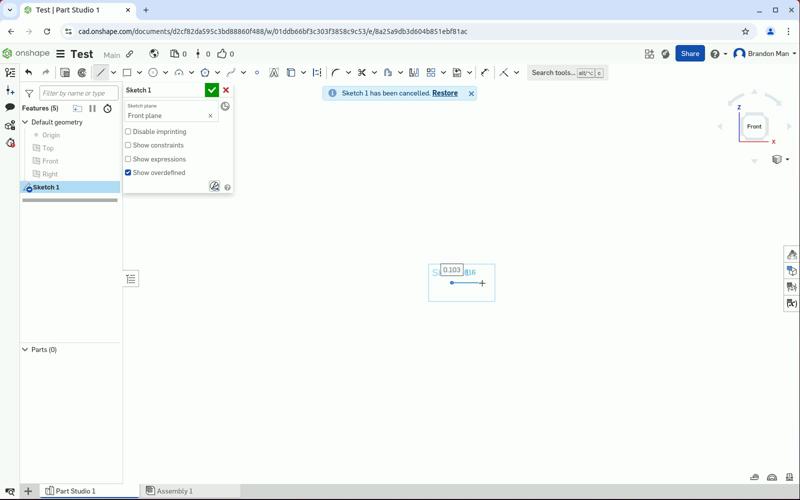
mouse_move(452, 267)
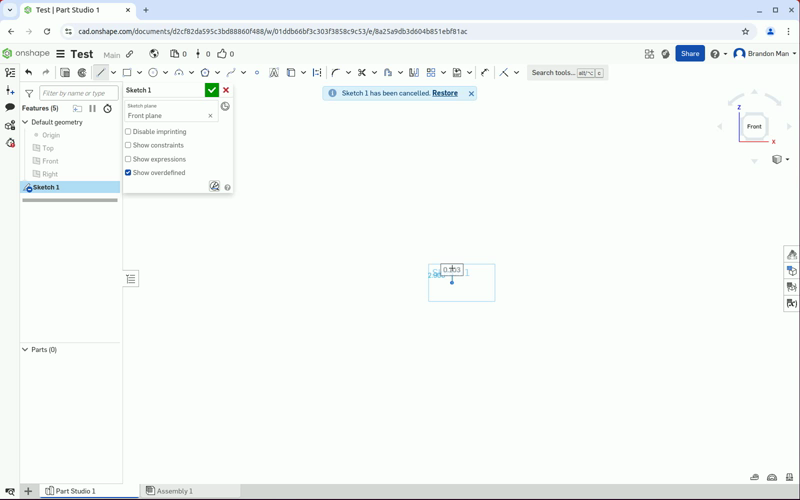
click(452, 267)
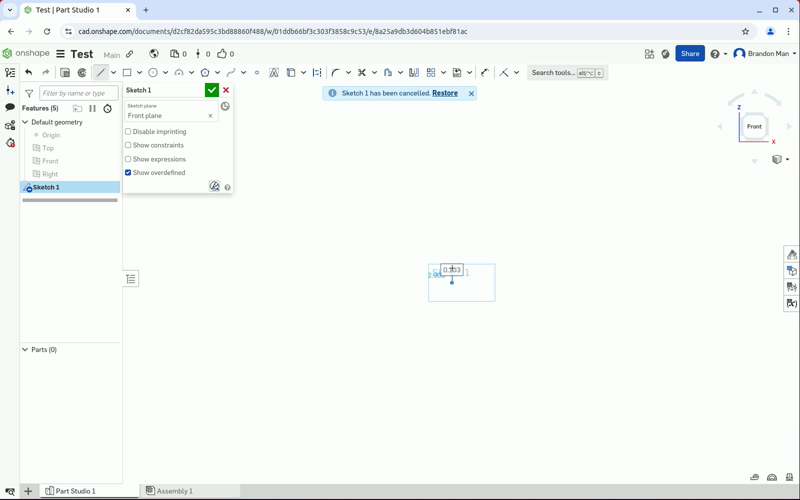
key_up(shift)
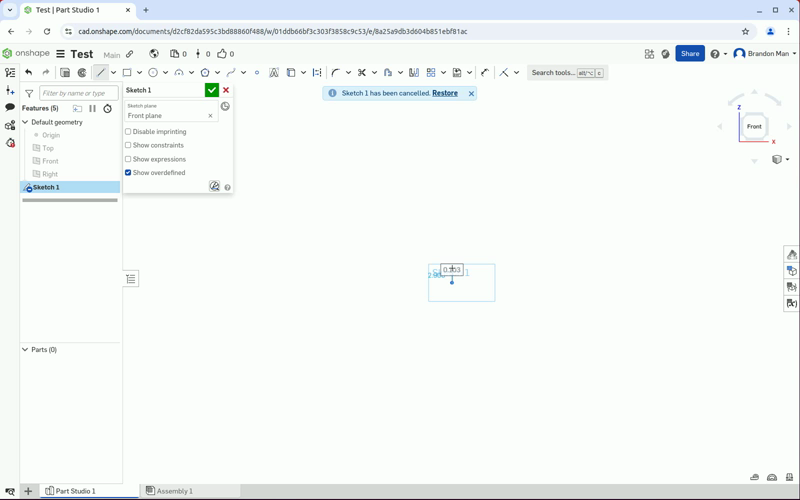
key_down(shift)
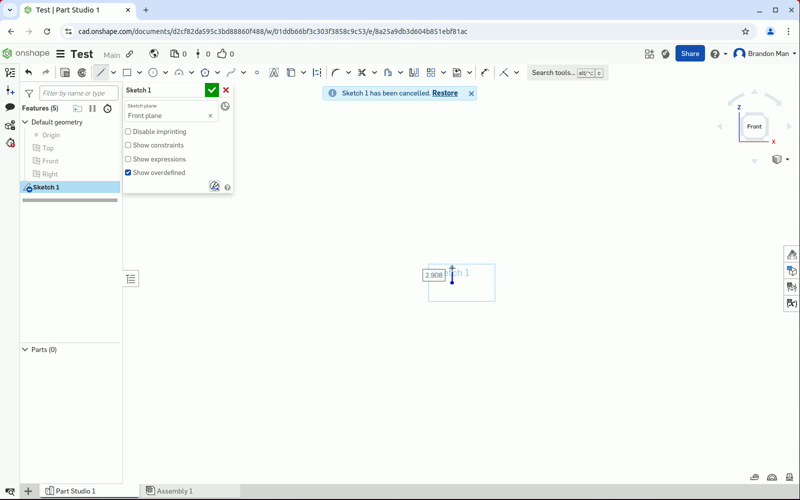
mouse_move(482, 267)
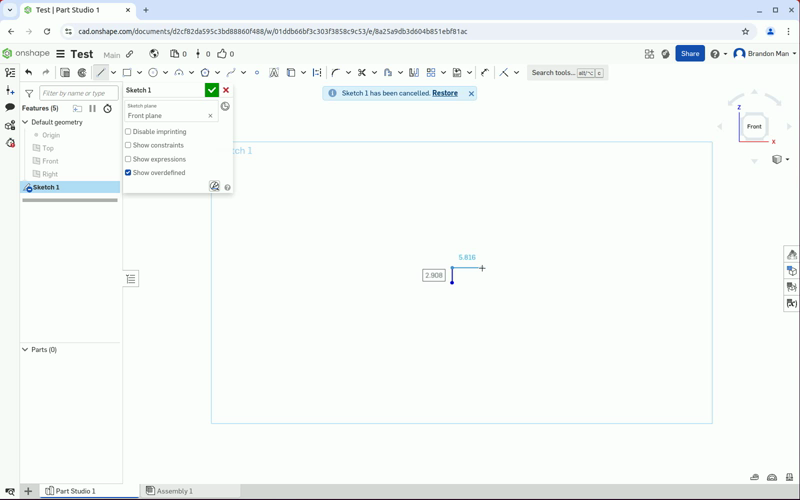
mouse_move(451, 267)
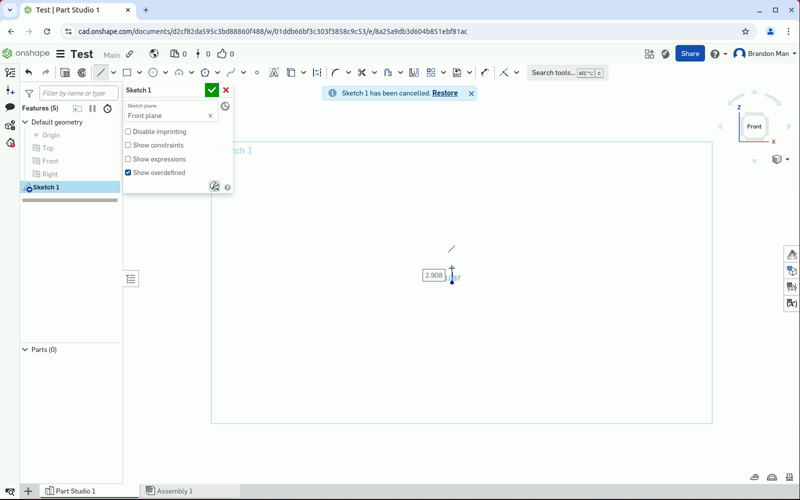
scroll(6)
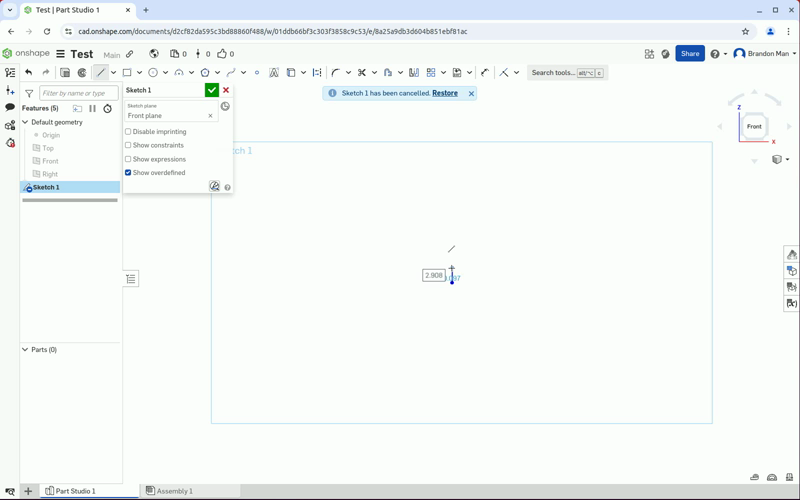
scroll(6)
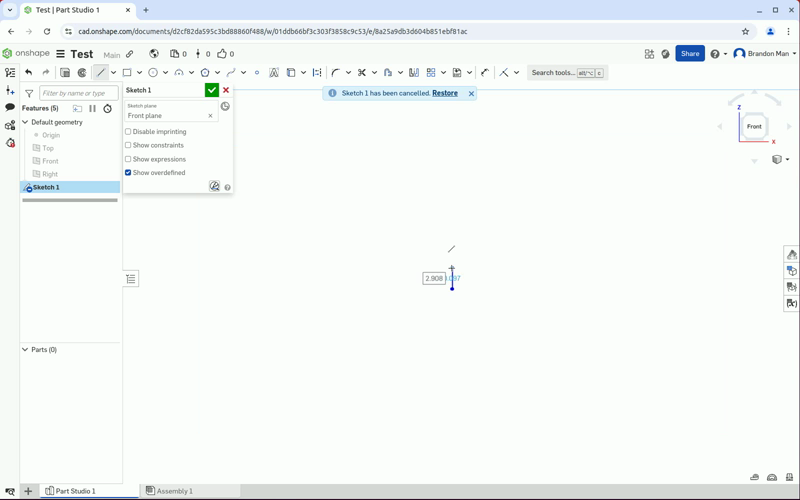
scroll(6)
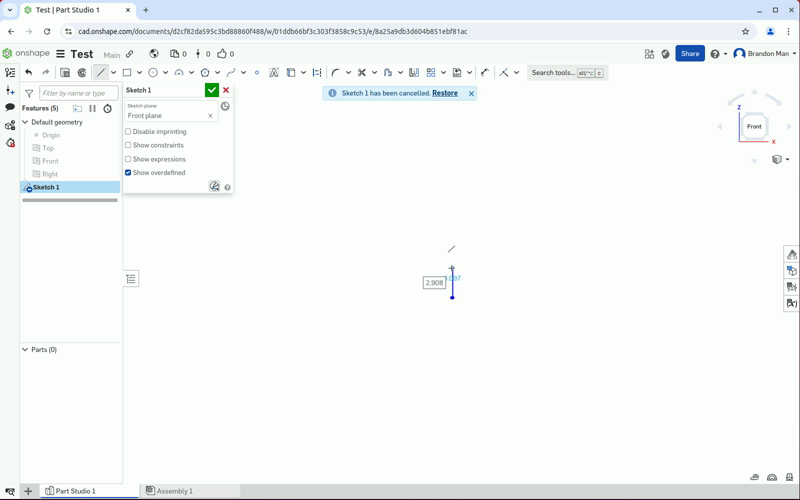
scroll(6)
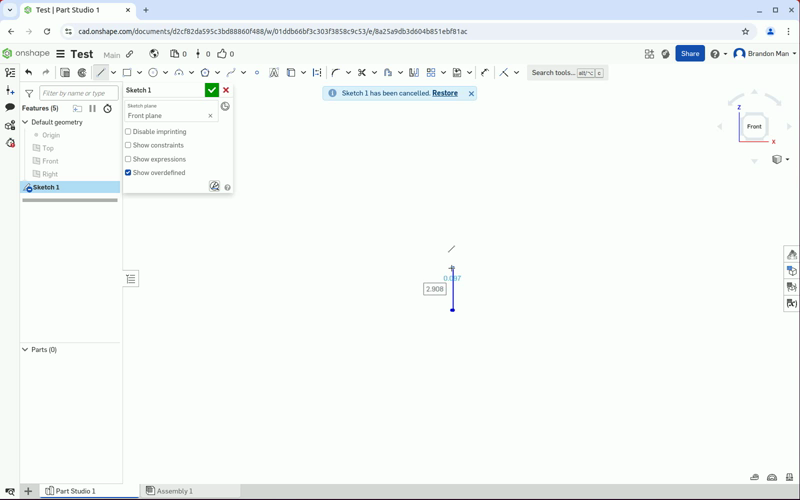
scroll(6)
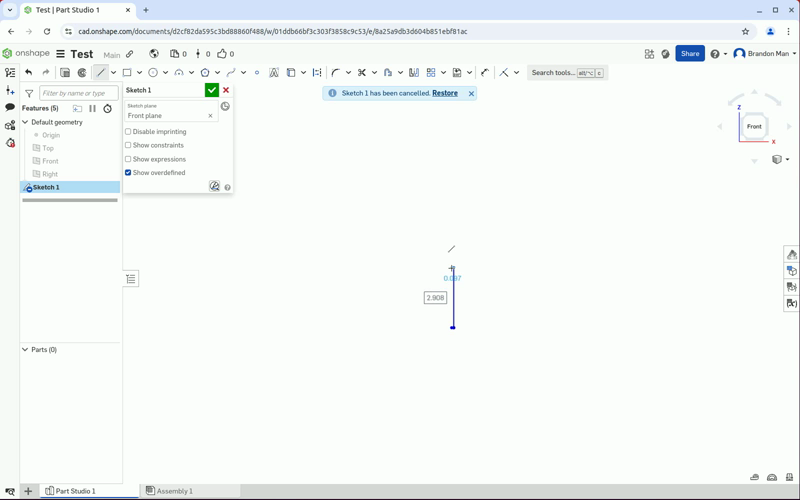
scroll(6)
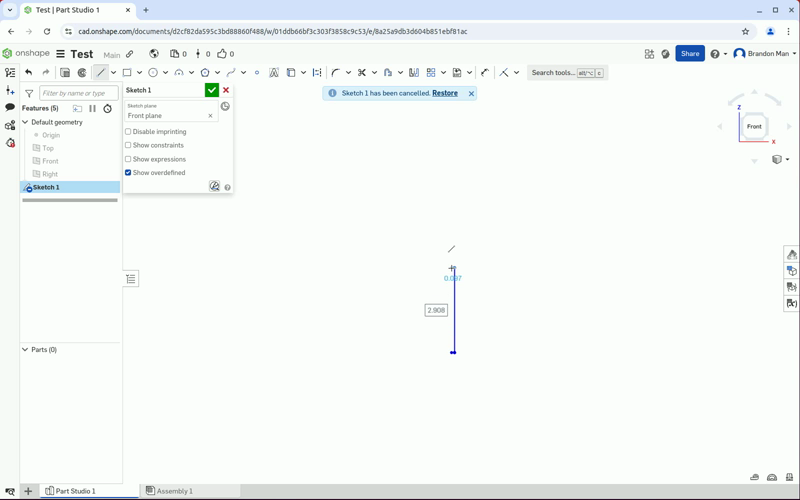
scroll(6)
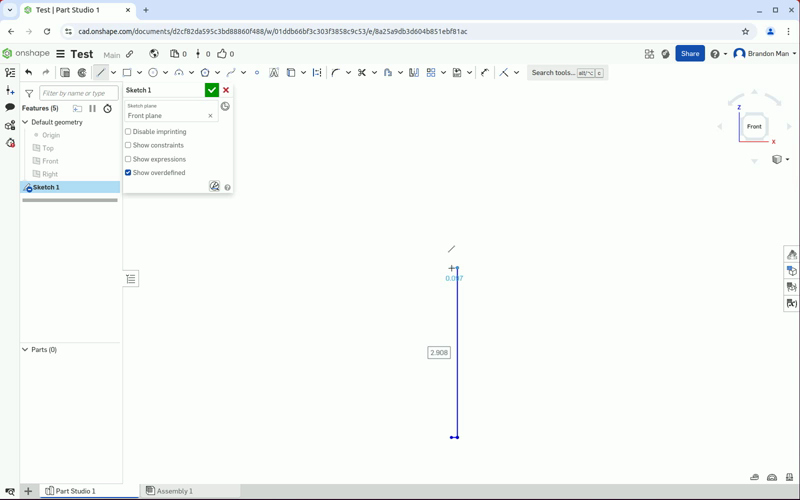
click(451, 267)
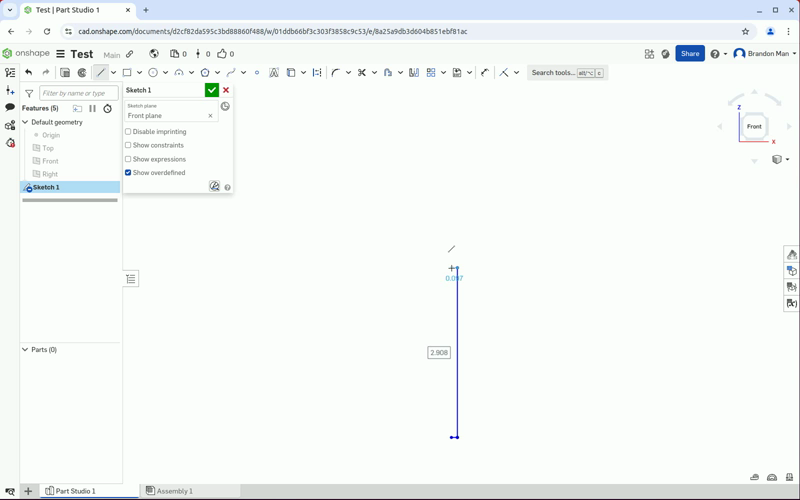
scroll(-6)
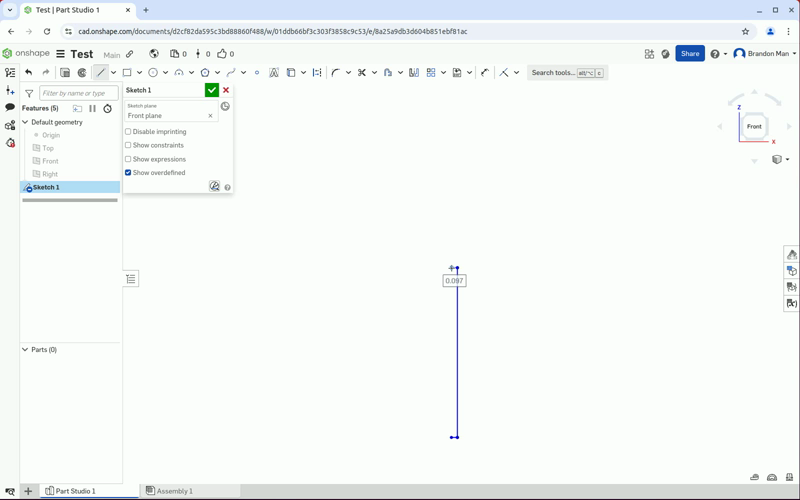
scroll(-6)
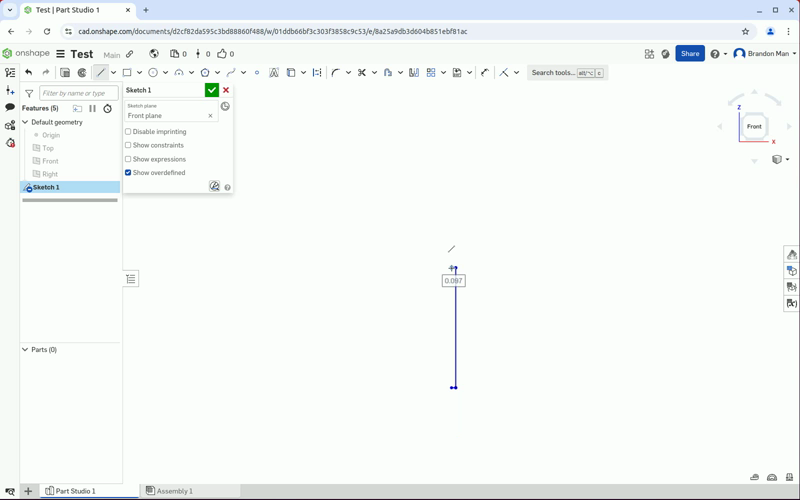
scroll(-6)
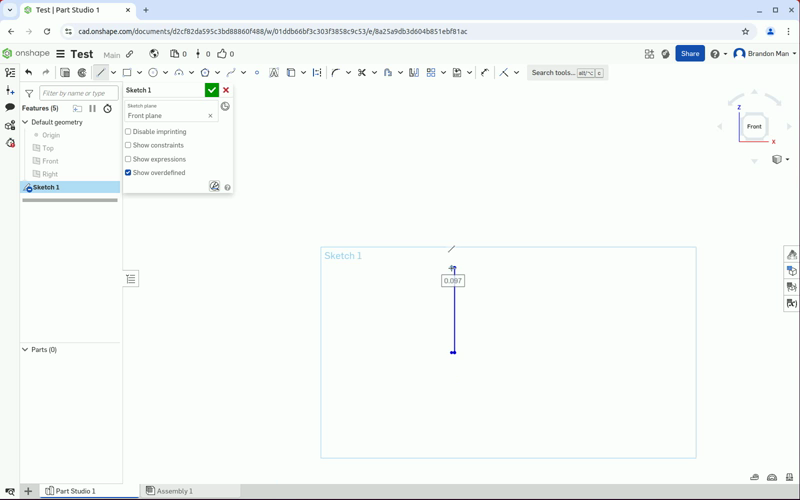
scroll(-6)
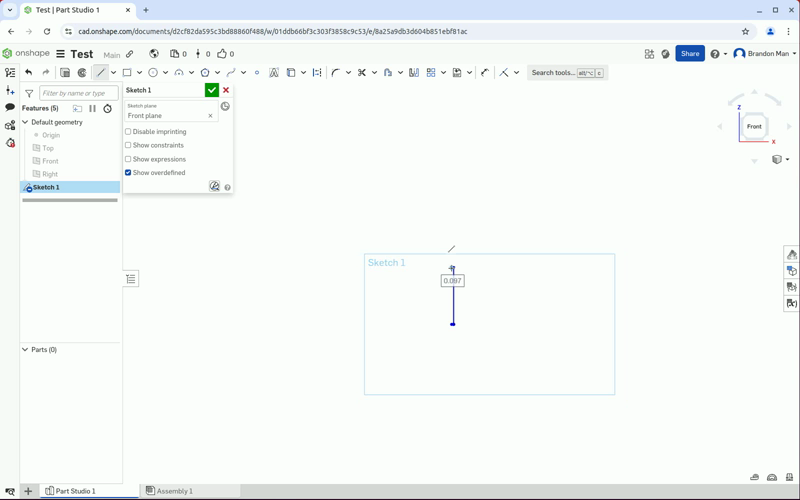
scroll(-6)
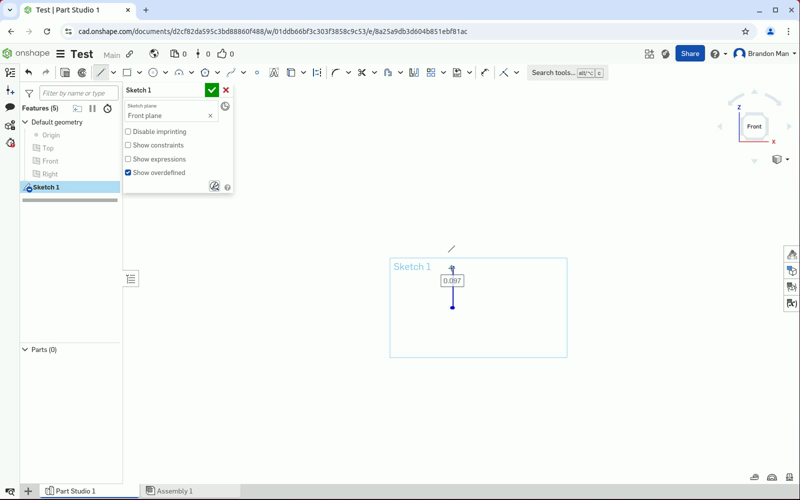
scroll(-6)
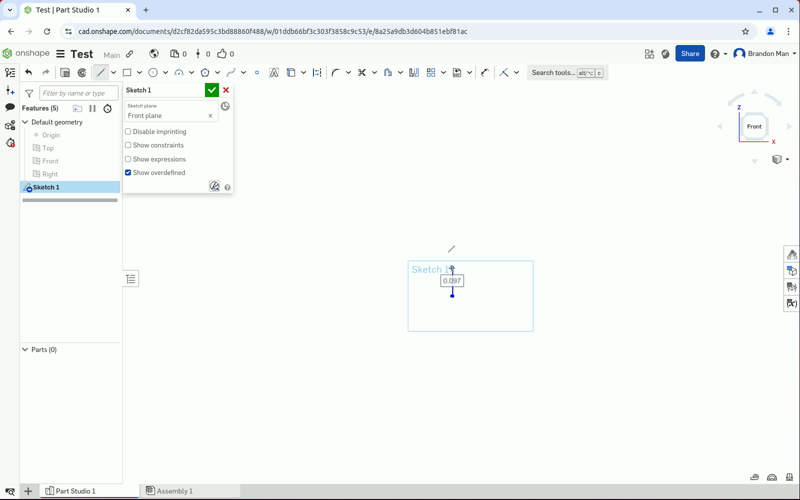
scroll(-6)
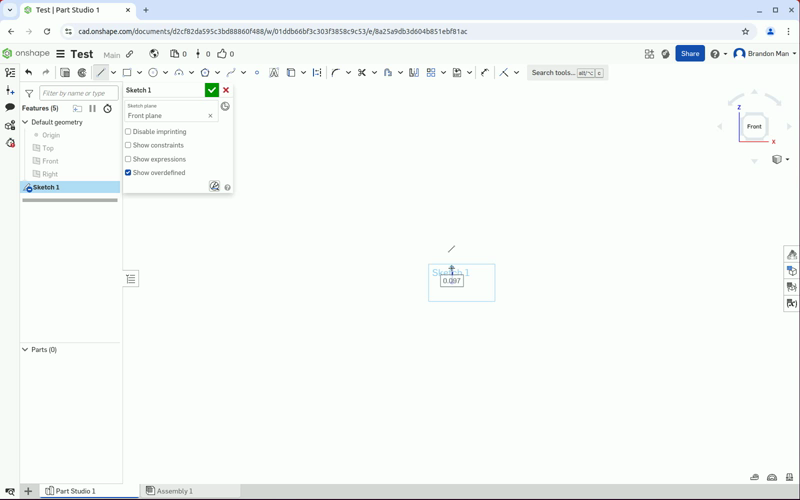
key_up(shift)
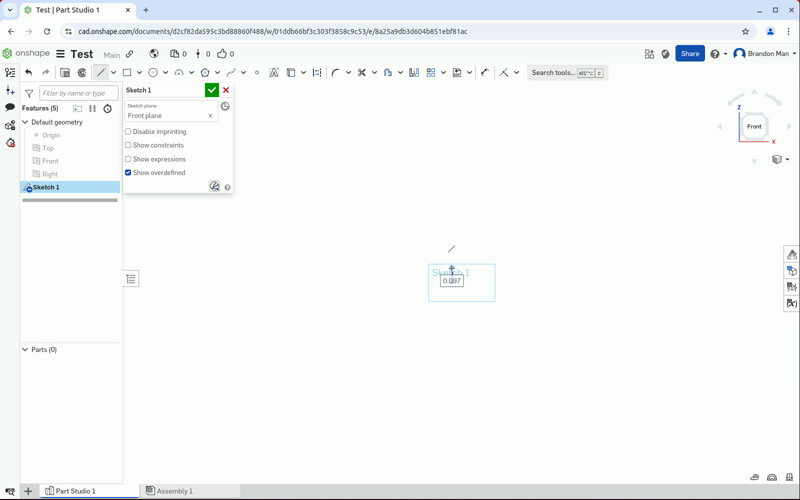
mouse_move(481, 267)
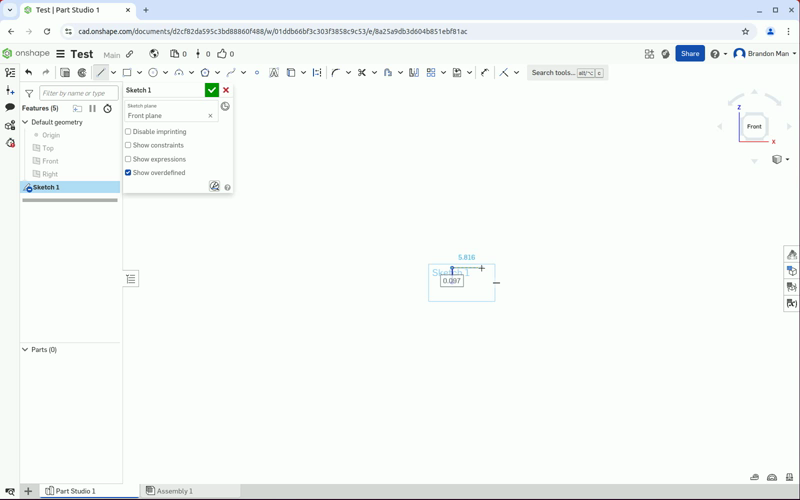
key_down(shift)
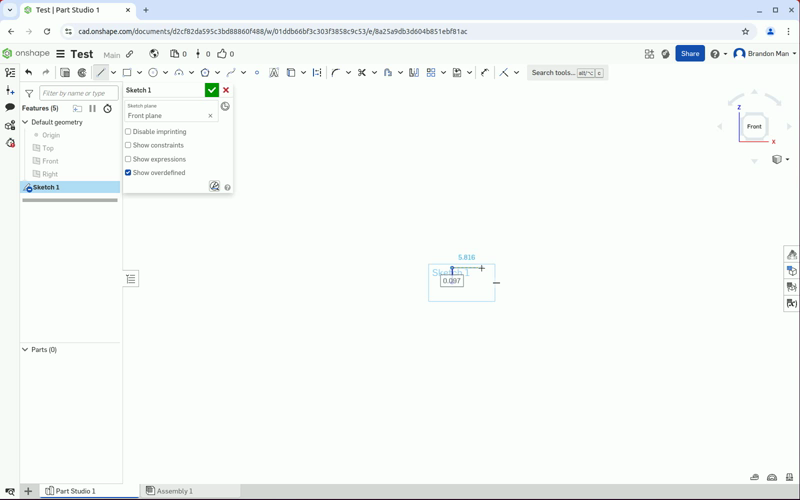
mouse_move(451, 282)
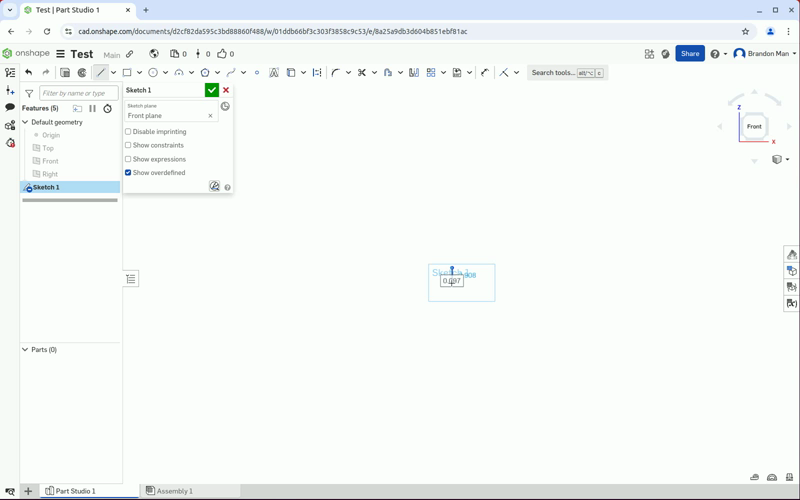
scroll(6)
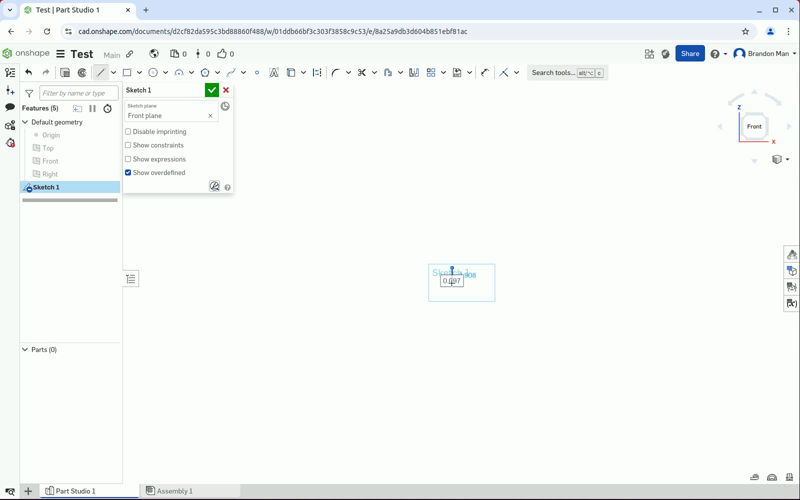
scroll(6)
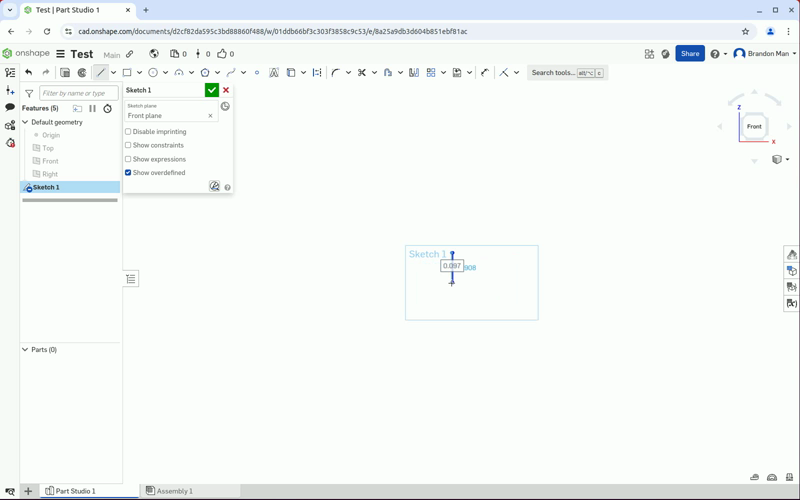
scroll(6)
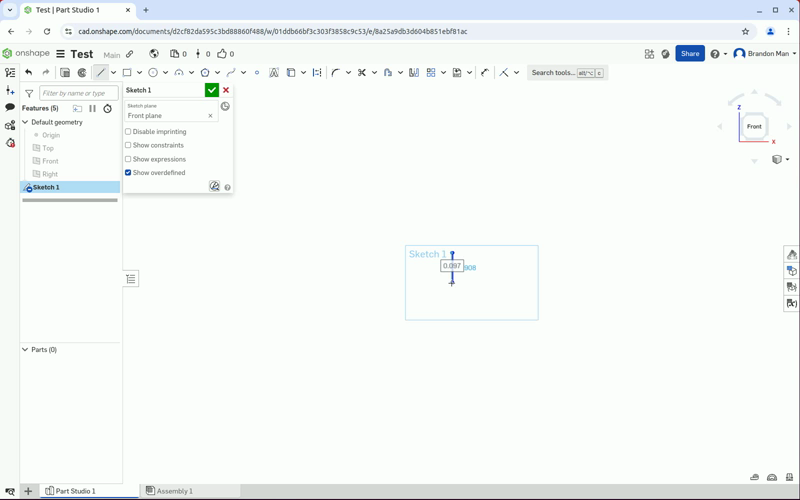
scroll(6)
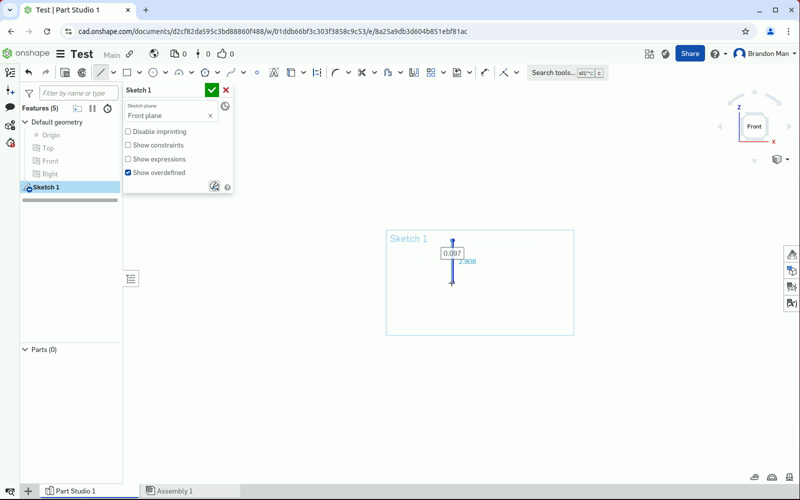
scroll(6)
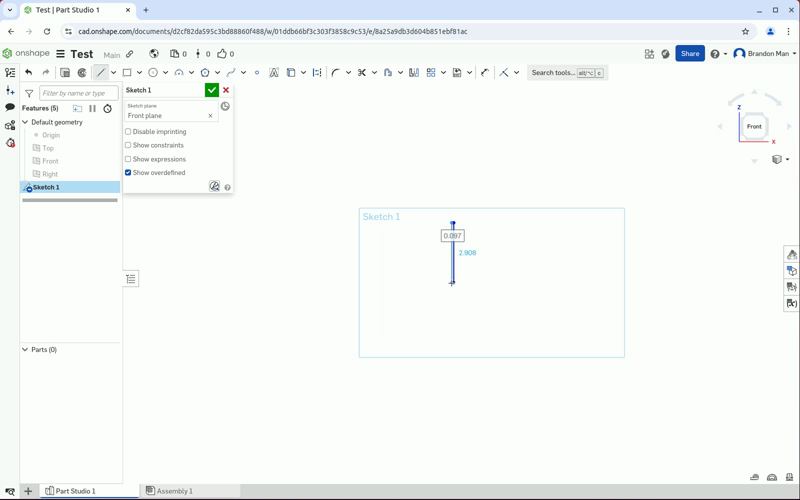
scroll(6)
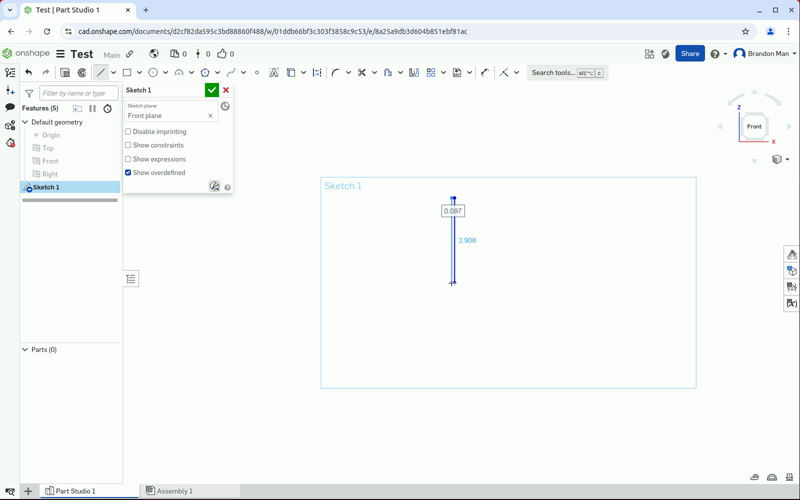
scroll(6)
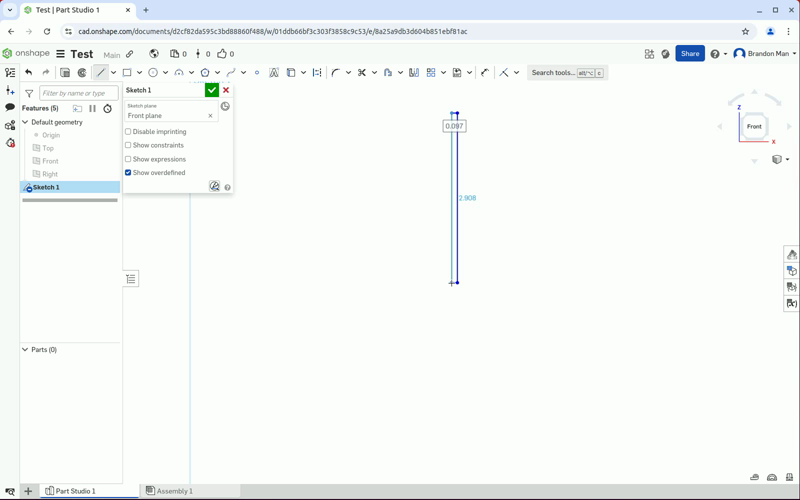
key_up(shift)
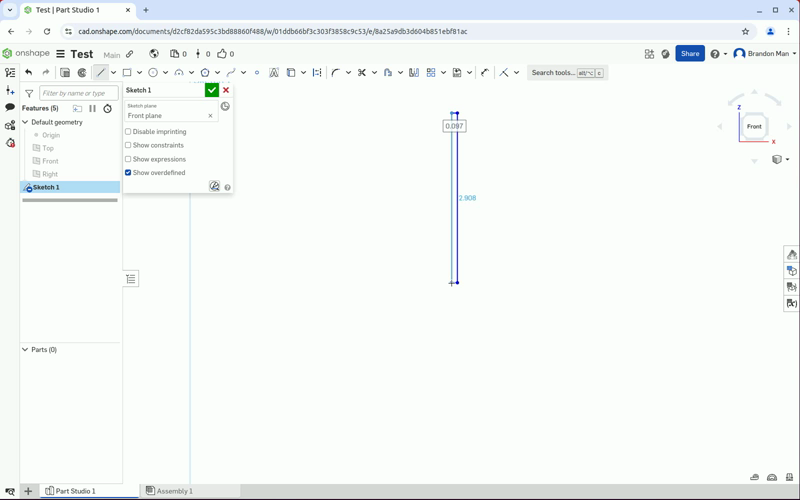
click(451, 282)
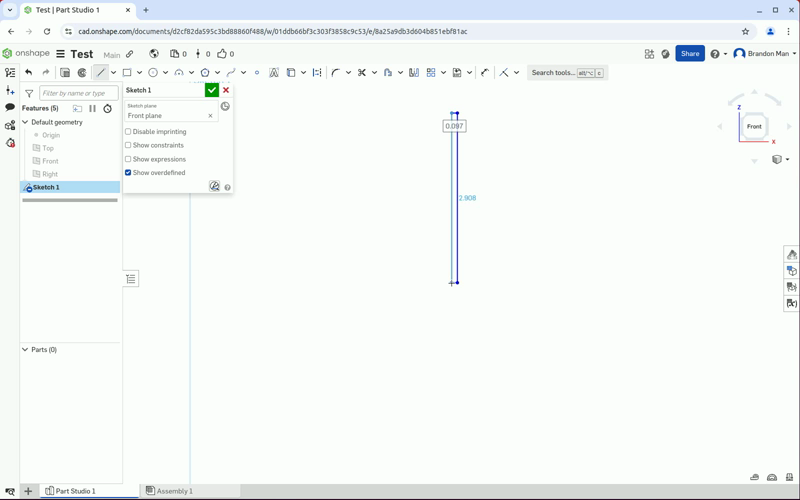
scroll(-6)
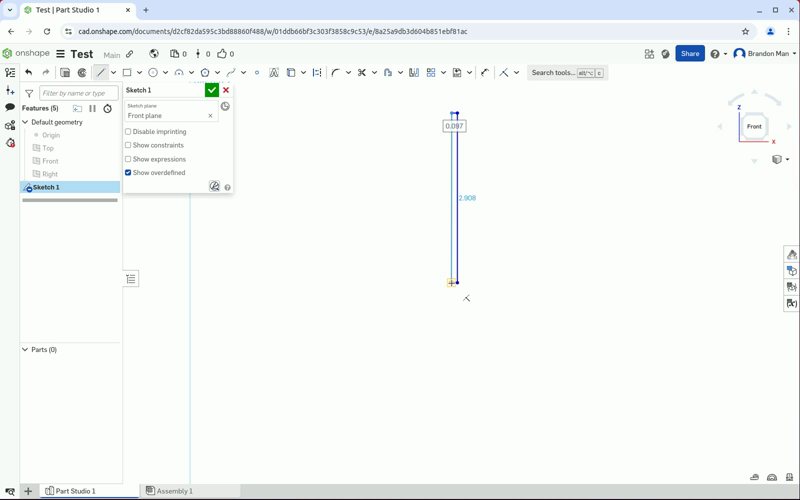
scroll(-6)
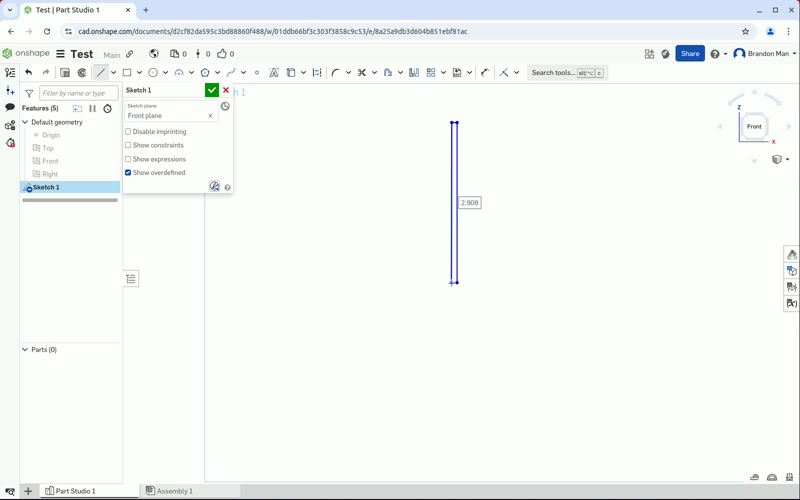
scroll(-6)
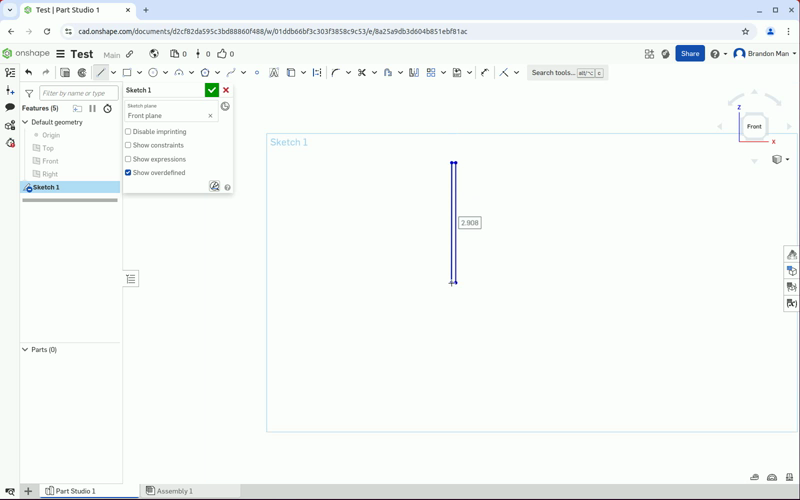
scroll(-6)
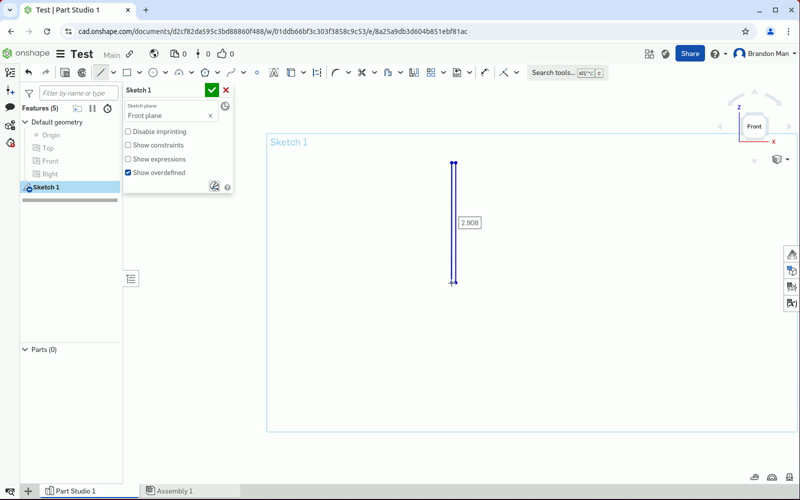
scroll(-6)
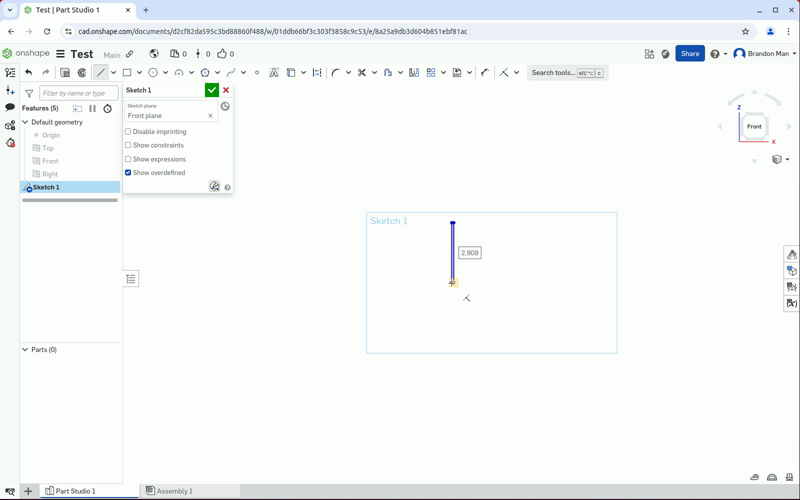
scroll(-6)
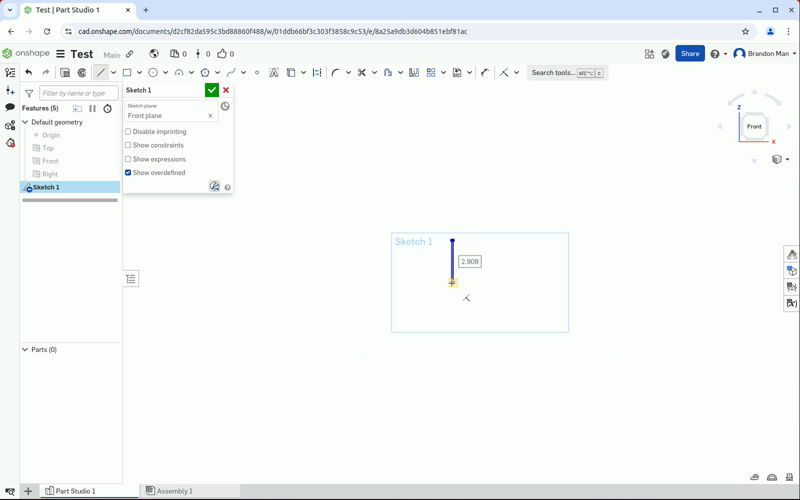
scroll(-6)
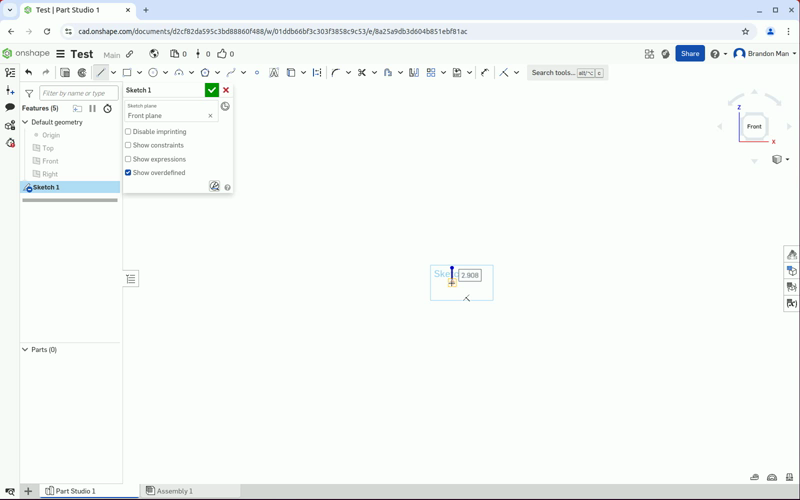
key(esc)
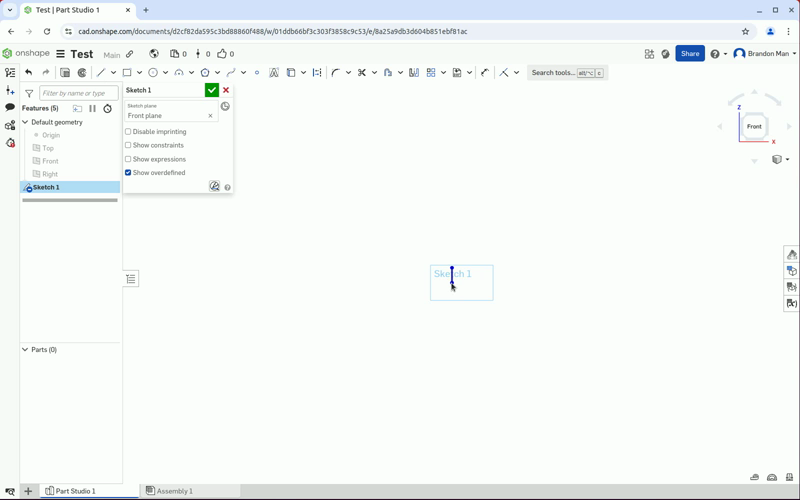
mouse_move(451, 268)
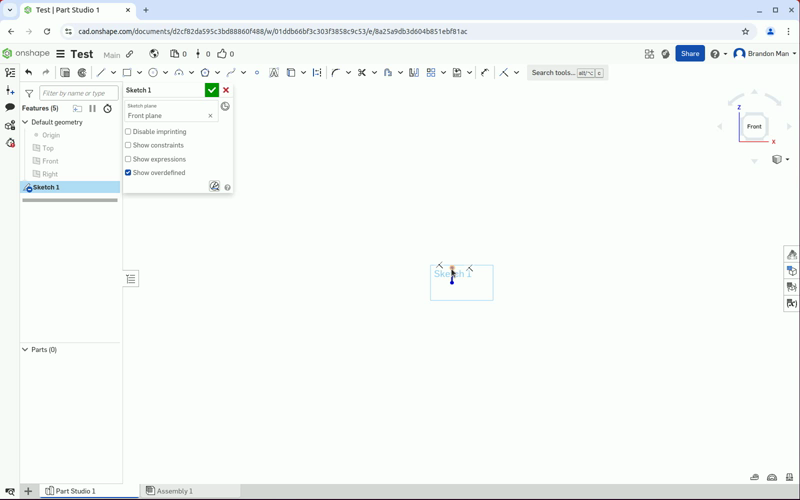
scroll(6)
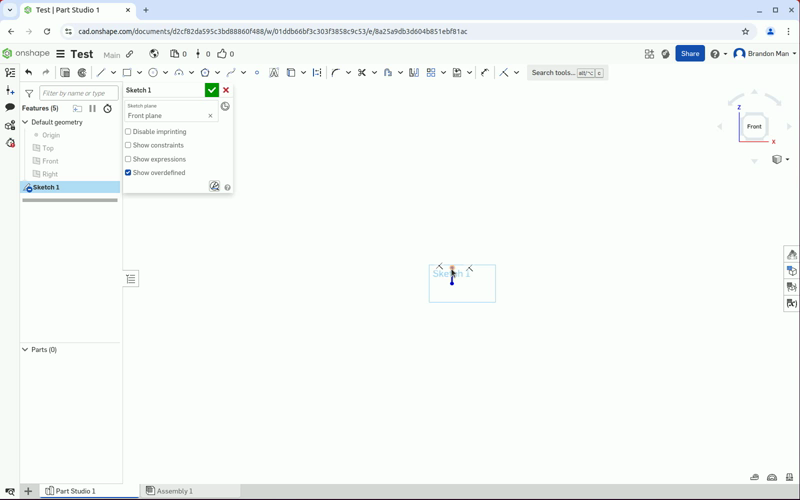
scroll(6)
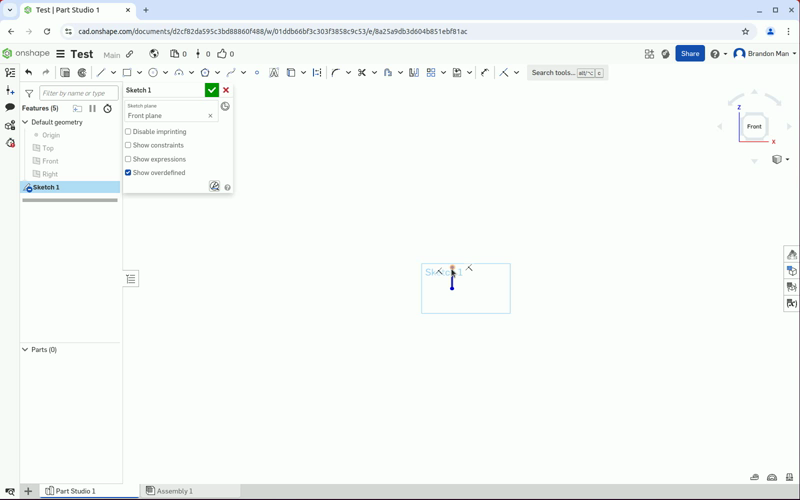
scroll(6)
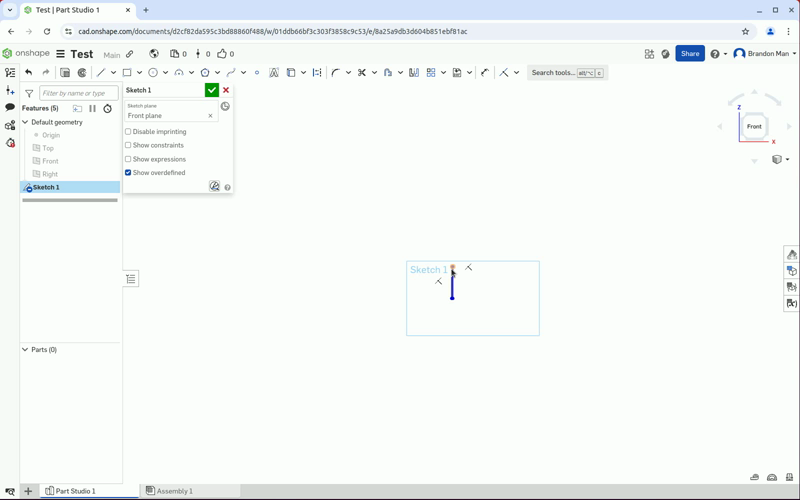
scroll(6)
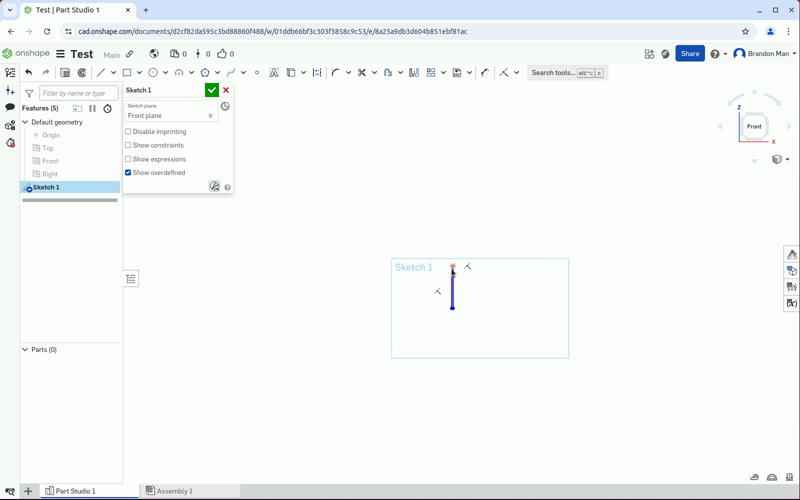
scroll(6)
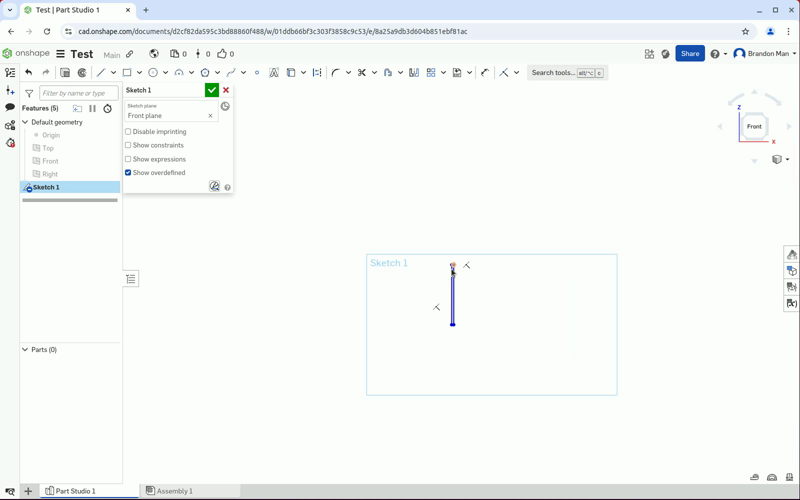
scroll(6)
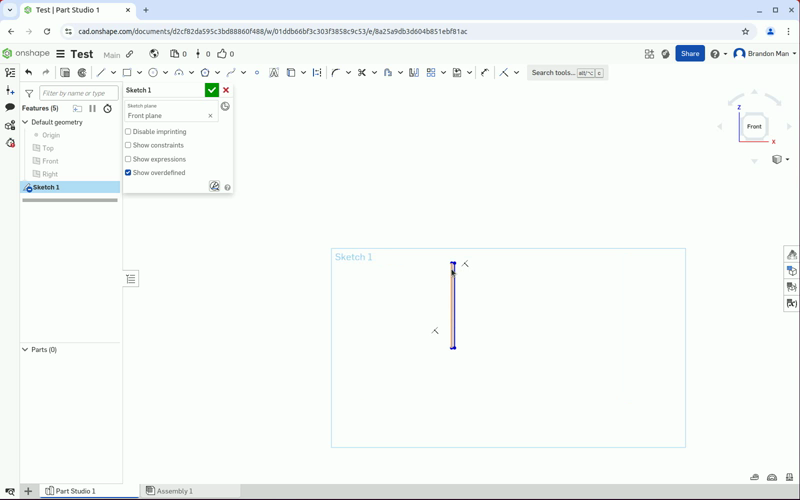
scroll(6)
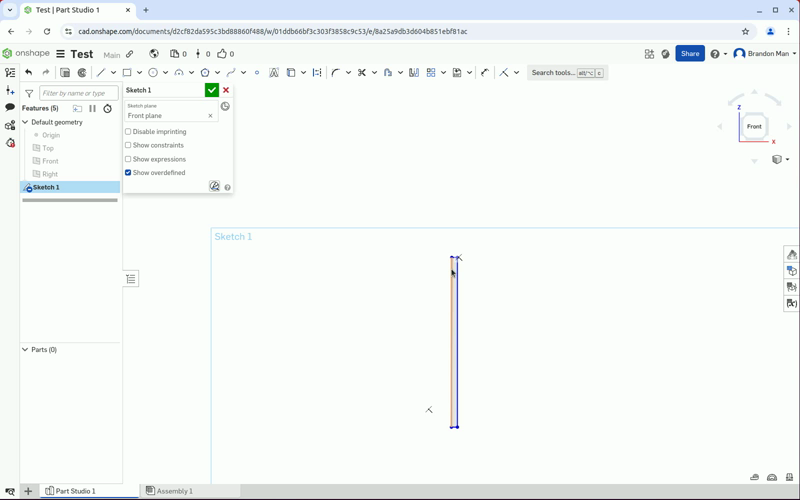
click(451, 268)
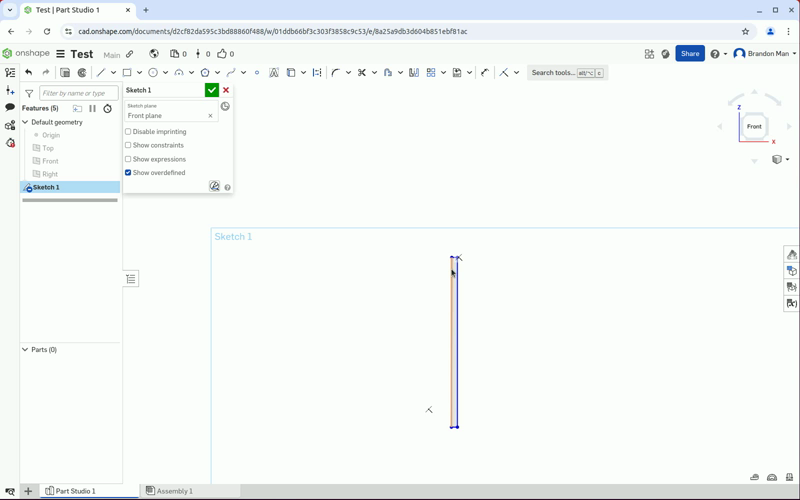
scroll(-6)
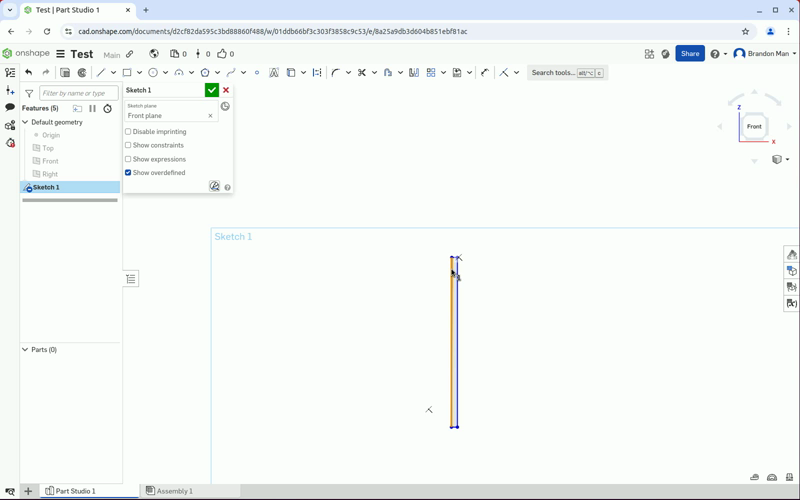
scroll(-6)
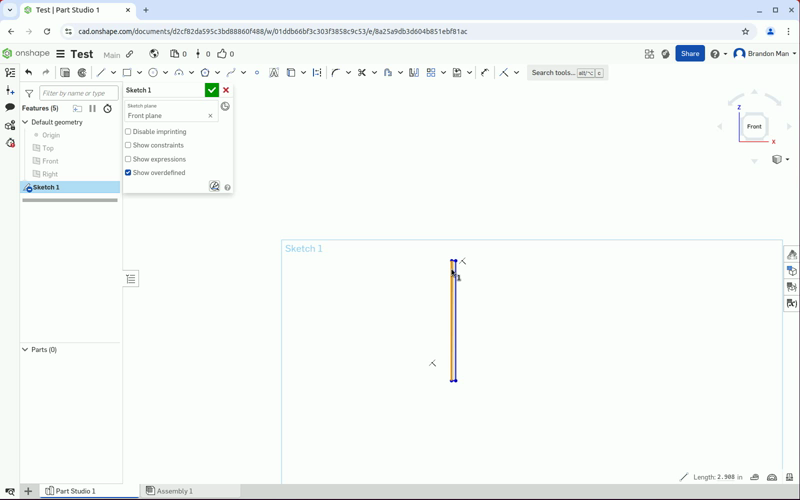
scroll(-6)
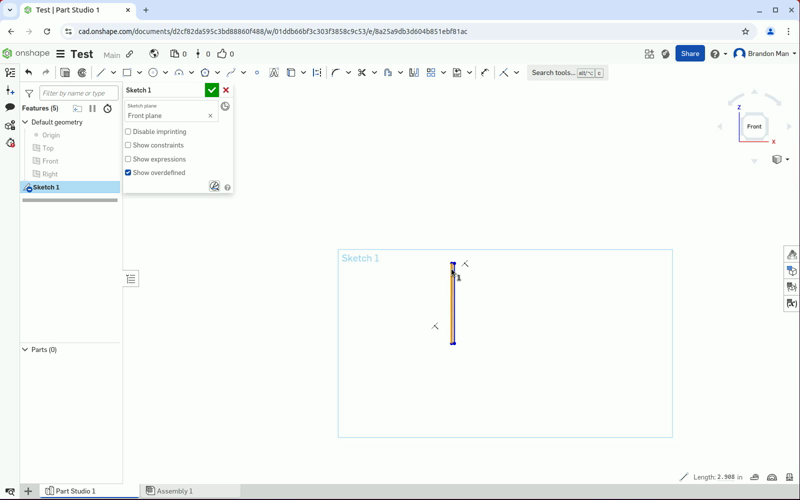
scroll(-6)
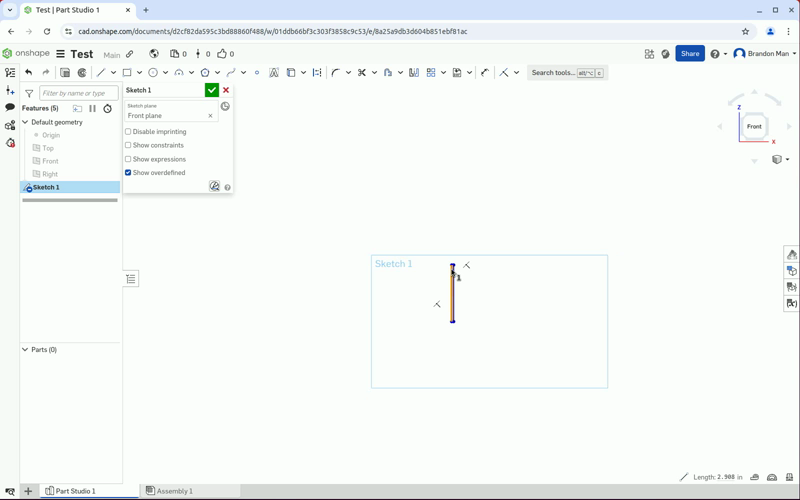
scroll(-6)
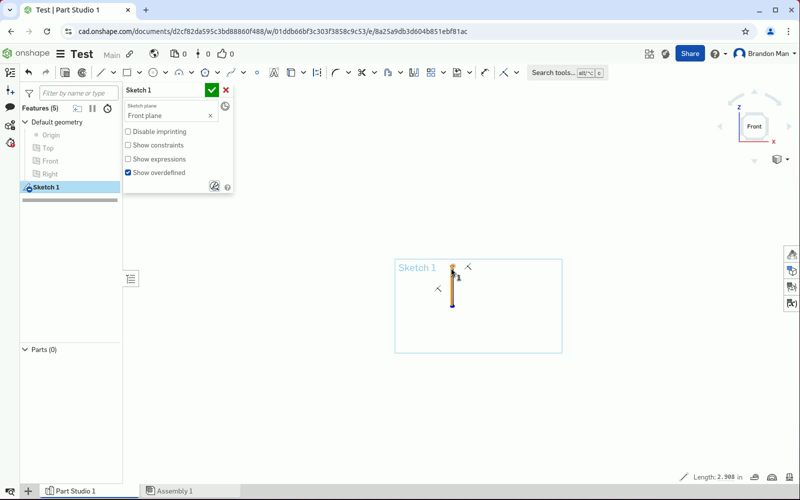
scroll(-6)
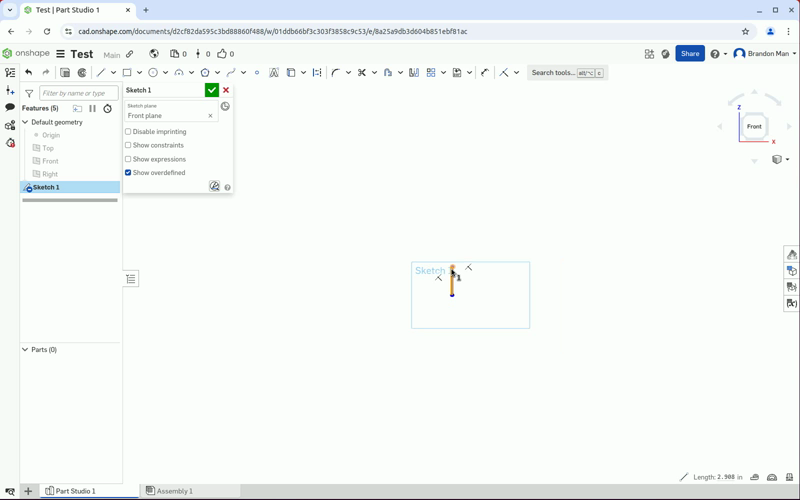
scroll(-6)
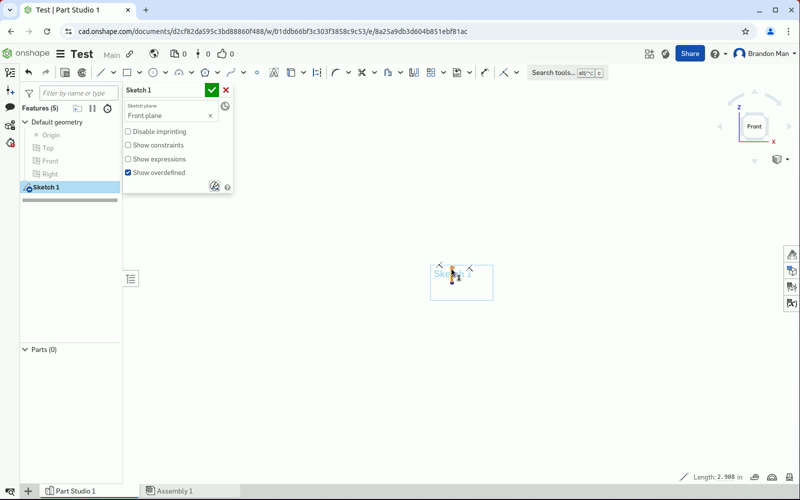
mouse_move(73, 352)
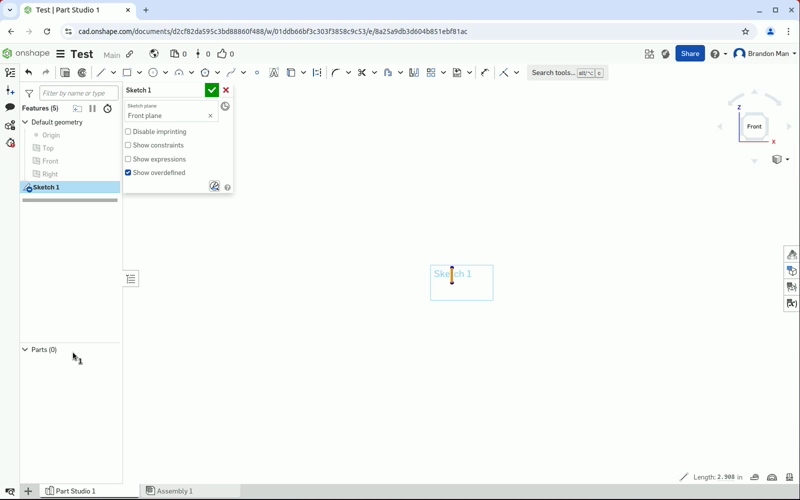
key(shift+y)
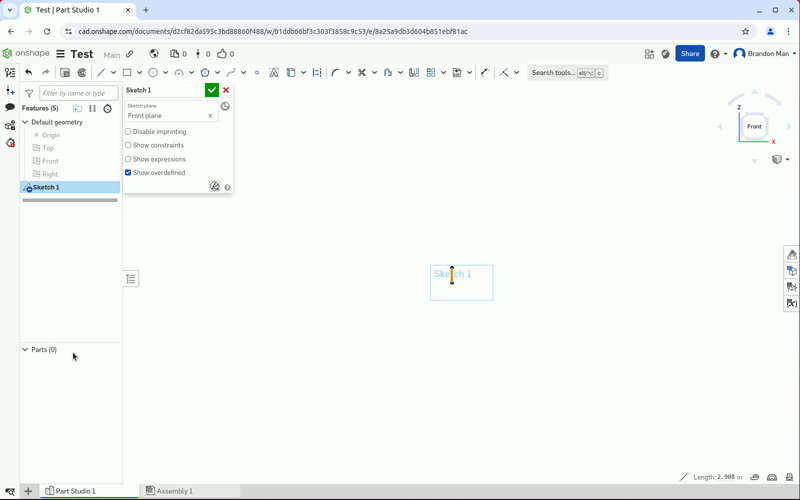
key(shift+e)
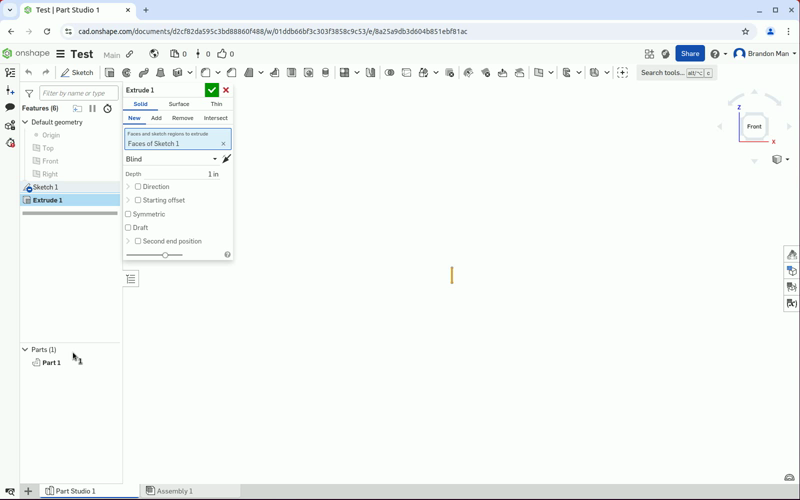
mouse_move(143, 106)
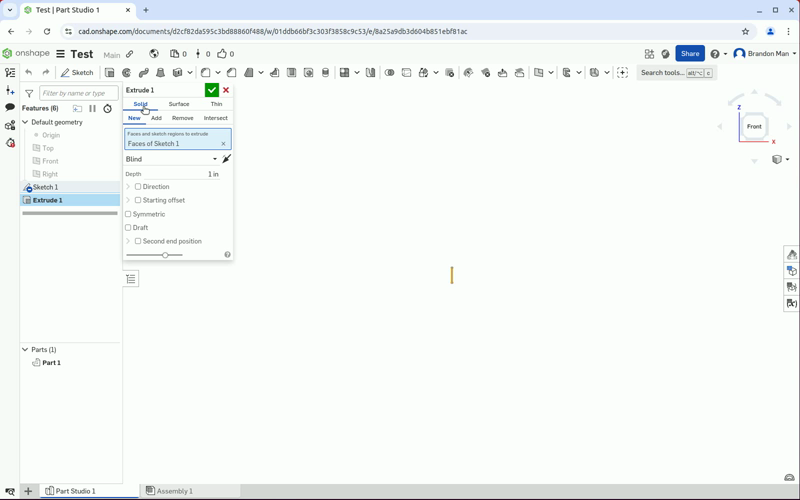
click(143, 106)
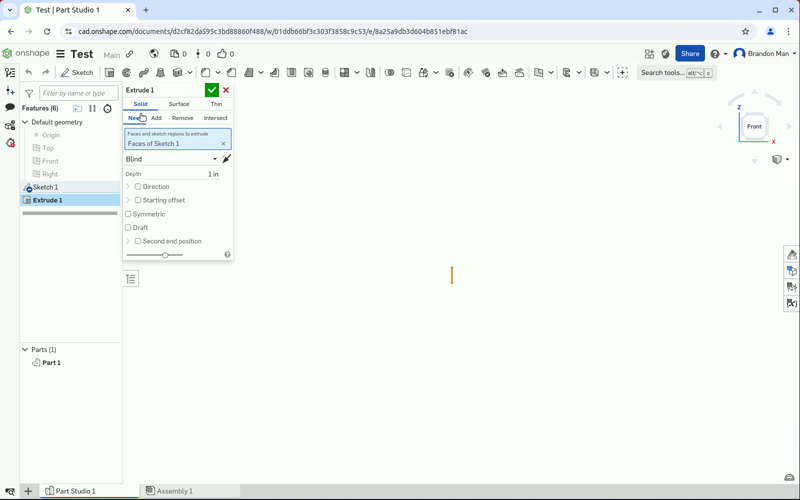
mouse_move(137, 120)
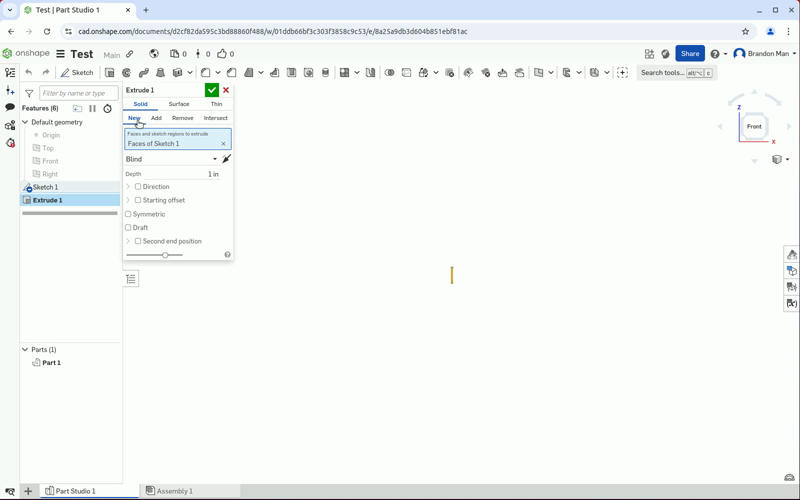
click(137, 120)
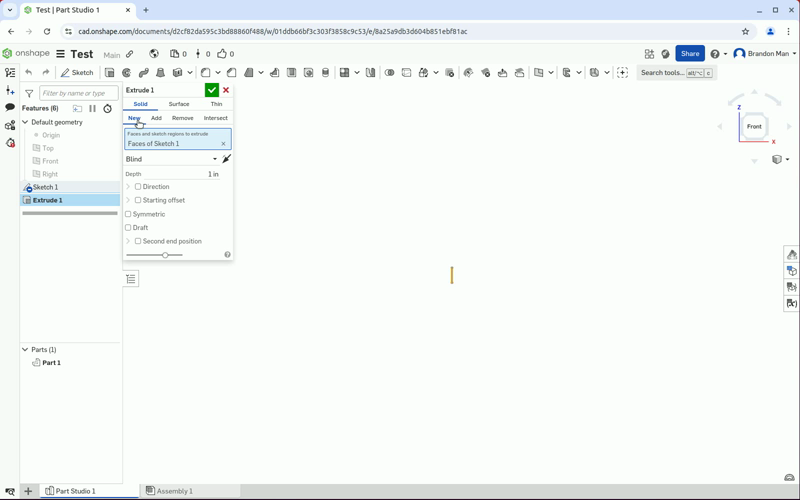
key(tab, 4)
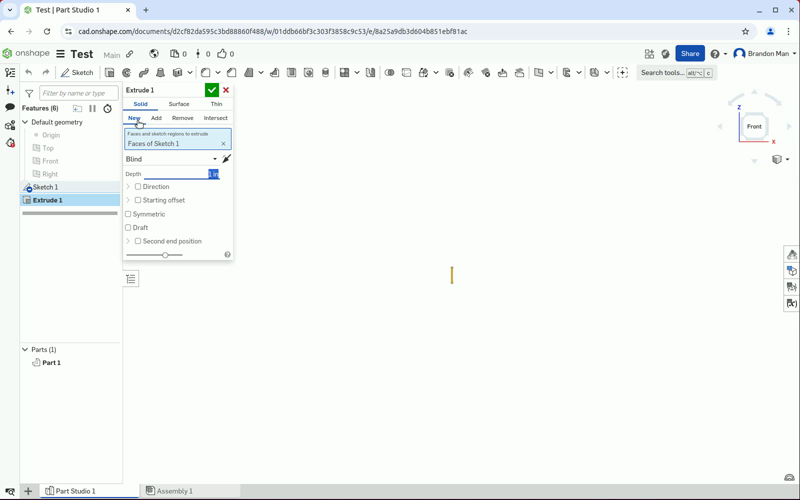
text(23.108)
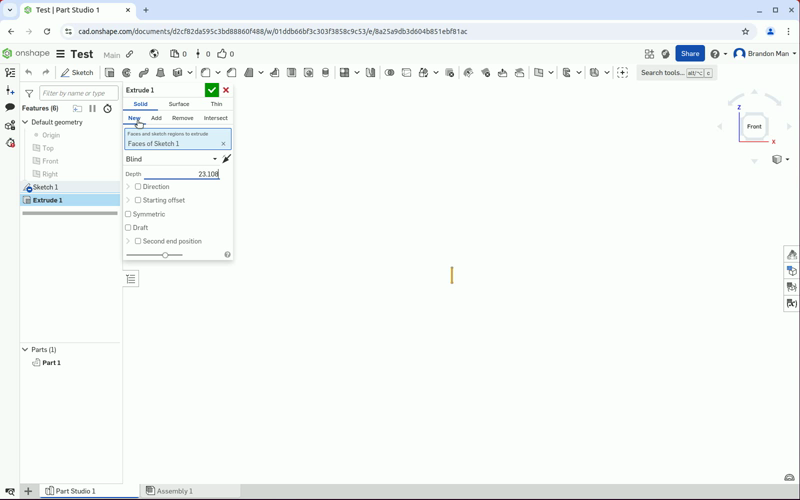
key(enter)
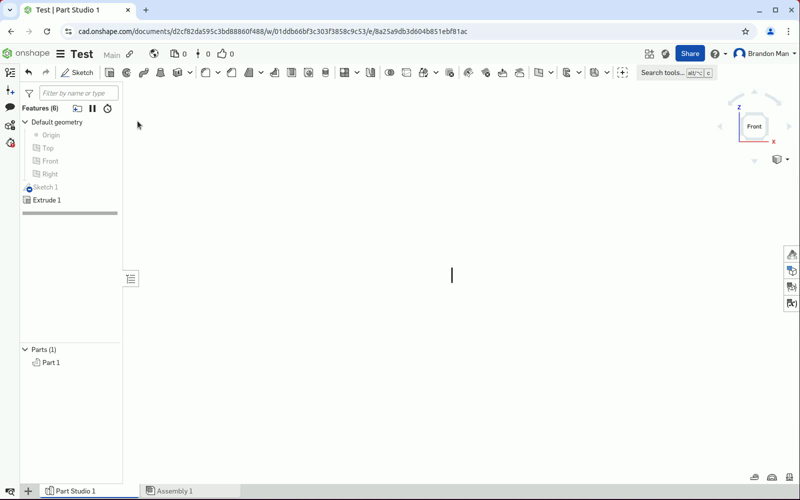
key(shift+h)
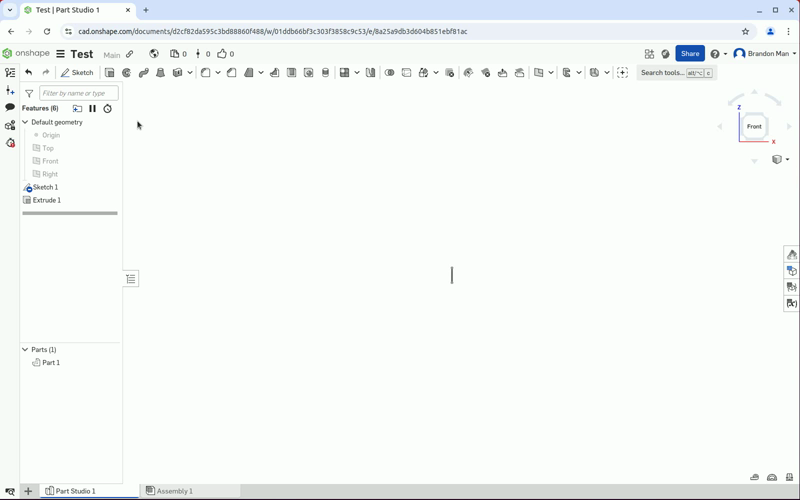
key(shift+h)
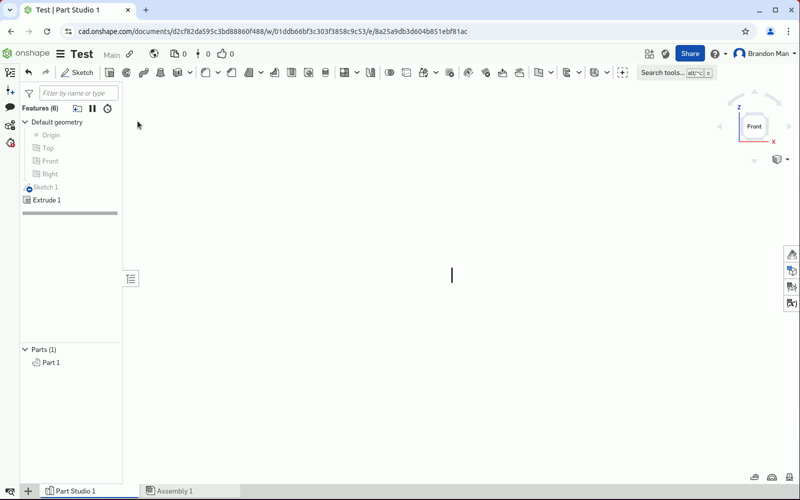
mouse_move(73, 189)
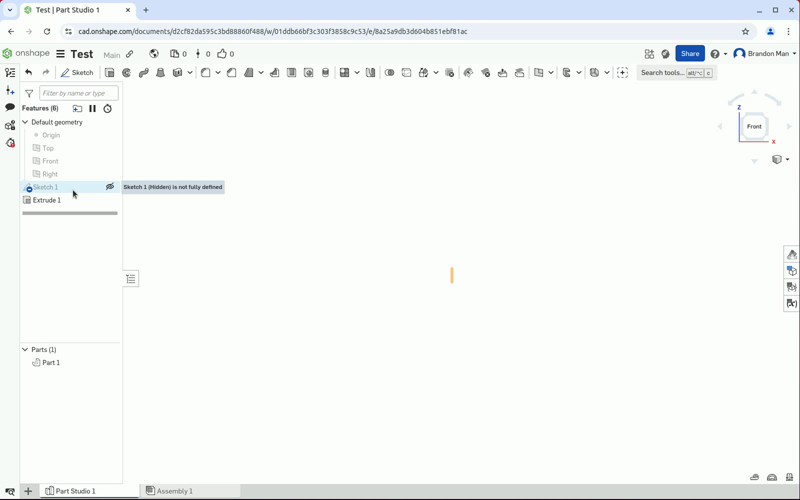
click(73, 189)
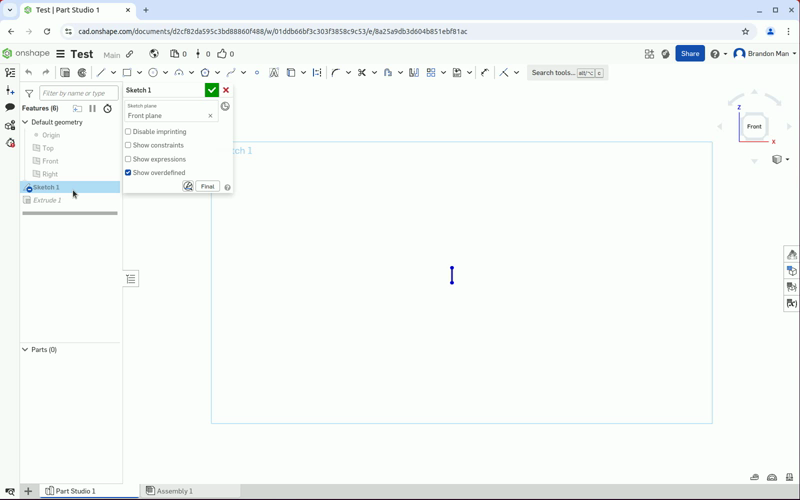
mouse_move(229, 92)
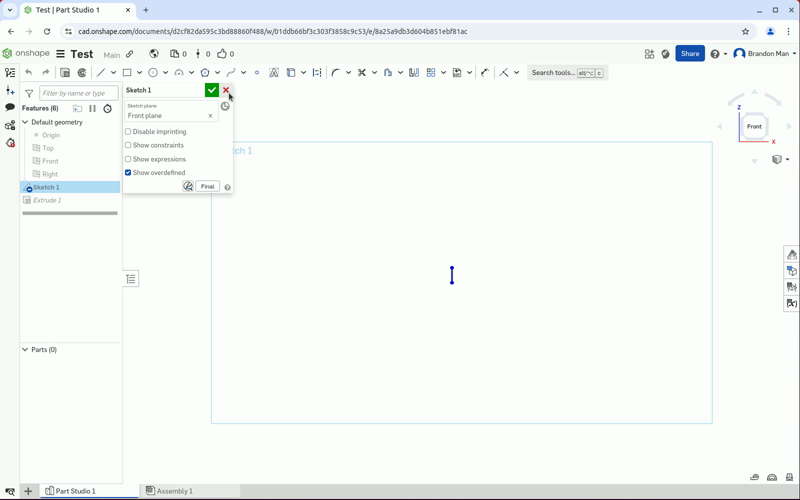
click(229, 92)
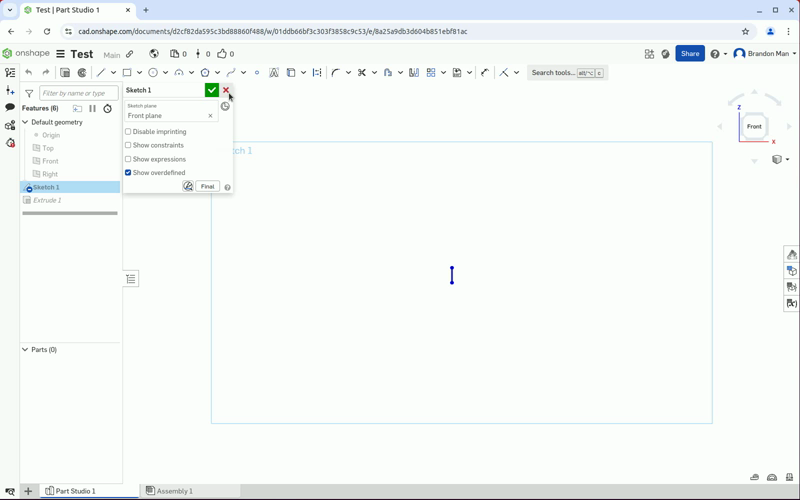
key(shift+s)
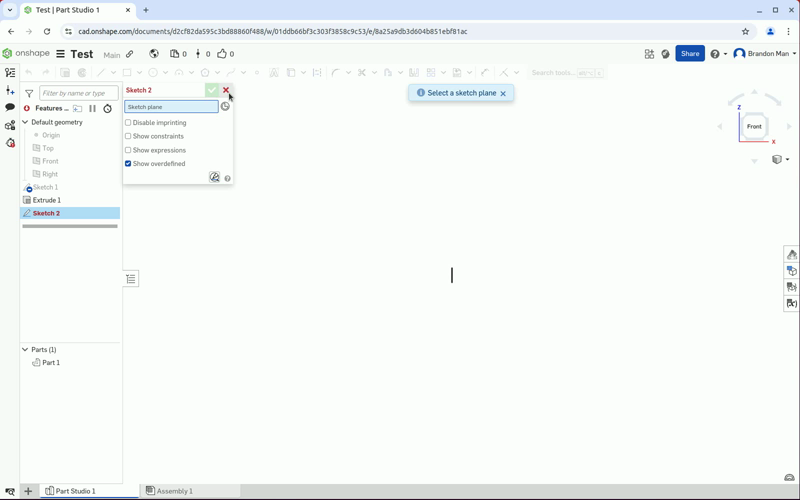
mouse_move(73, 163)
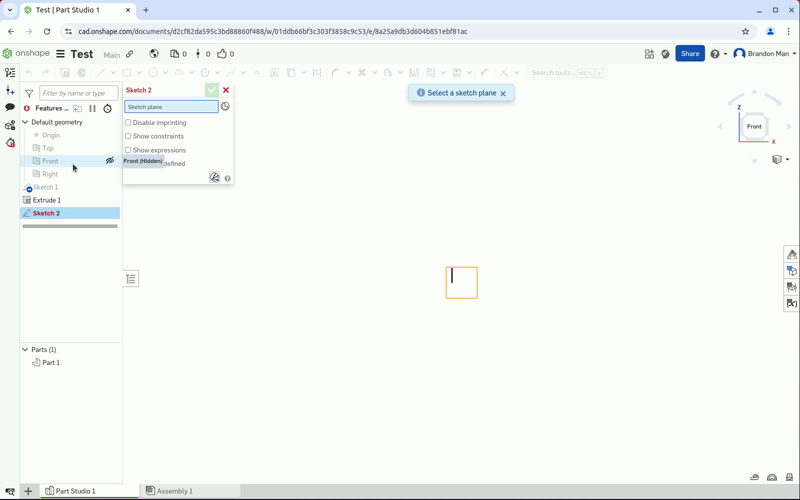
click(73, 163)
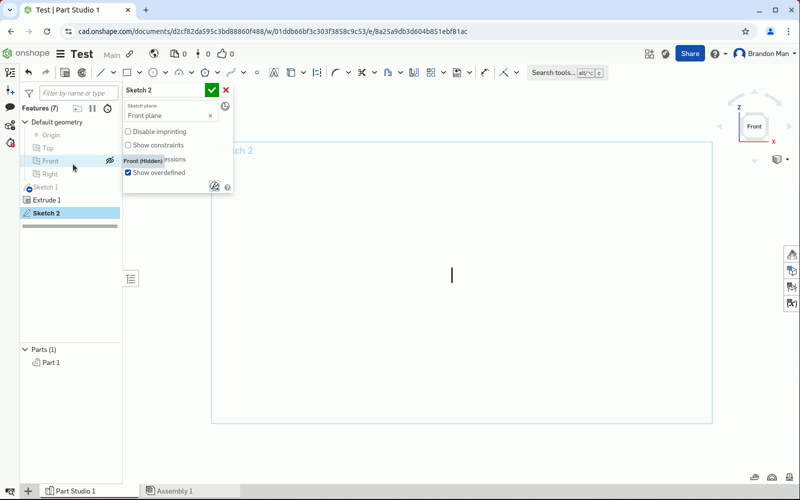
mouse_move(73, 352)
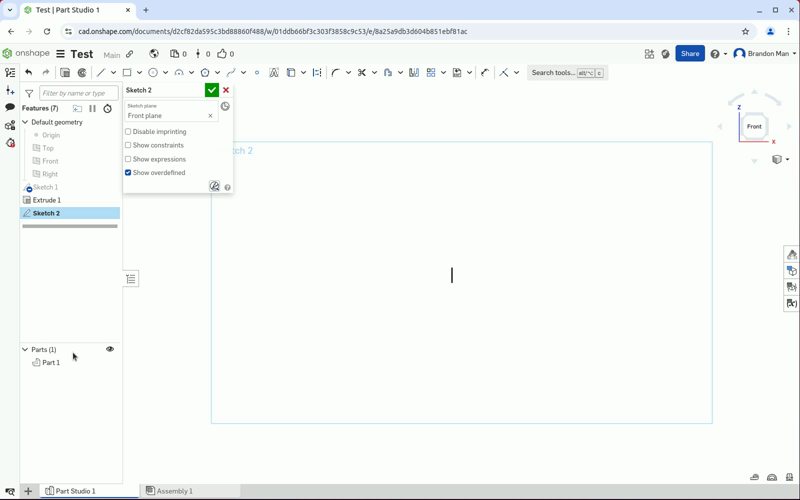
key(y)
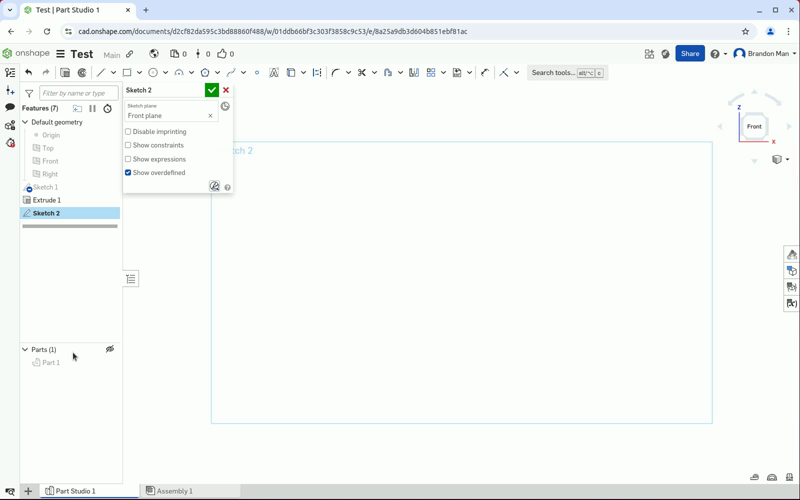
key(l)
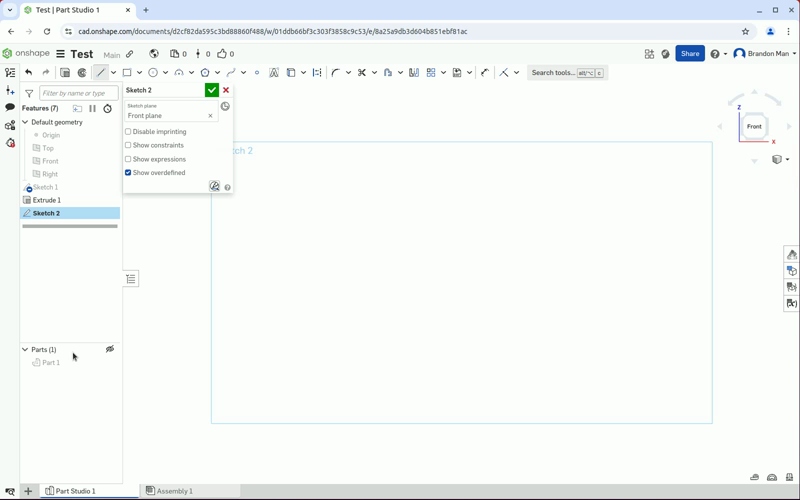
key_down(shift)
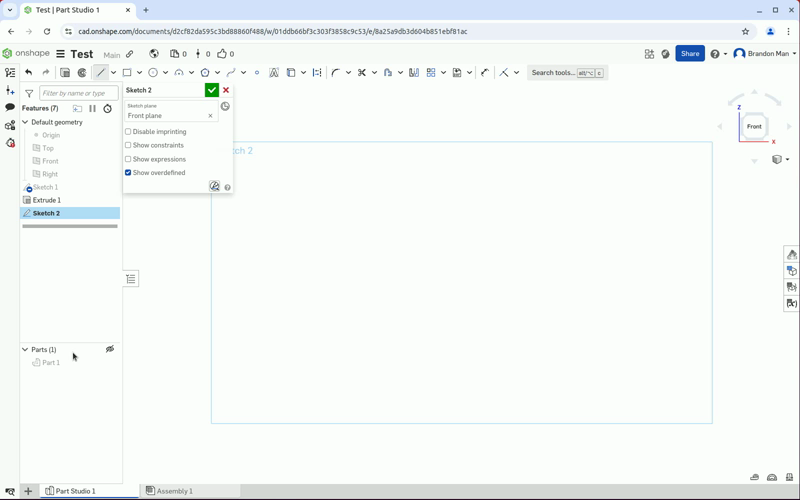
mouse_move(451, 282)
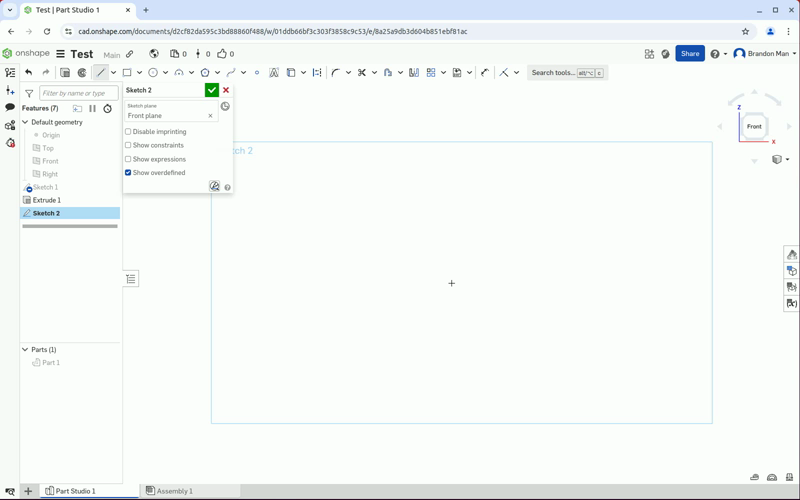
click(451, 282)
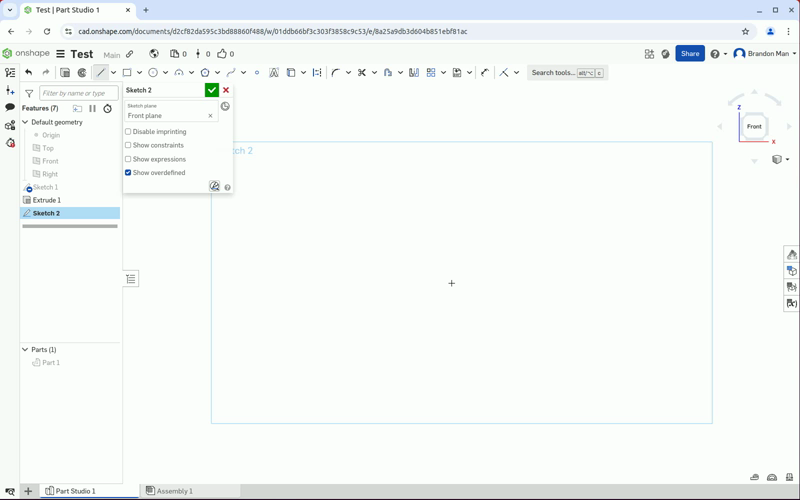
key_up(shift)
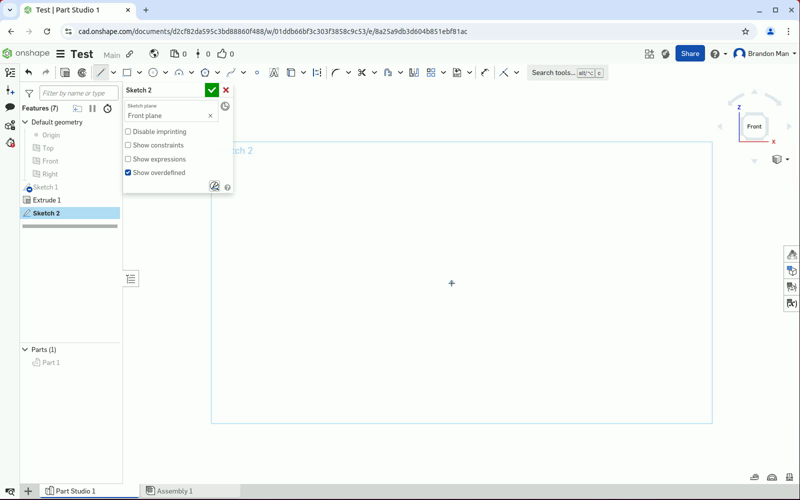
key_down(shift)
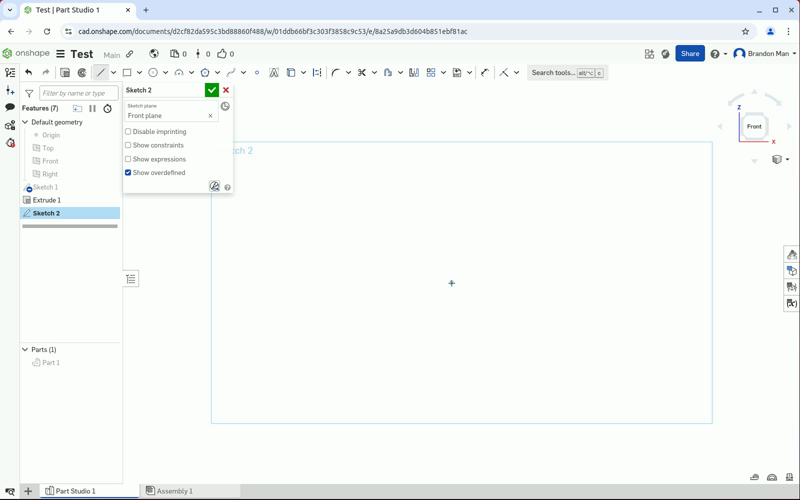
mouse_move(481, 282)
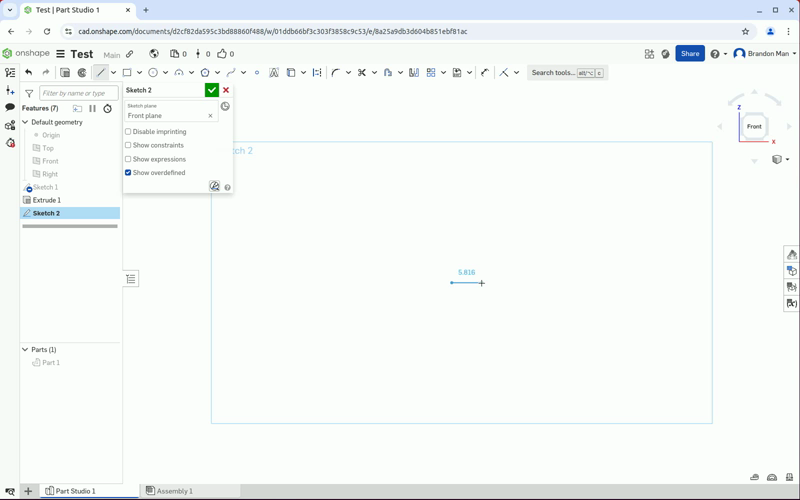
mouse_move(466, 282)
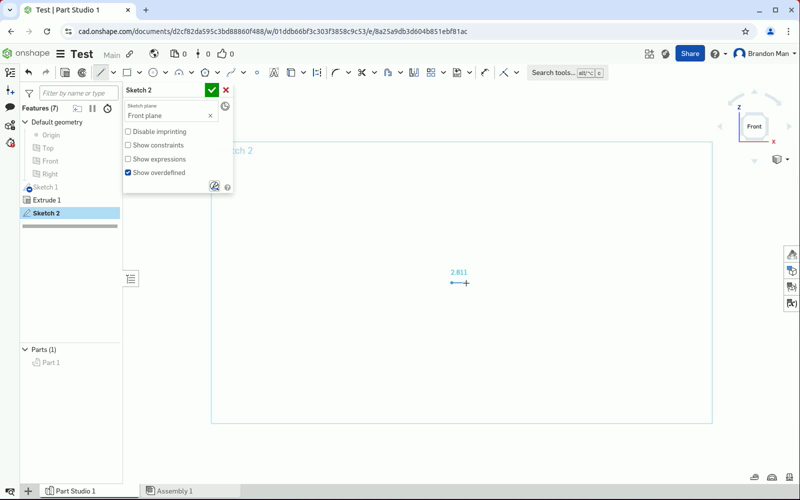
click(466, 282)
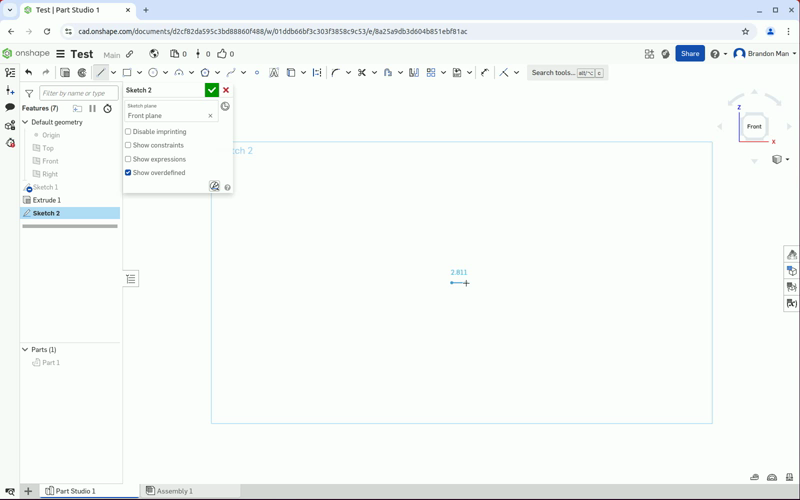
key_up(shift)
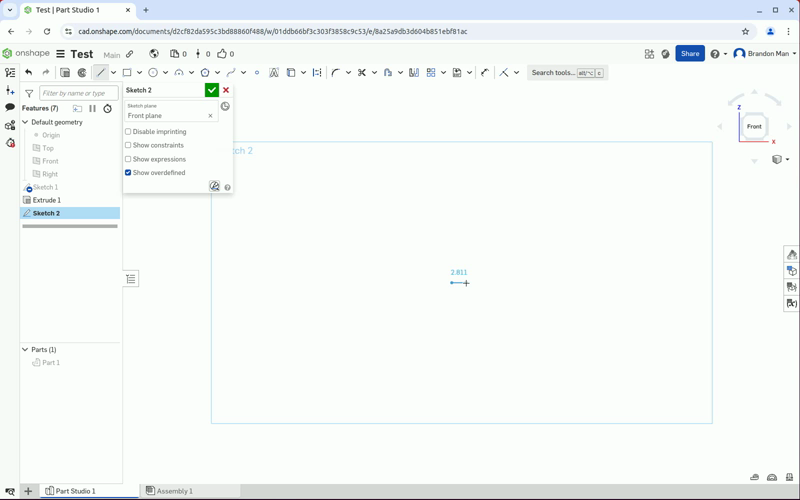
key_down(shift)
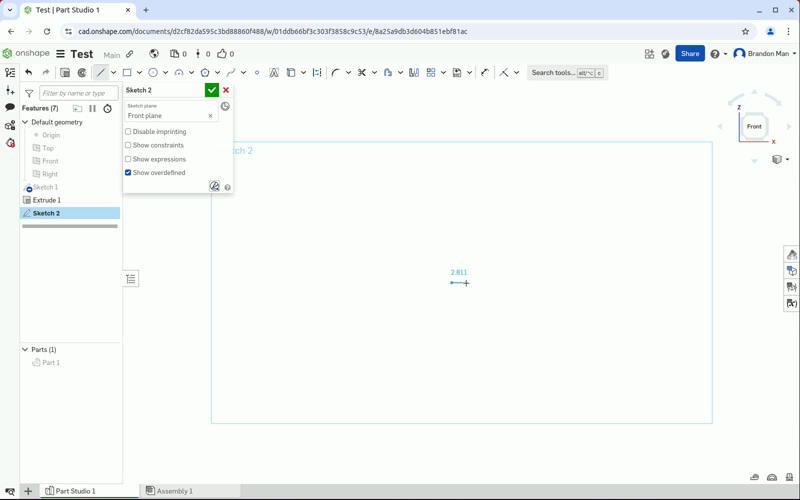
mouse_move(496, 282)
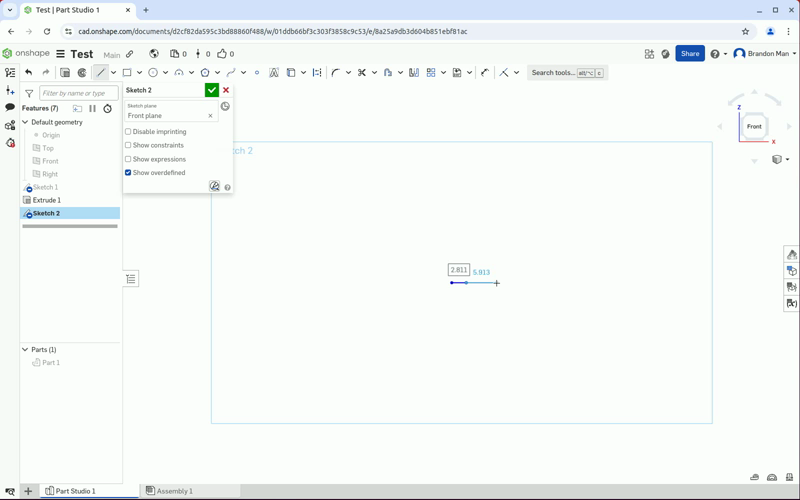
mouse_move(466, 282)
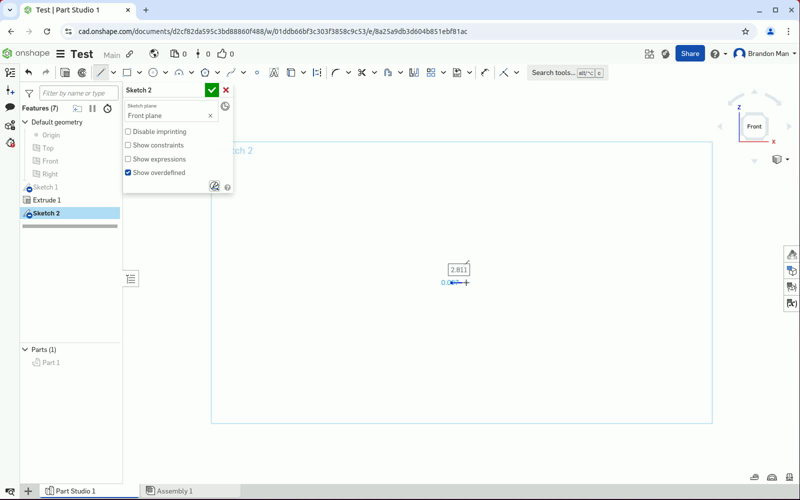
scroll(6)
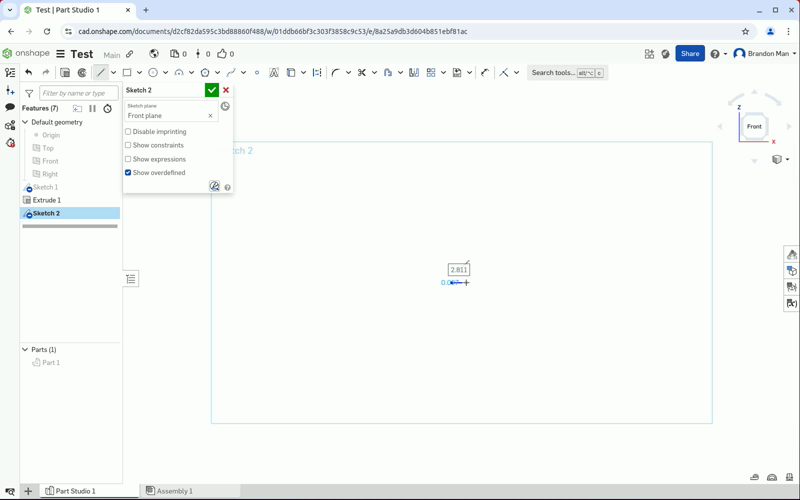
scroll(6)
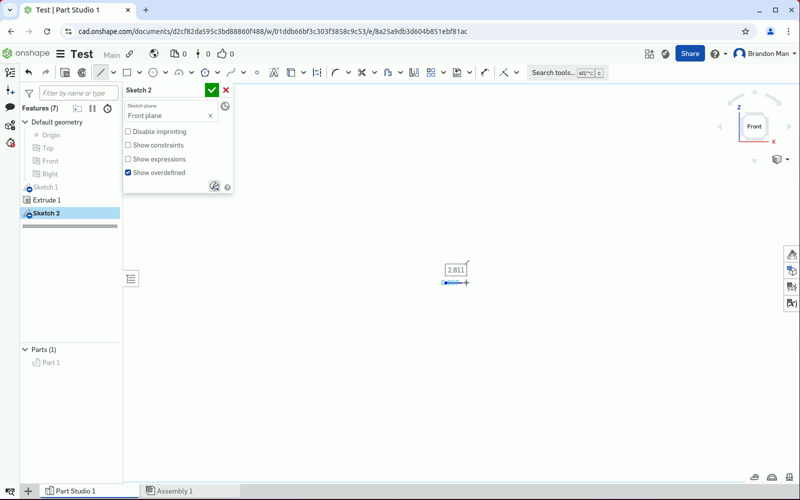
scroll(6)
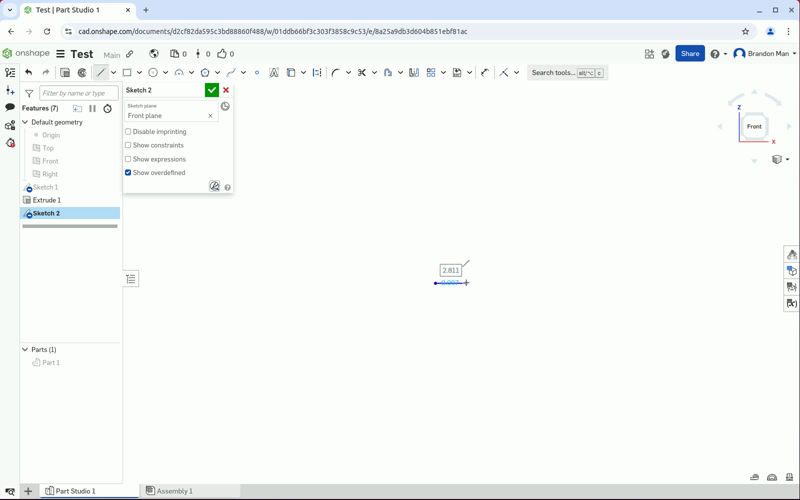
scroll(6)
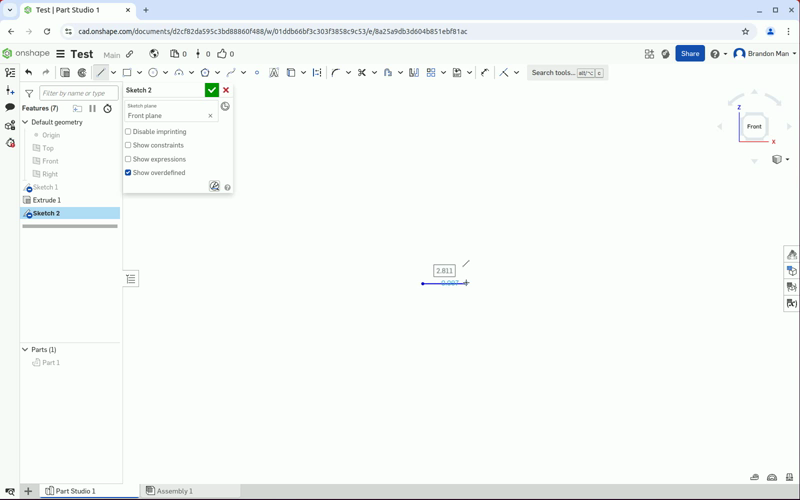
scroll(6)
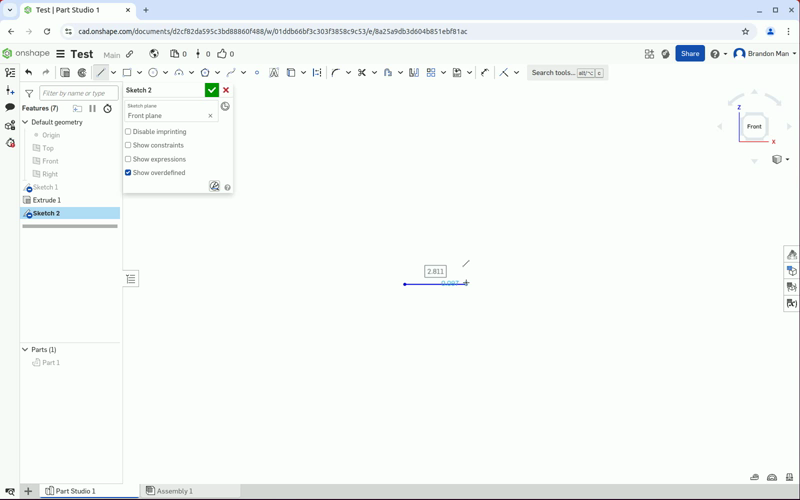
scroll(6)
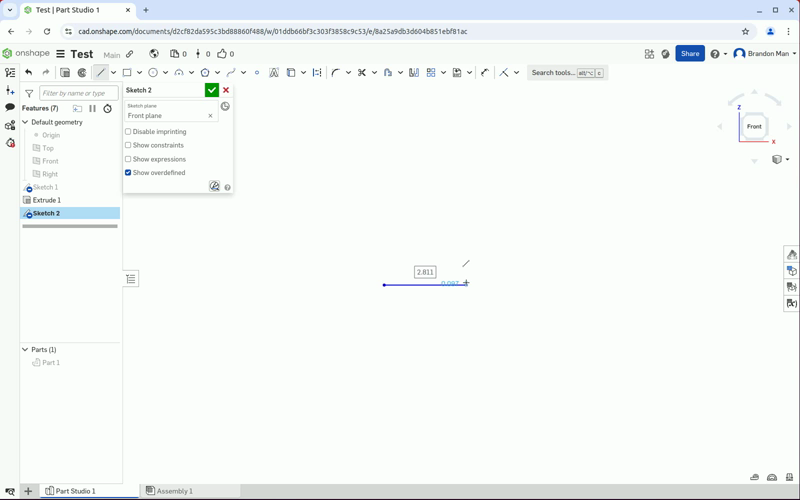
scroll(6)
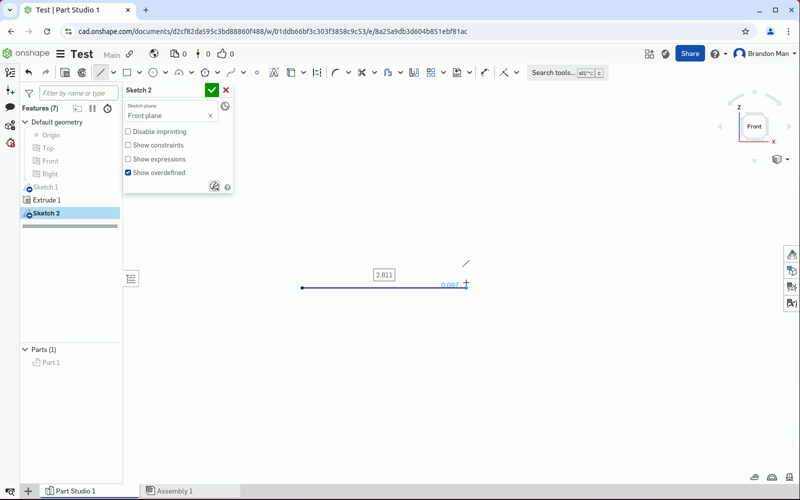
click(466, 282)
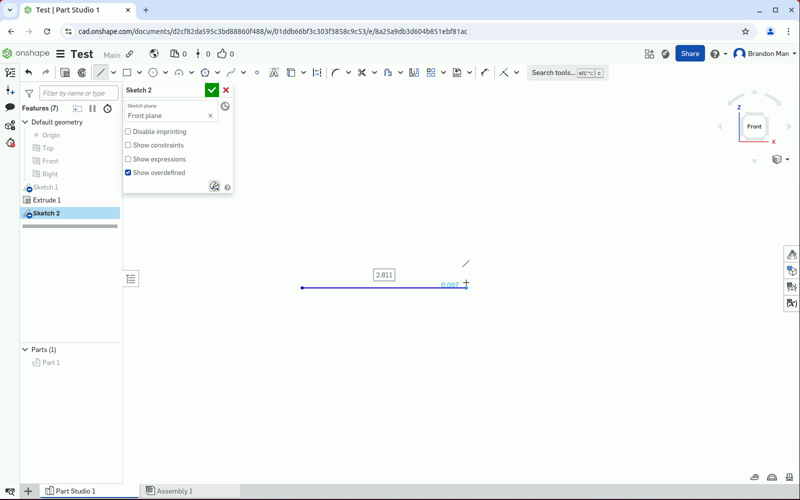
scroll(-6)
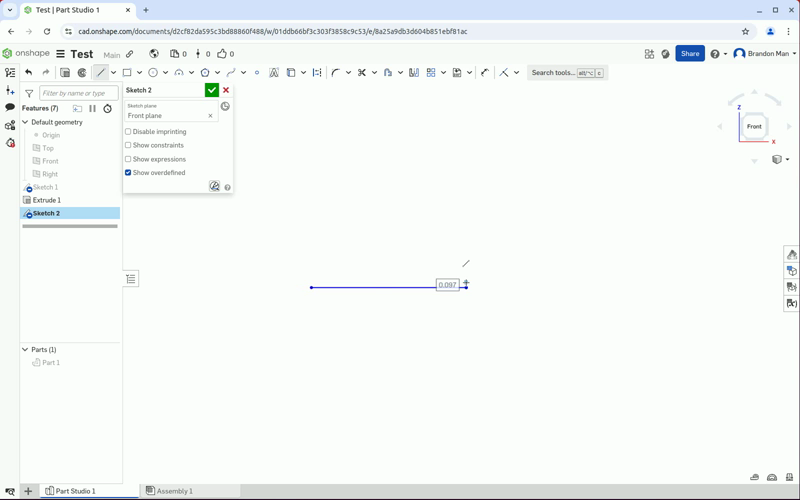
scroll(-6)
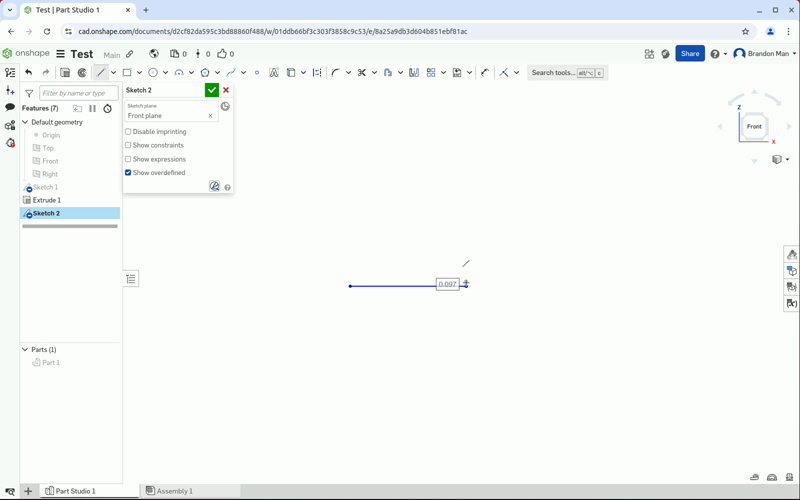
scroll(-6)
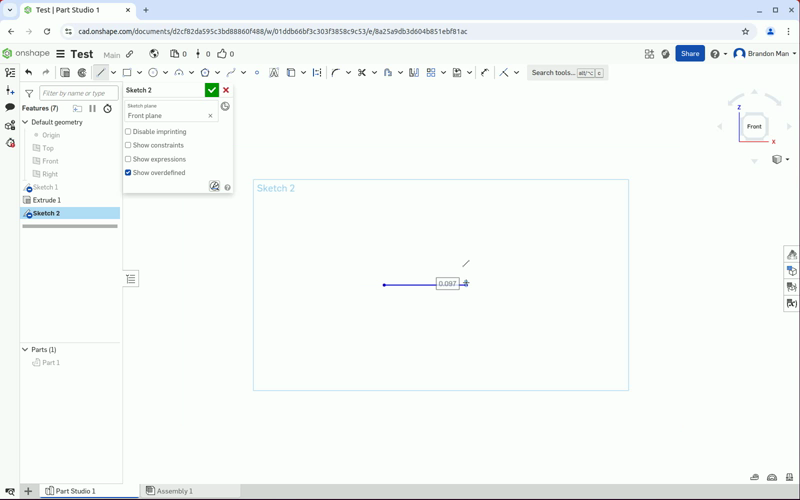
scroll(-6)
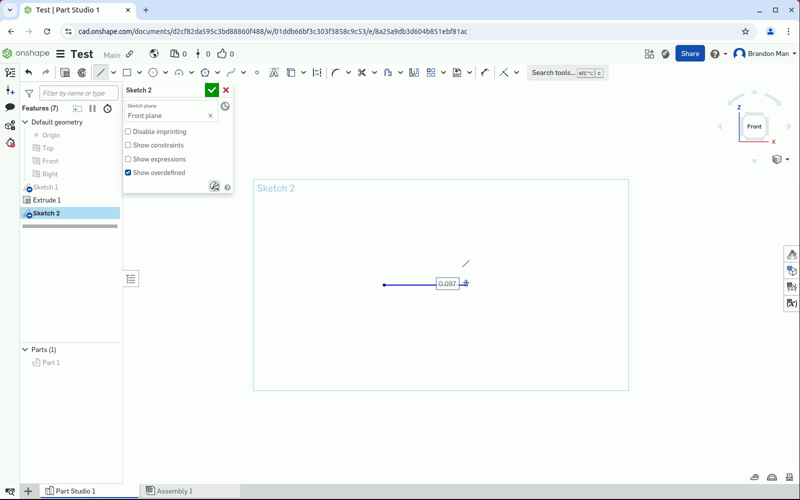
scroll(-6)
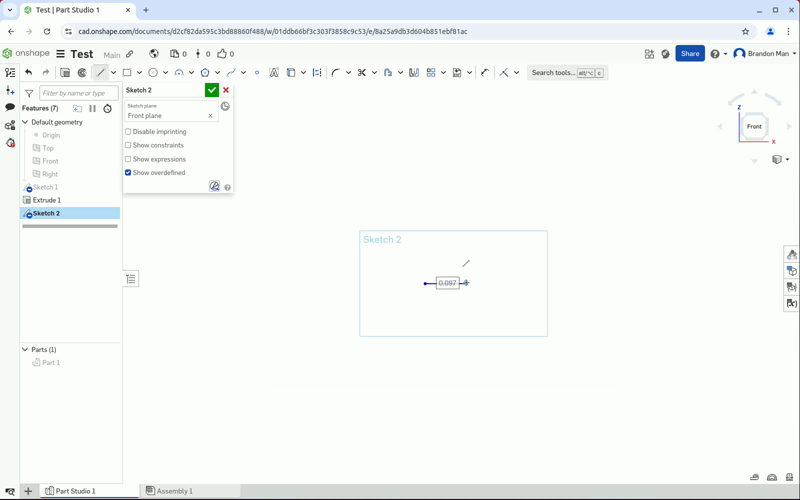
scroll(-6)
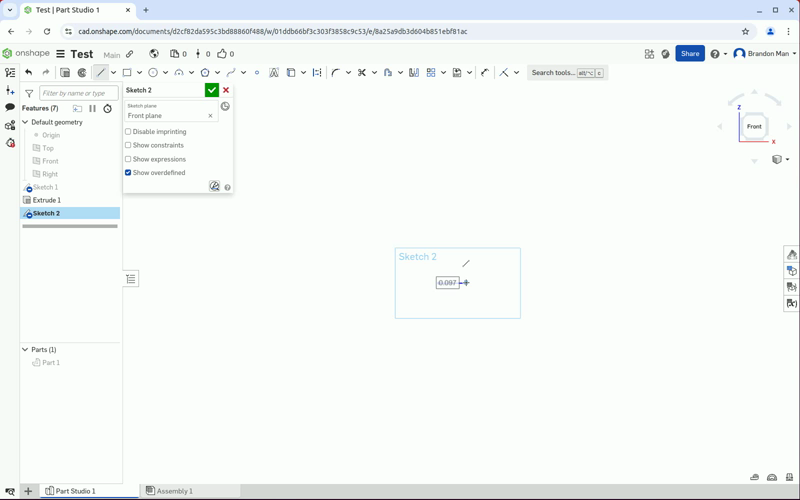
scroll(-6)
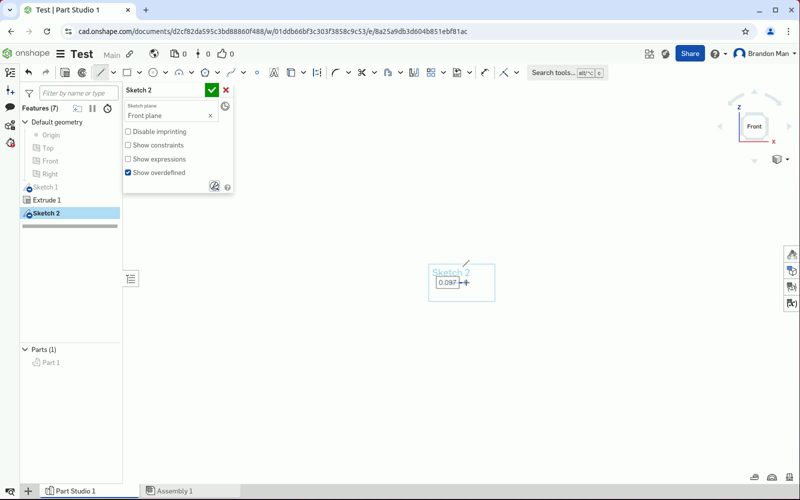
key_up(shift)
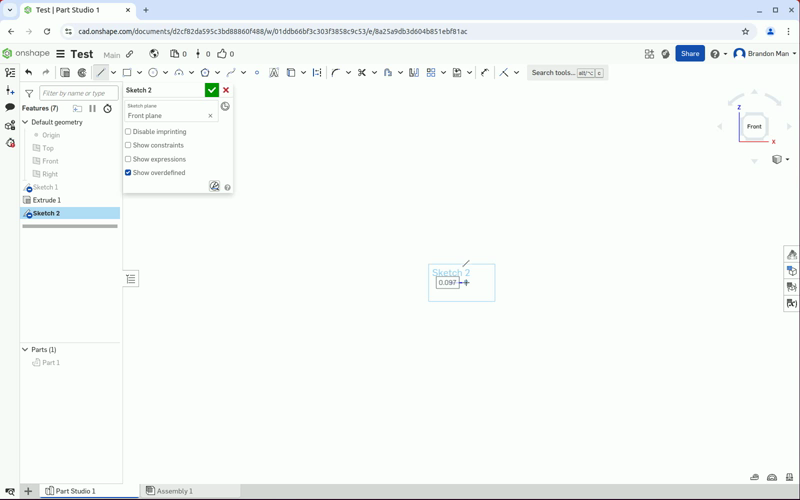
key_down(shift)
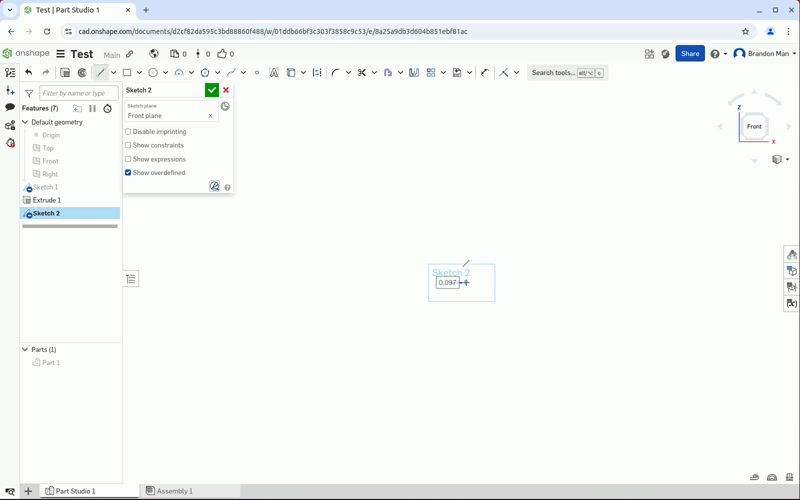
mouse_move(496, 282)
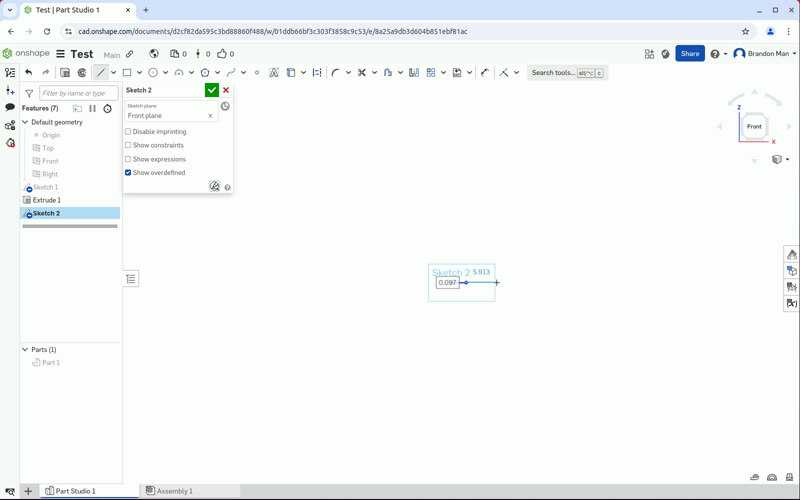
mouse_move(451, 282)
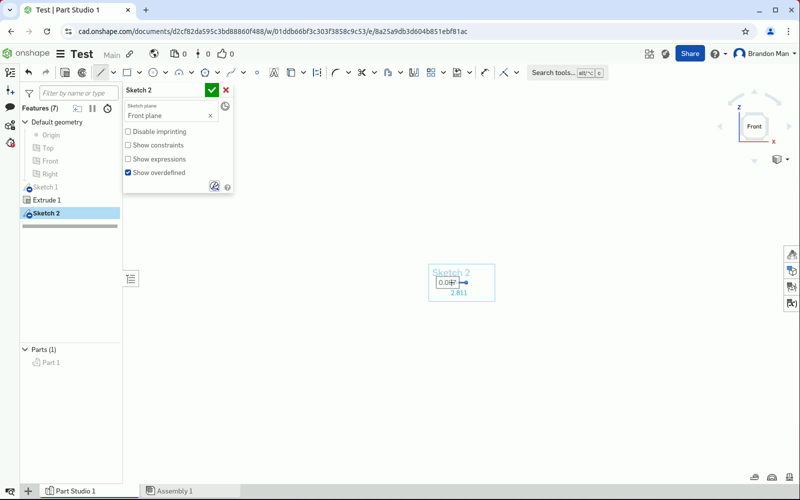
scroll(6)
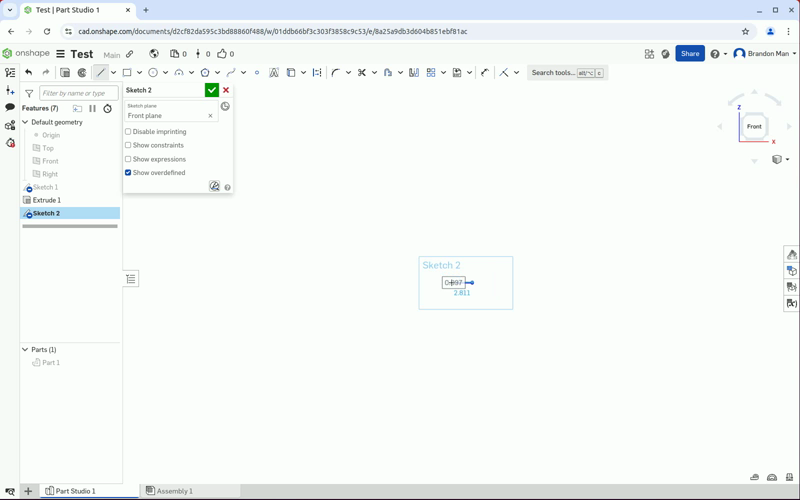
scroll(6)
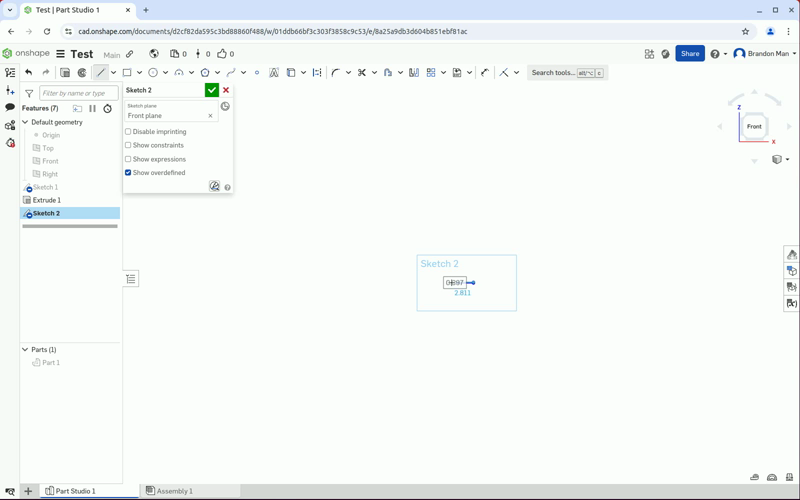
scroll(6)
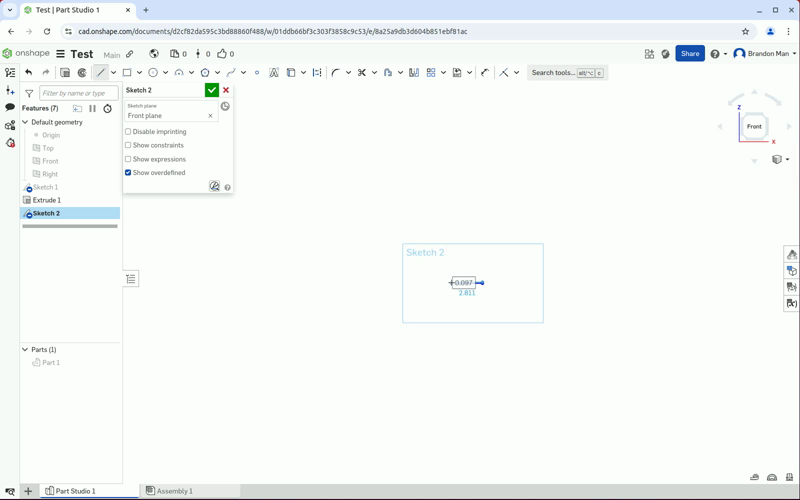
scroll(6)
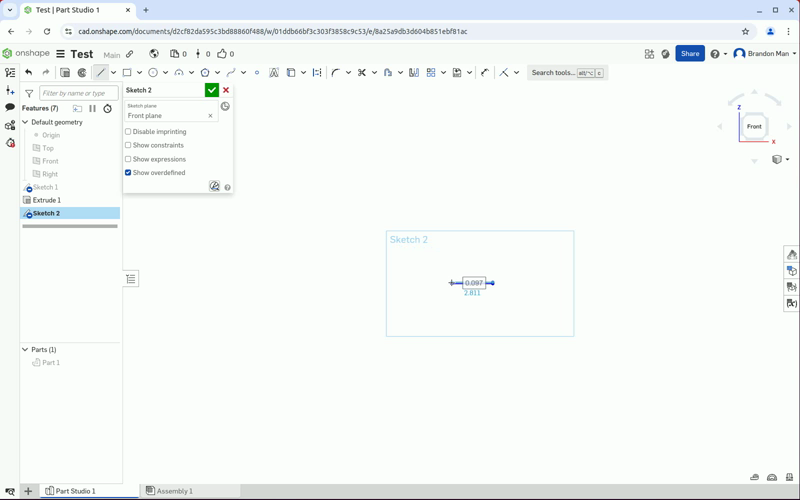
scroll(6)
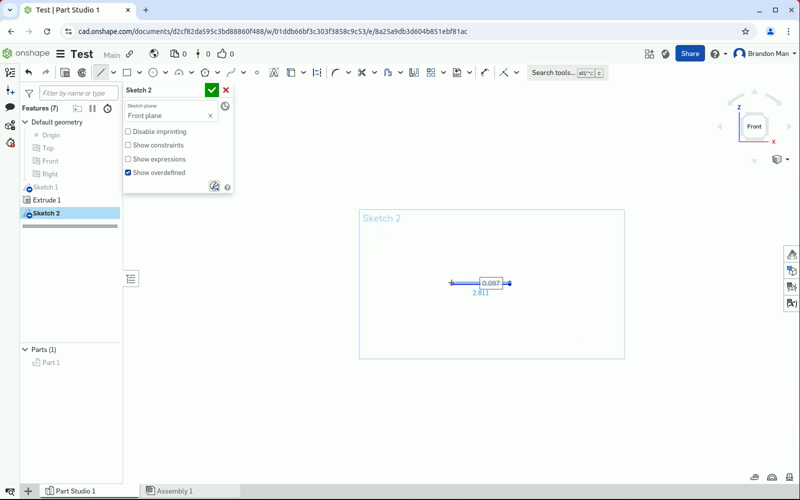
scroll(6)
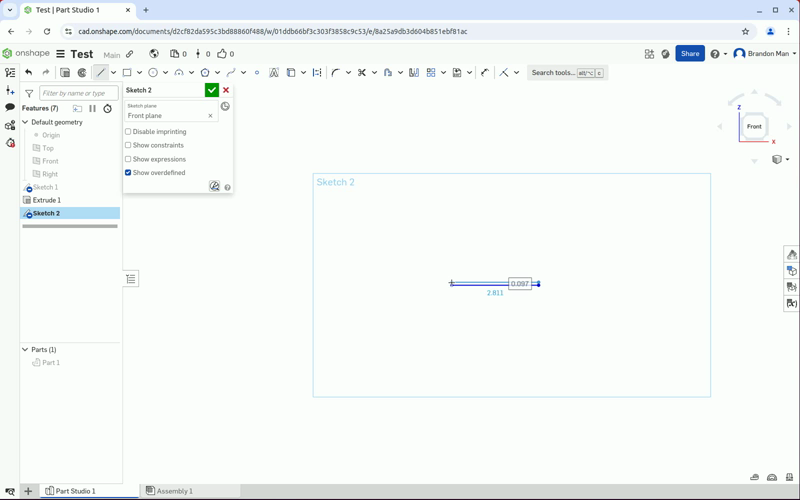
scroll(6)
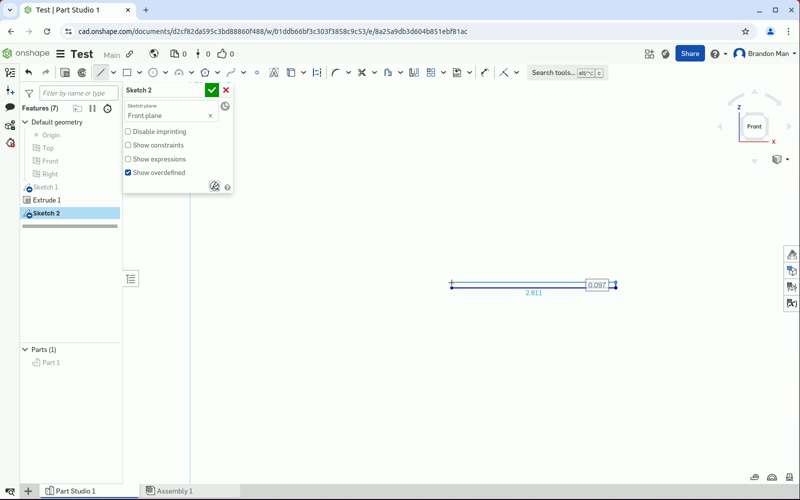
click(451, 282)
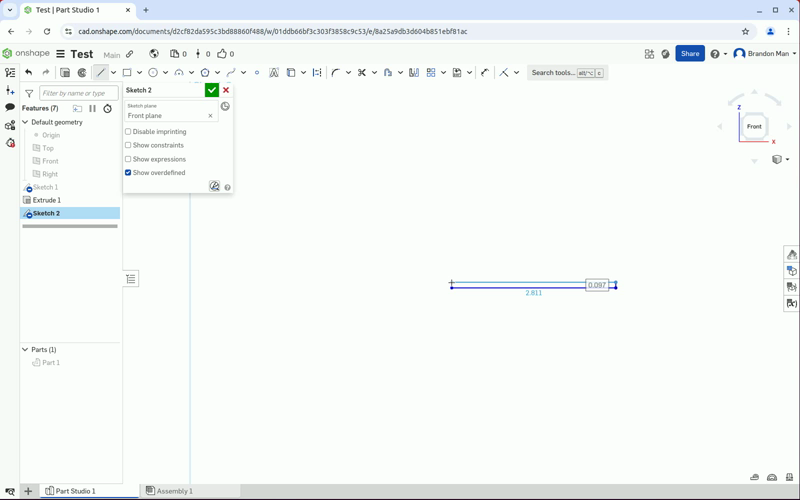
scroll(-6)
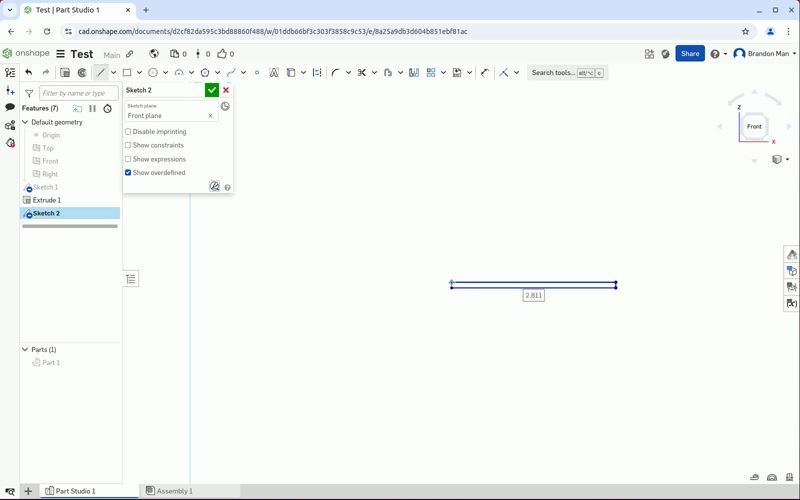
scroll(-6)
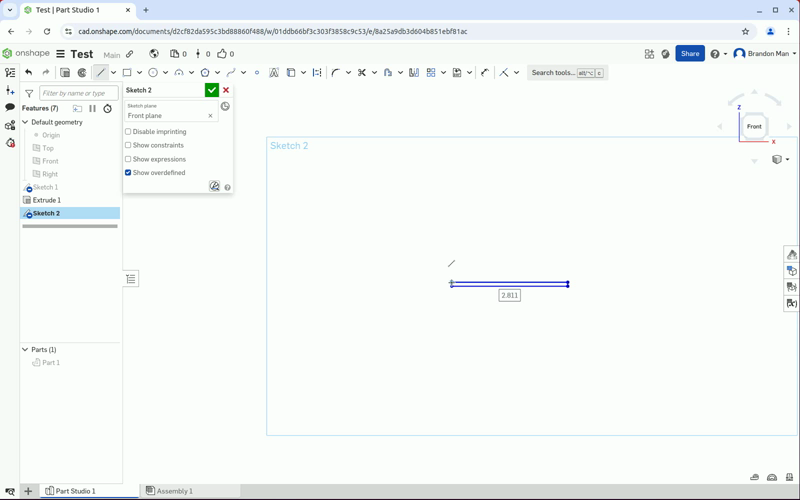
scroll(-6)
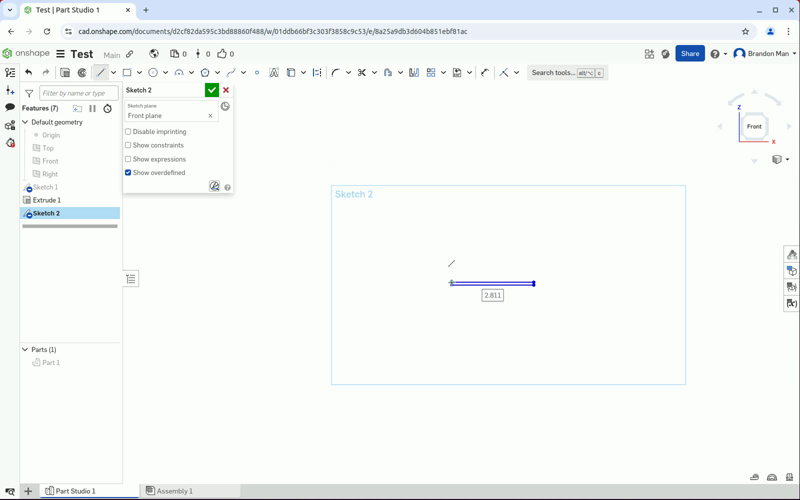
scroll(-6)
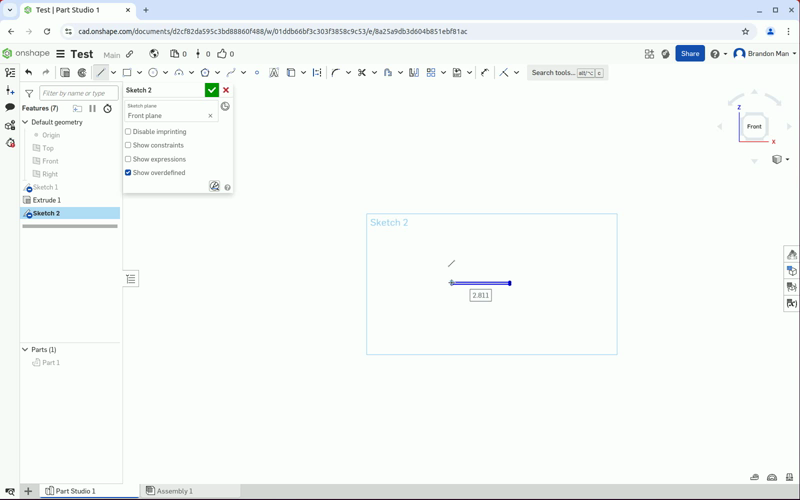
scroll(-6)
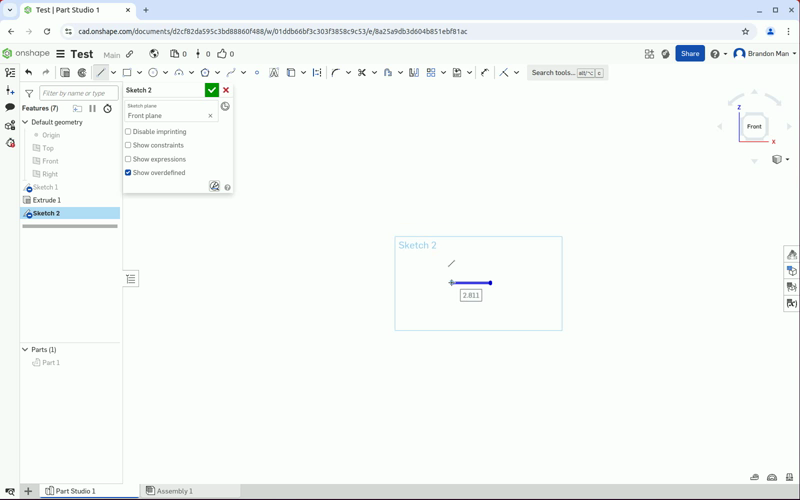
scroll(-6)
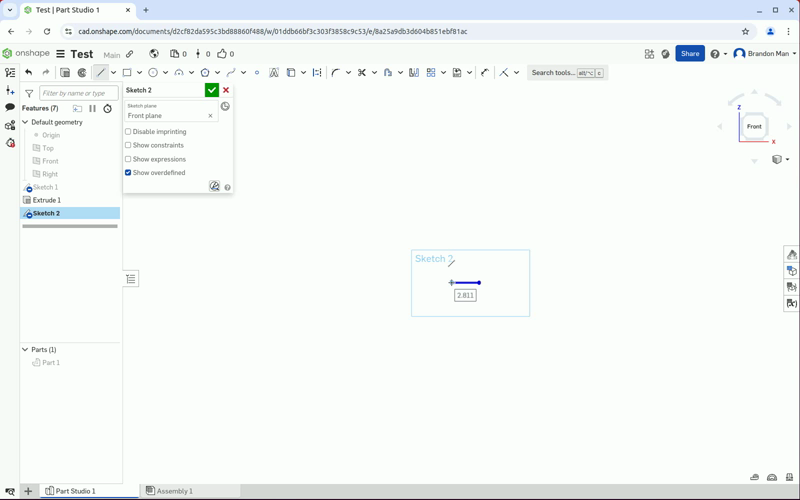
scroll(-6)
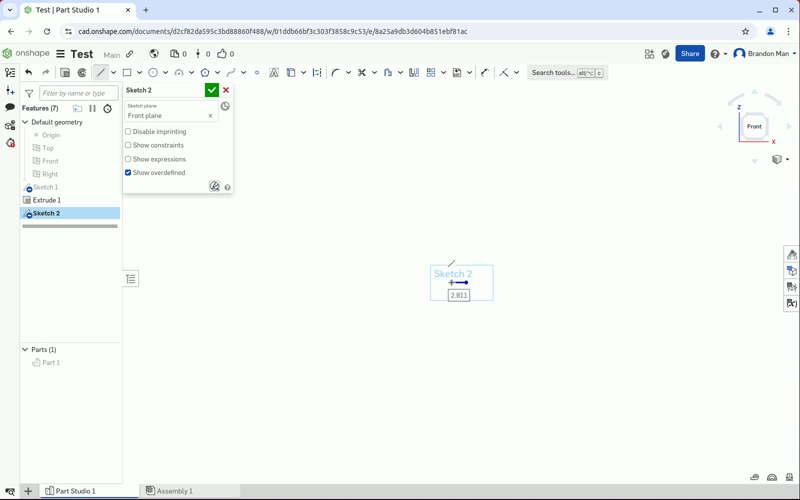
key_up(shift)
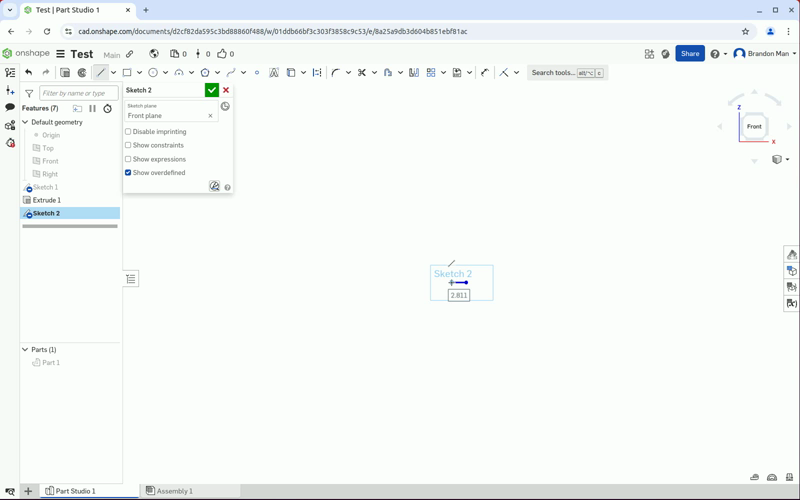
mouse_move(481, 282)
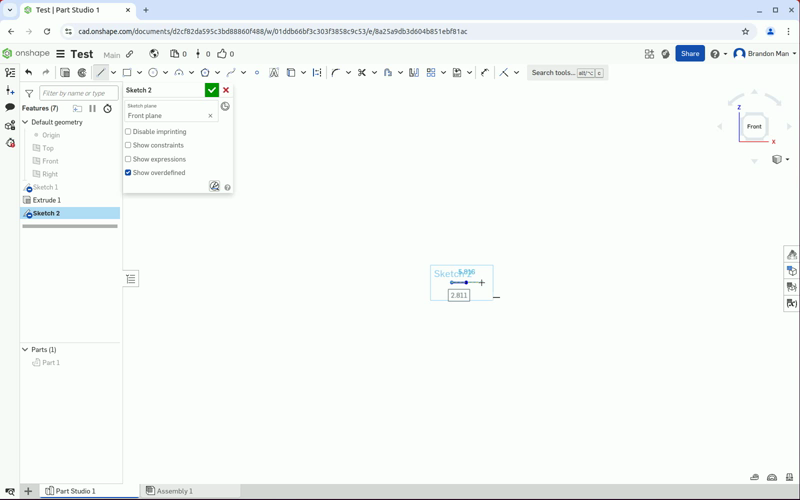
key_down(shift)
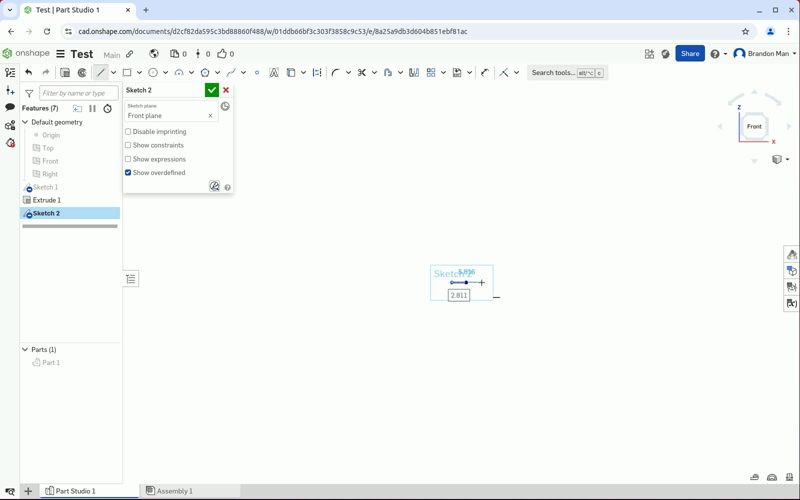
mouse_move(451, 282)
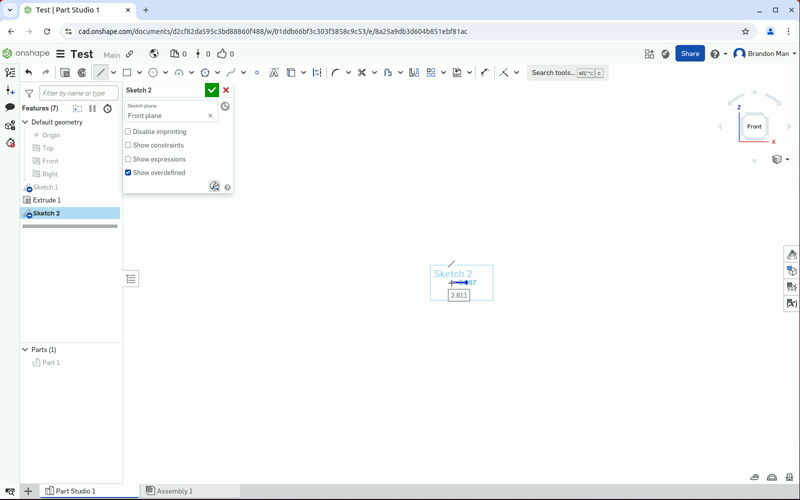
scroll(6)
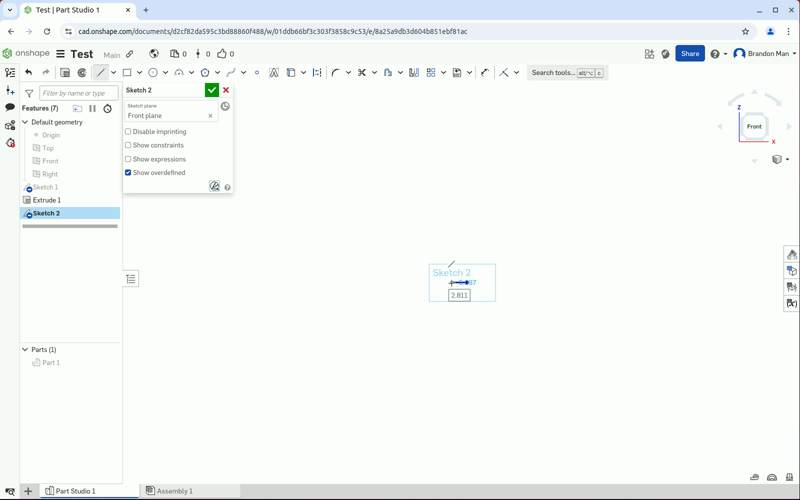
scroll(6)
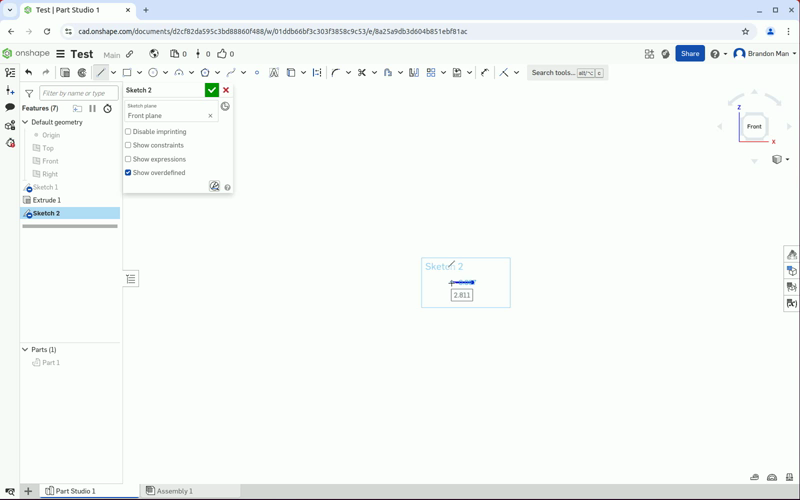
scroll(6)
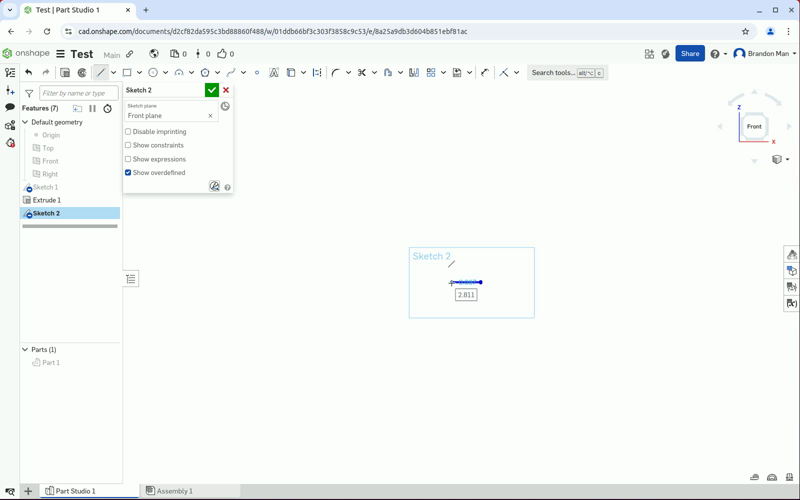
scroll(6)
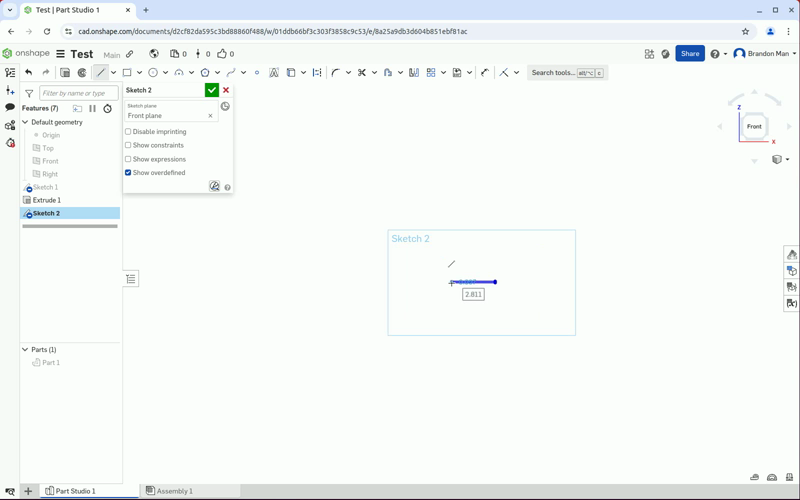
scroll(6)
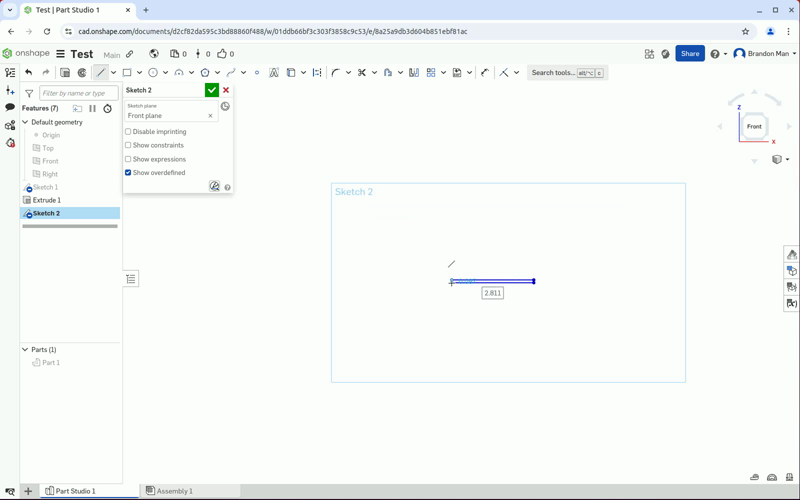
scroll(6)
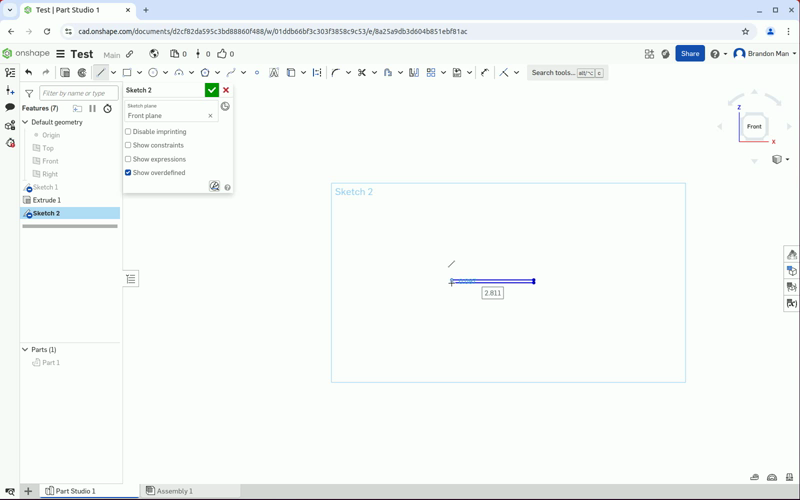
scroll(6)
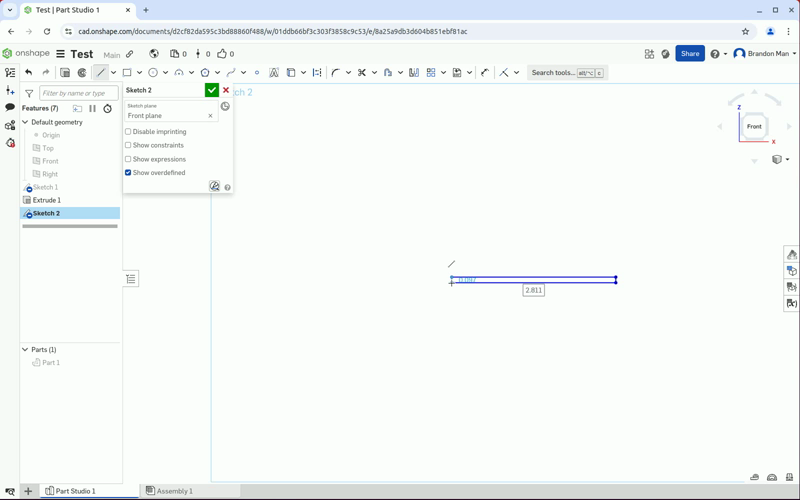
key_up(shift)
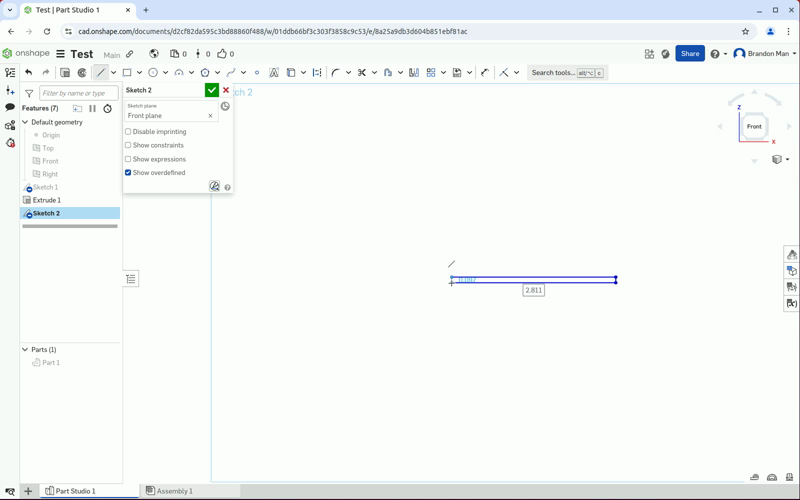
click(451, 282)
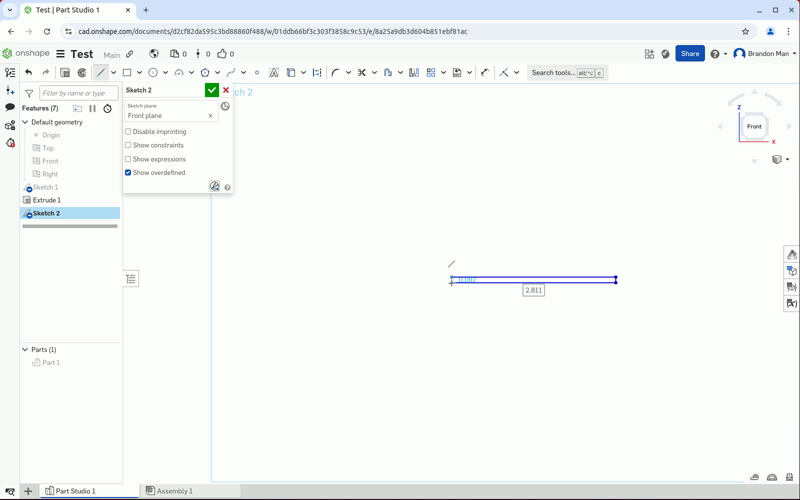
scroll(-6)
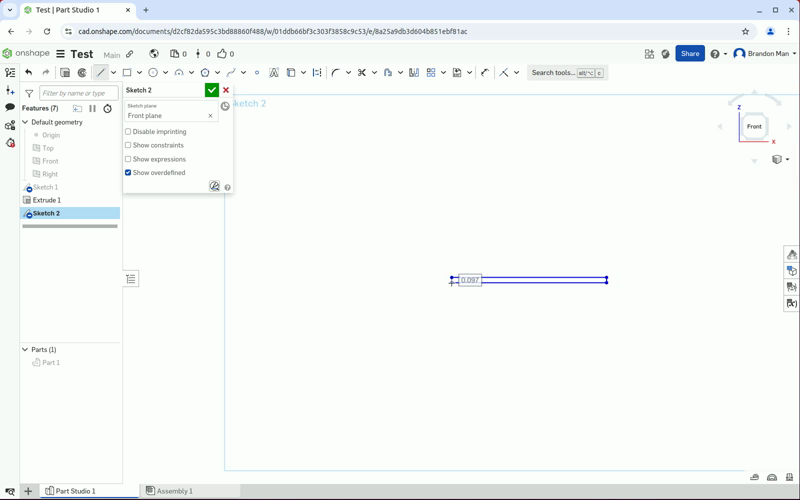
scroll(-6)
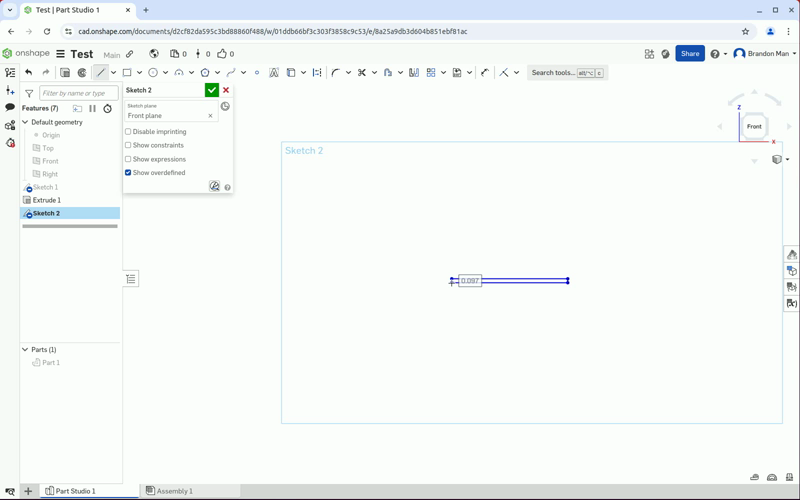
scroll(-6)
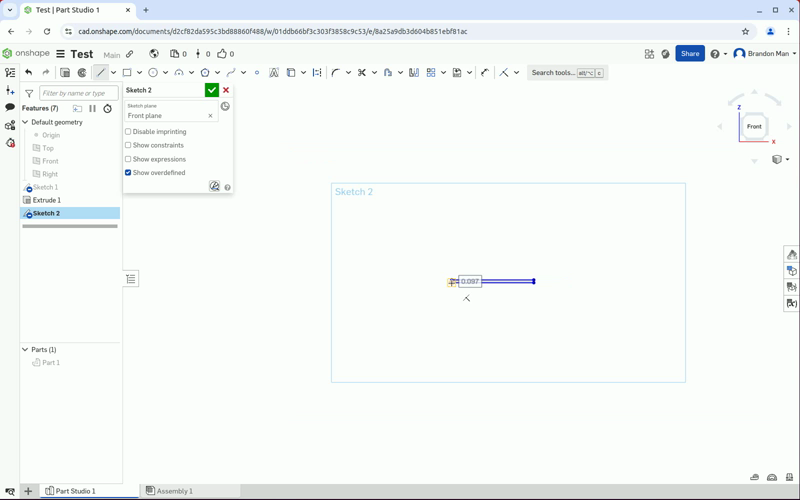
scroll(-6)
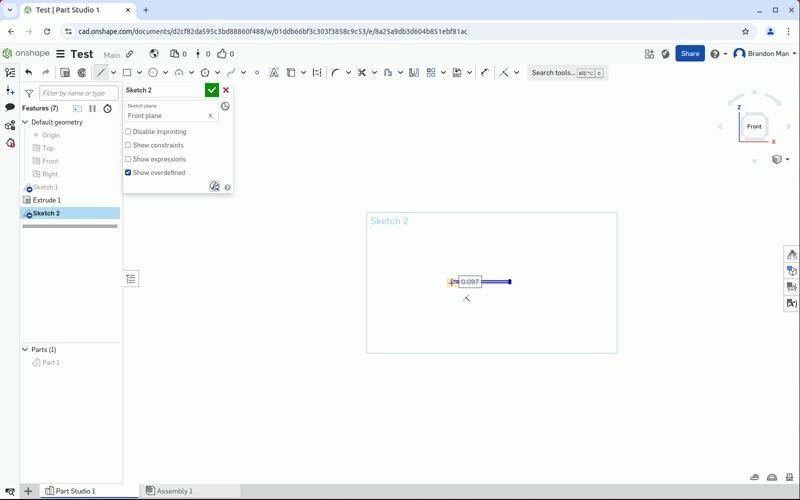
scroll(-6)
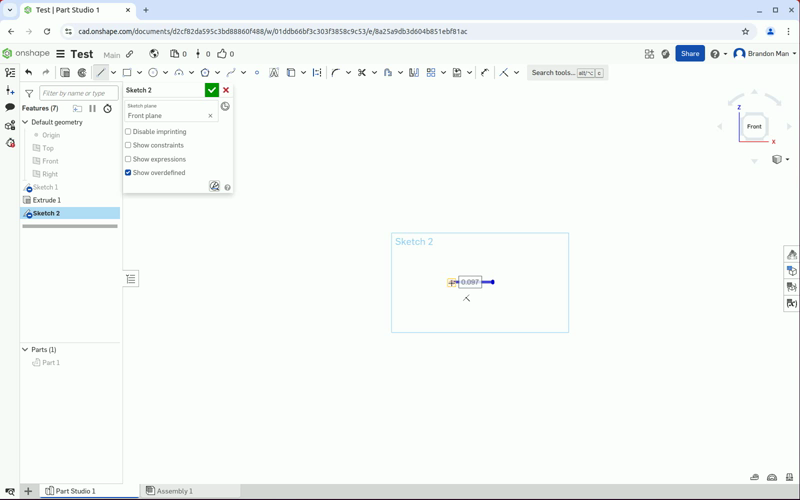
scroll(-6)
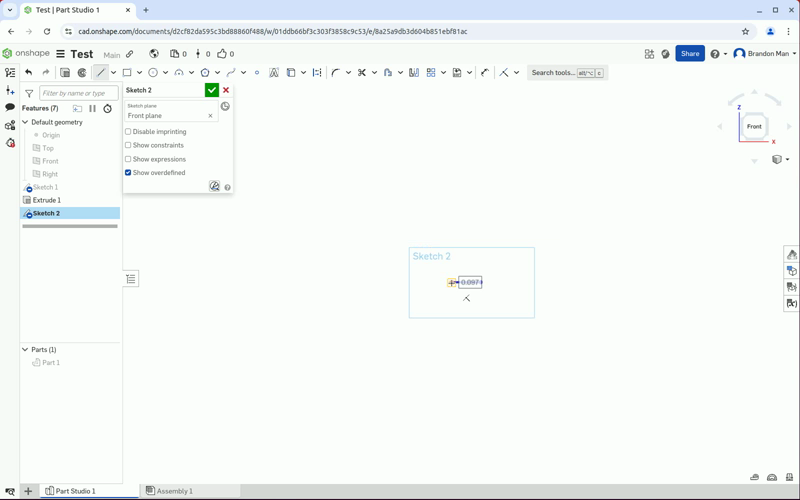
scroll(-6)
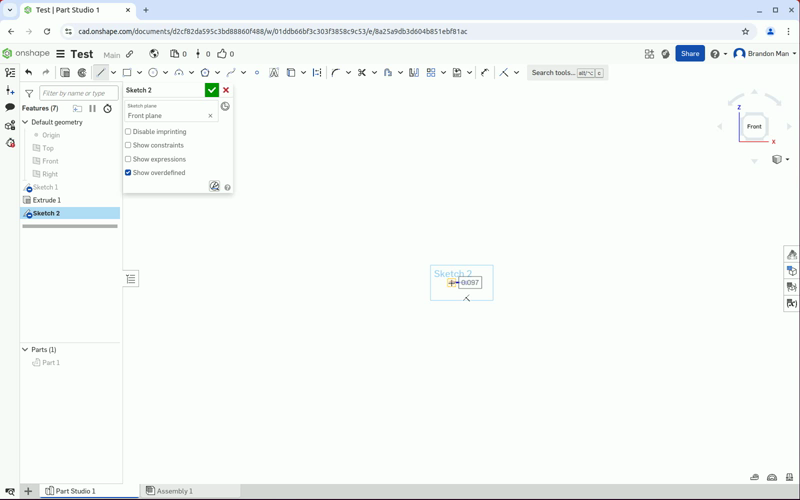
key(esc)
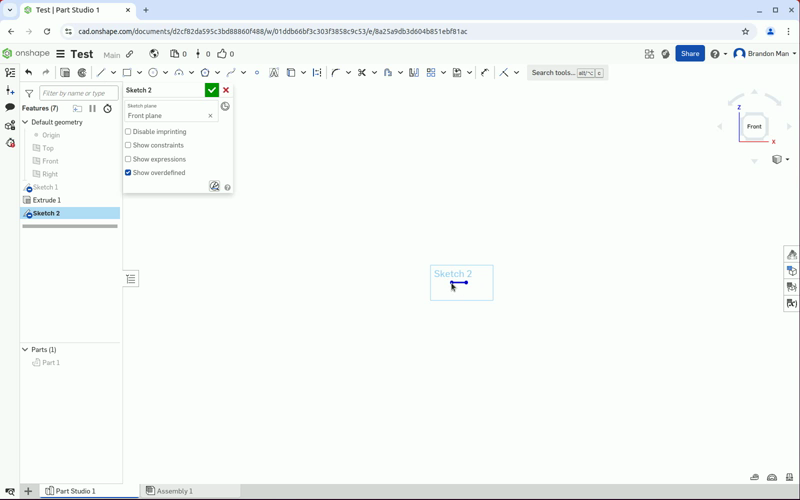
mouse_move(453, 282)
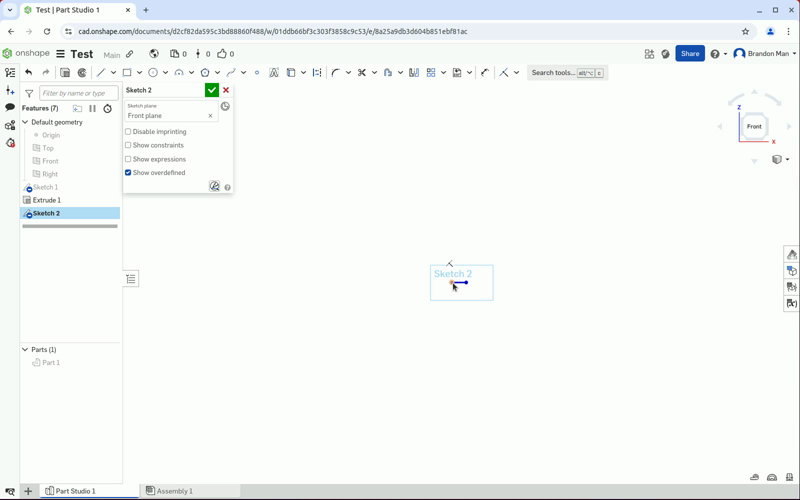
scroll(6)
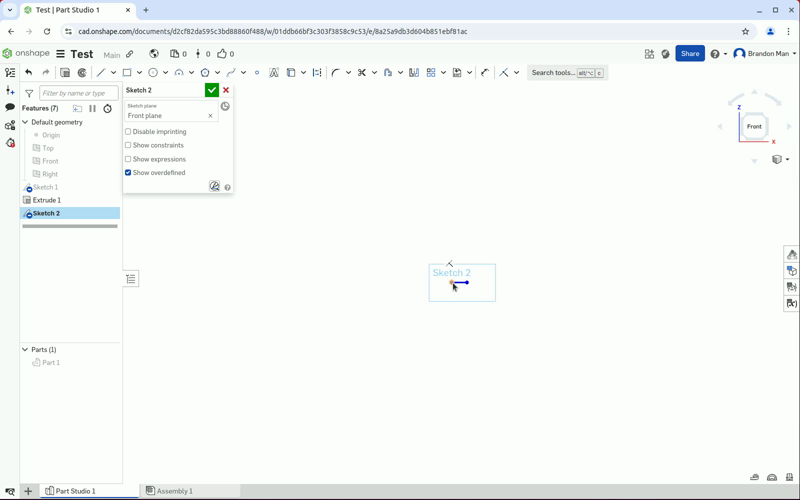
scroll(6)
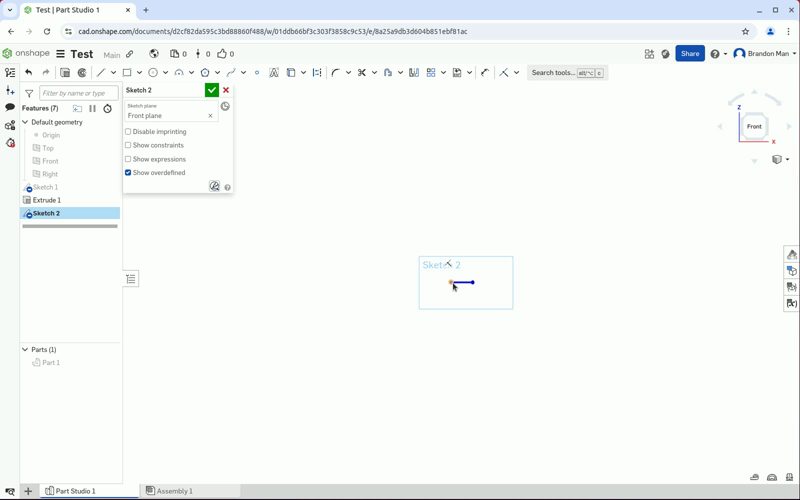
scroll(6)
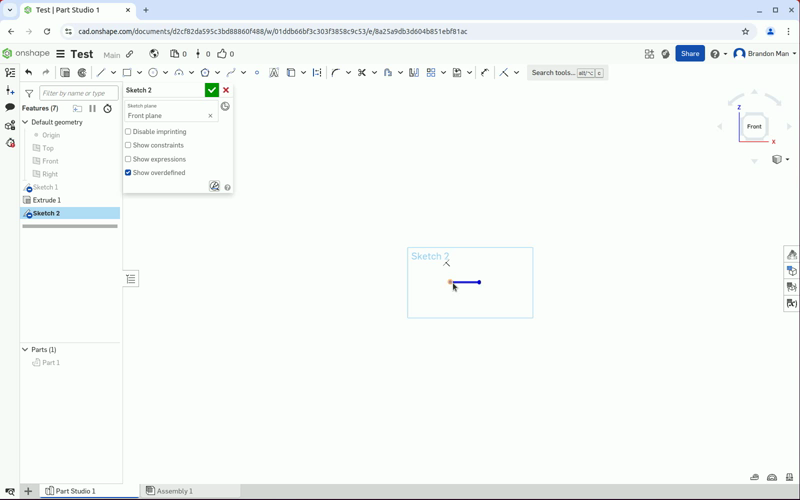
scroll(6)
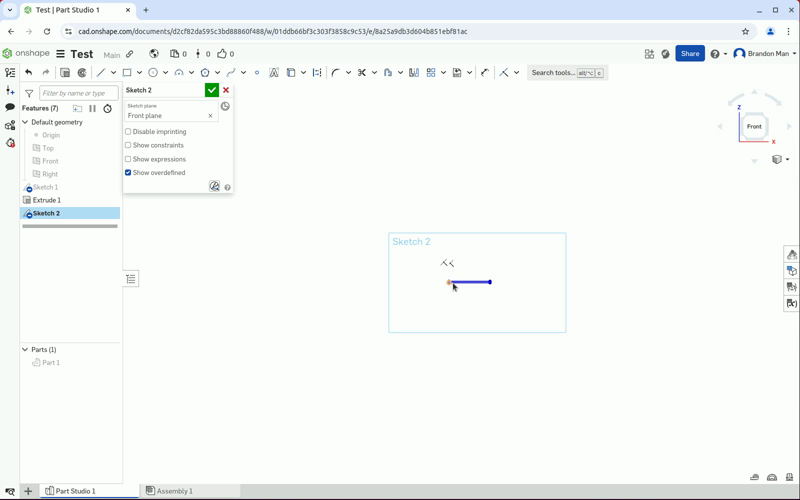
scroll(6)
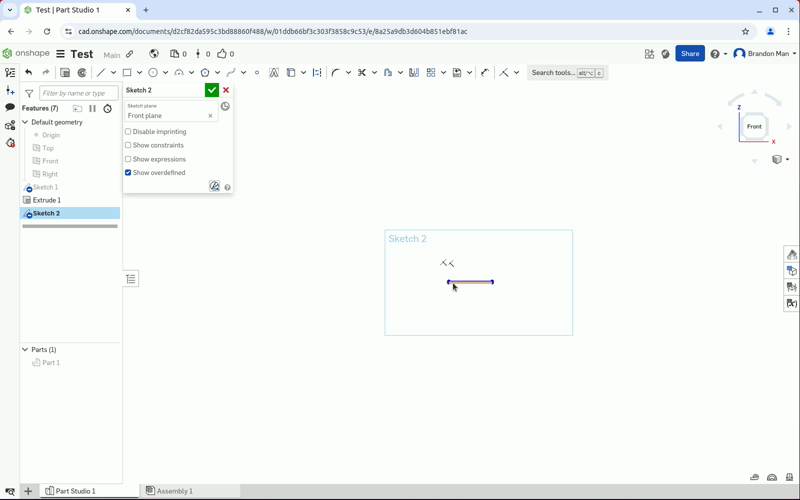
scroll(6)
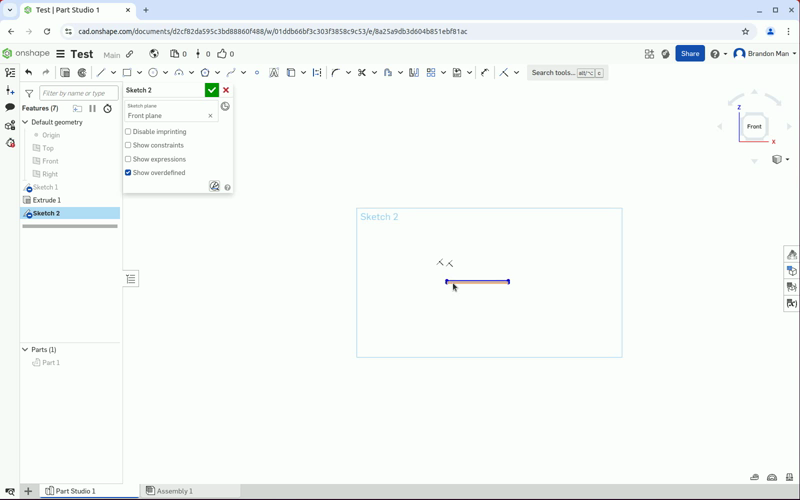
scroll(6)
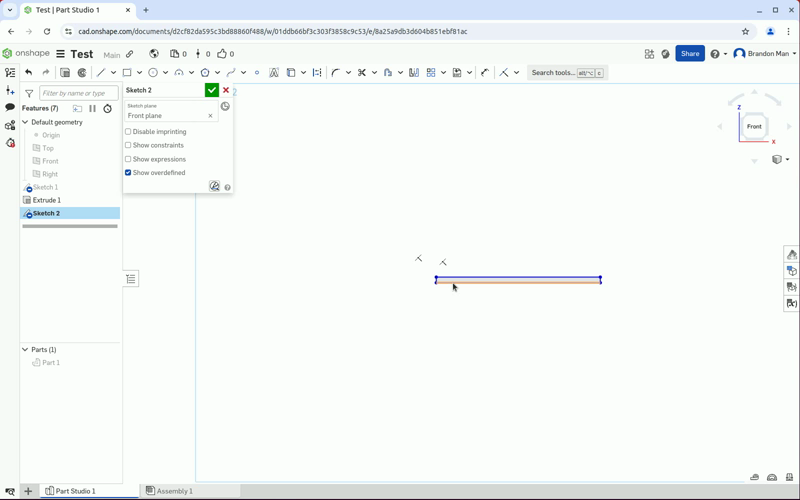
click(453, 282)
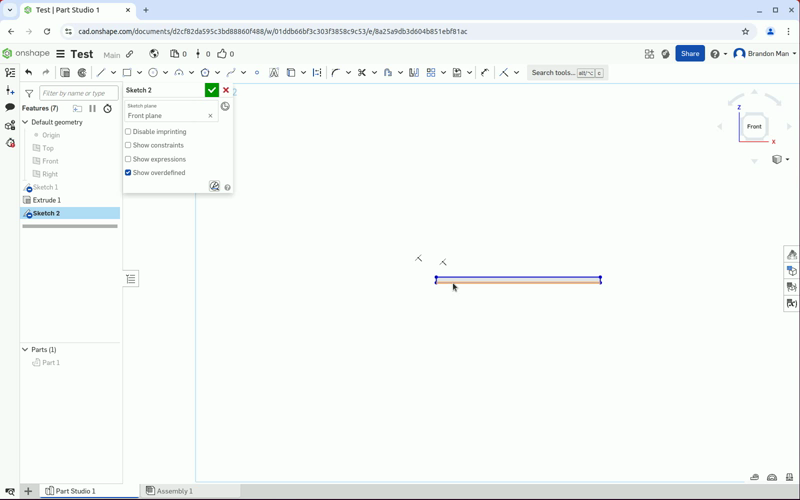
scroll(-6)
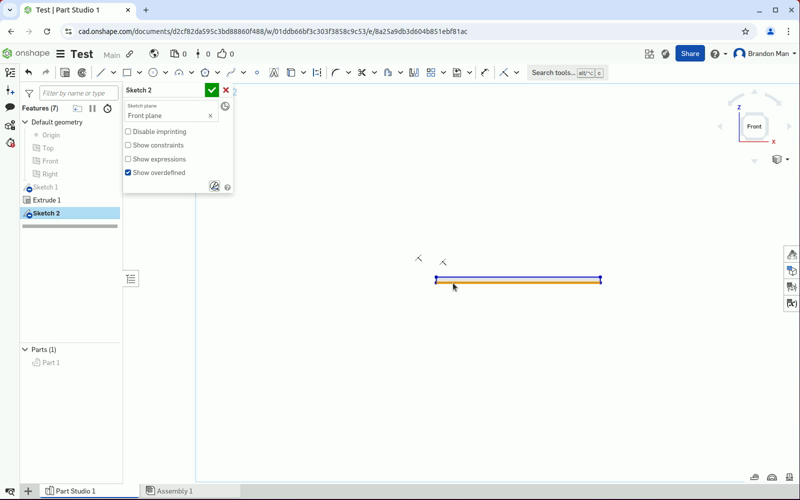
scroll(-6)
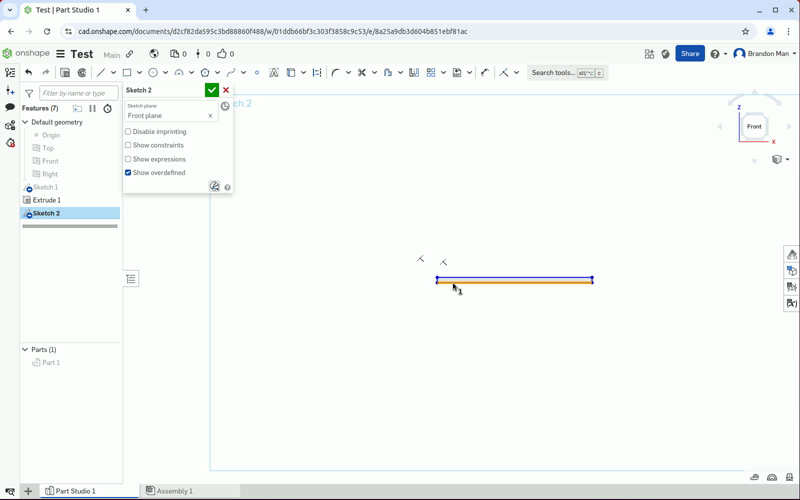
scroll(-6)
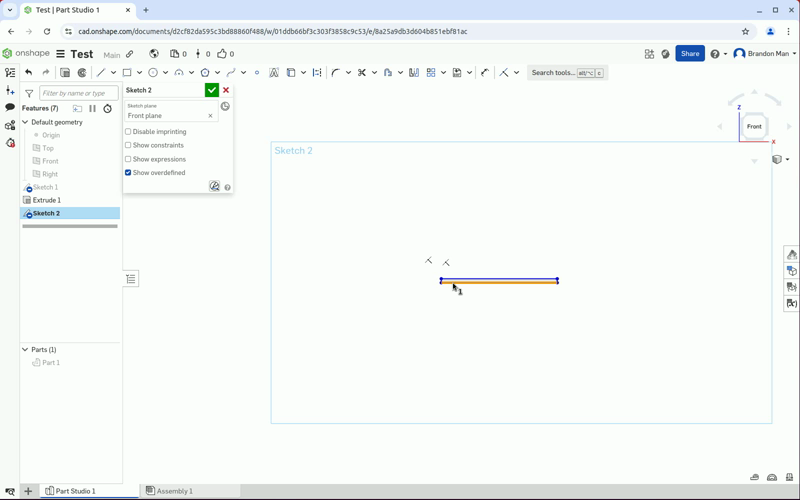
scroll(-6)
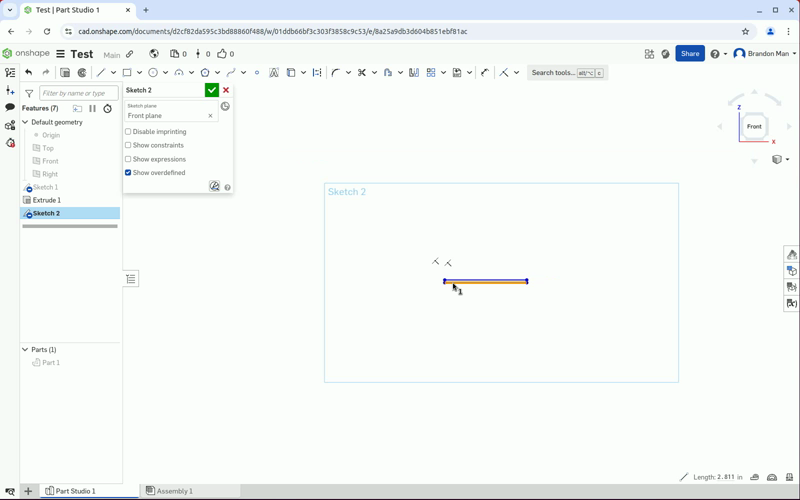
scroll(-6)
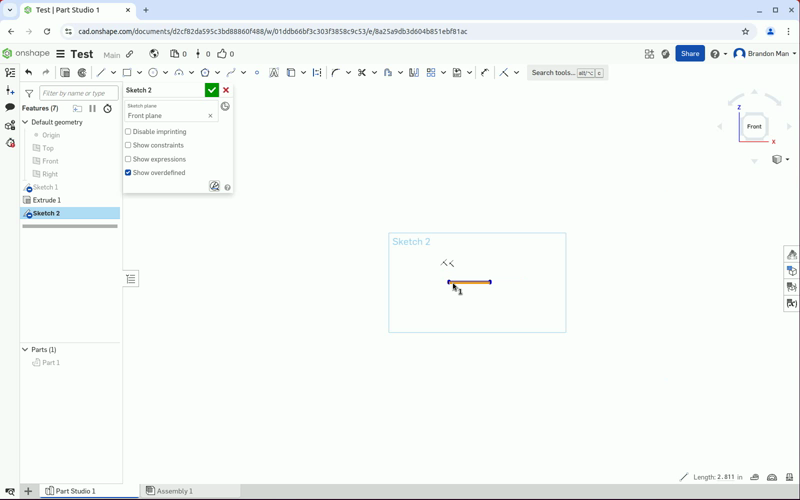
scroll(-6)
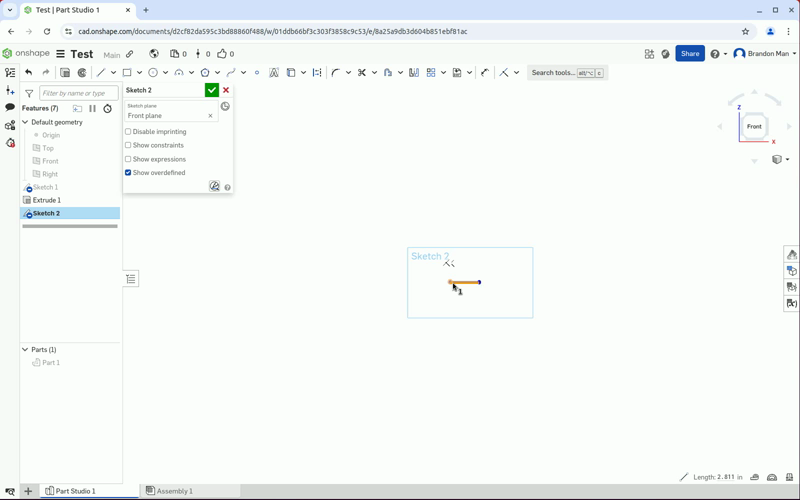
scroll(-6)
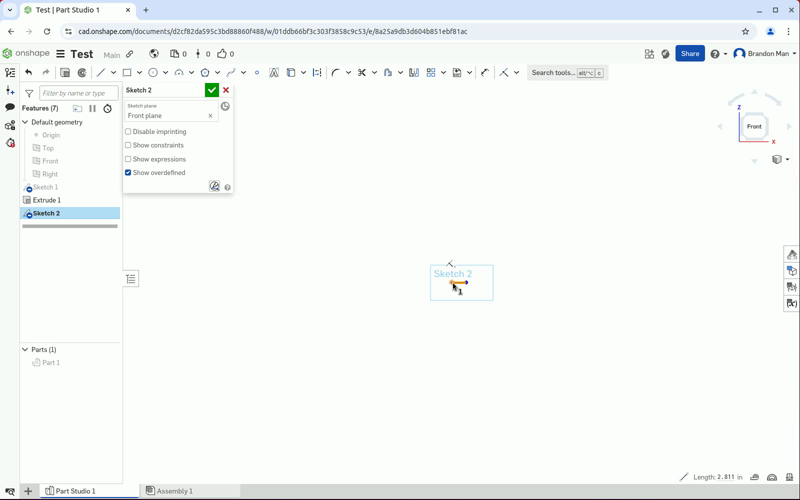
mouse_move(73, 352)
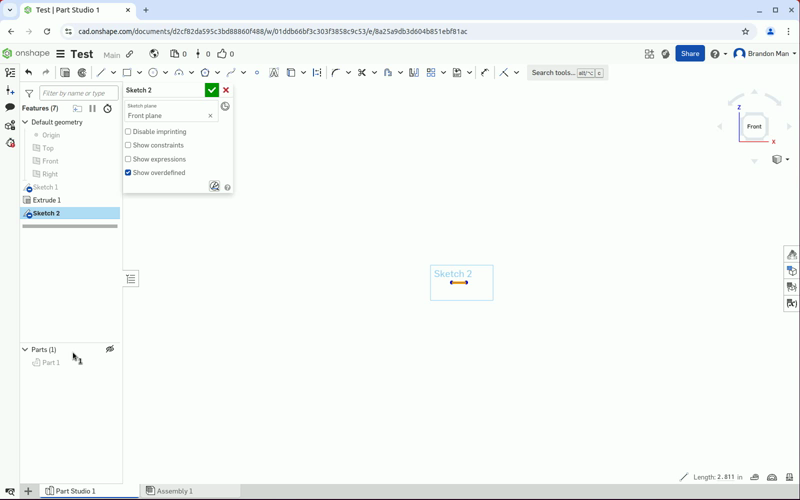
key(shift+y)
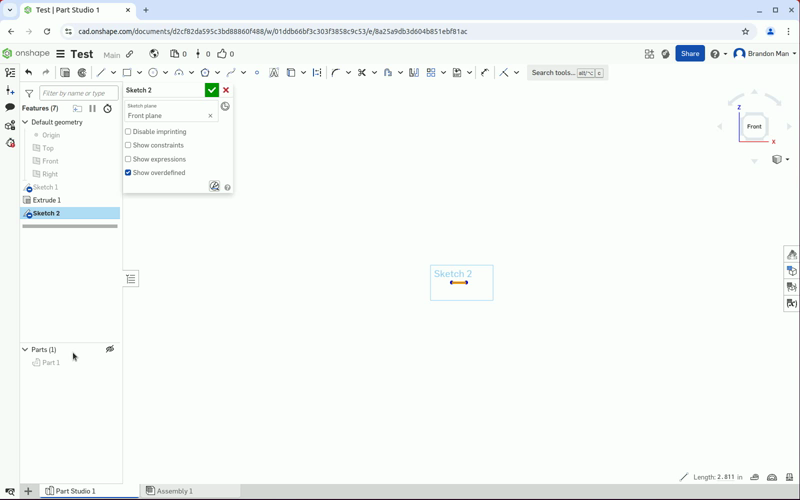
key(shift+e)
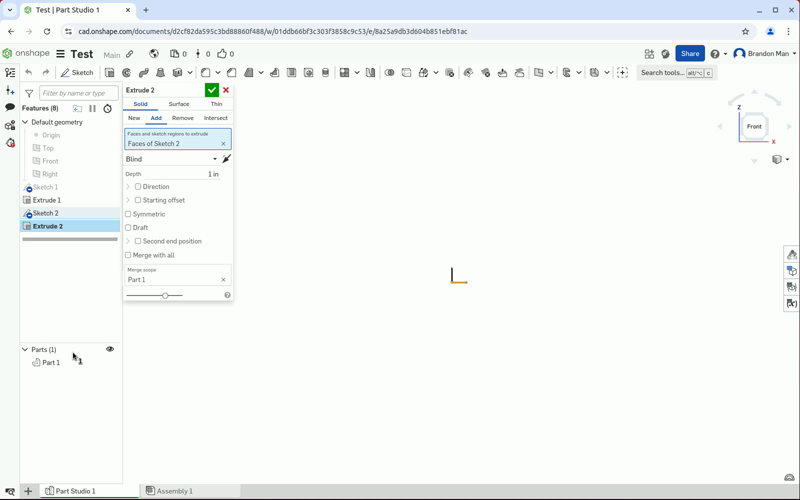
mouse_move(143, 106)
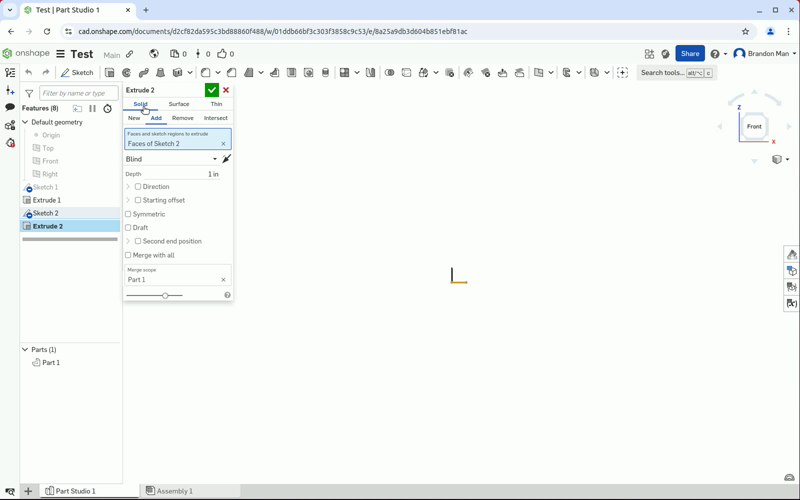
click(143, 106)
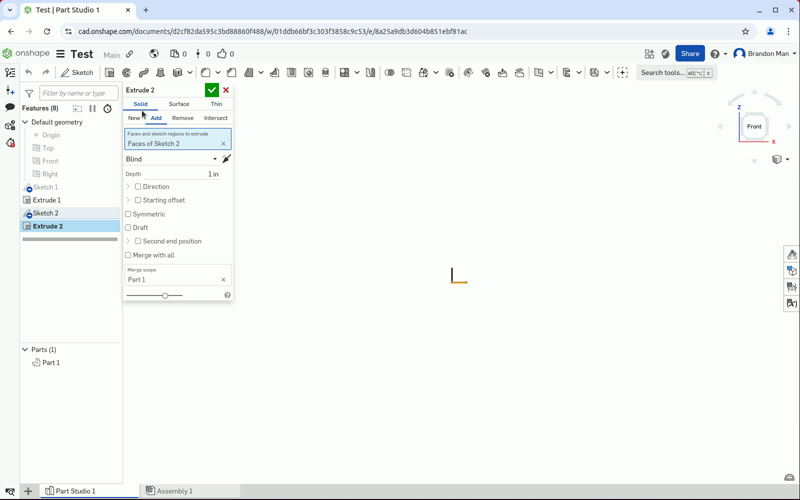
mouse_move(137, 120)
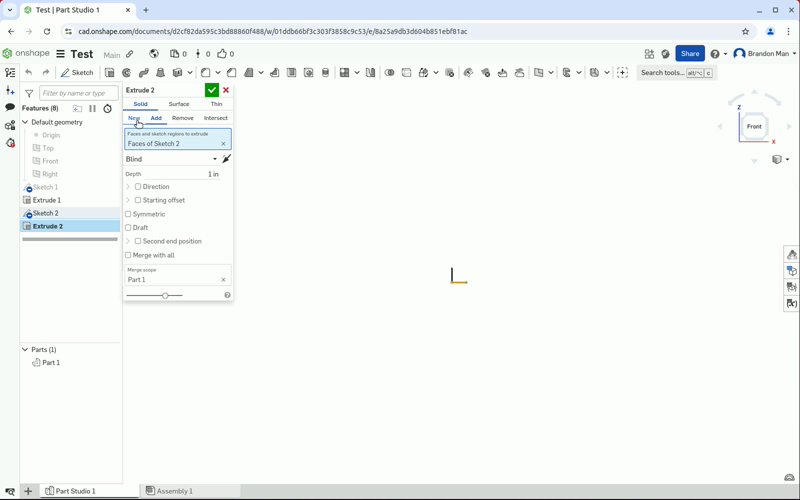
click(137, 120)
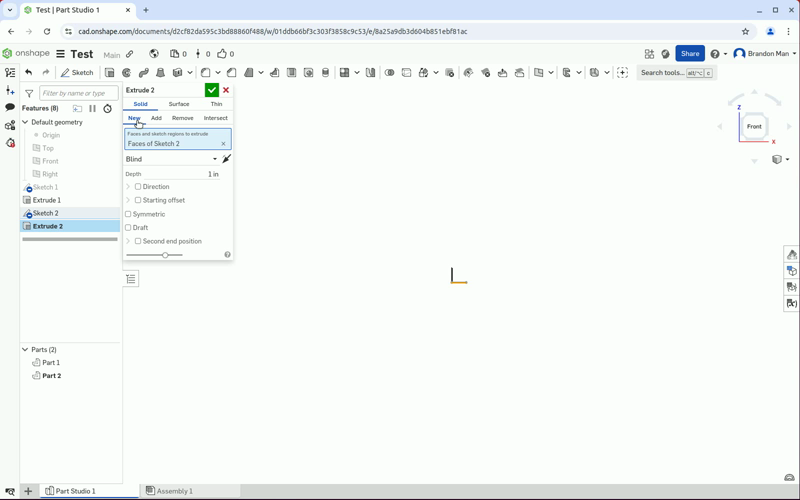
key(tab, 4)
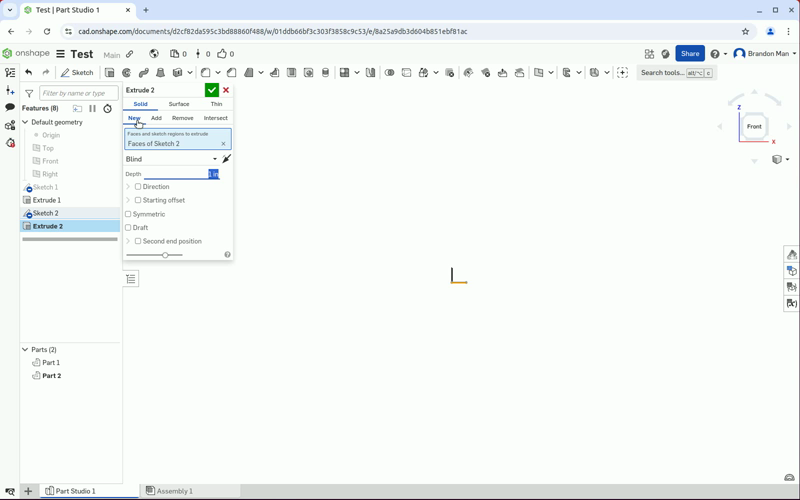
text(23.108)
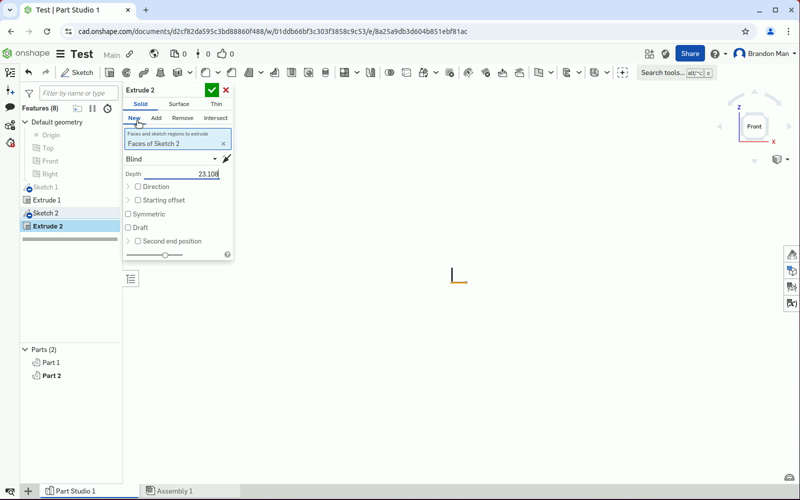
key(enter)
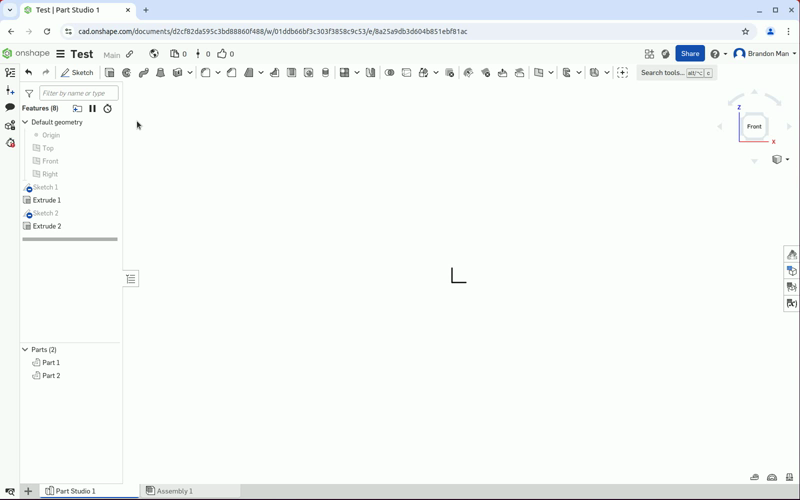
key(shift+h)
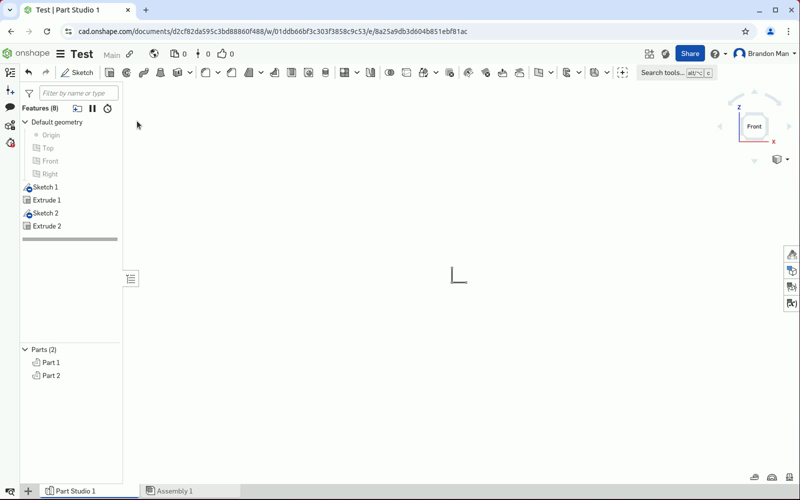
key(shift+h)
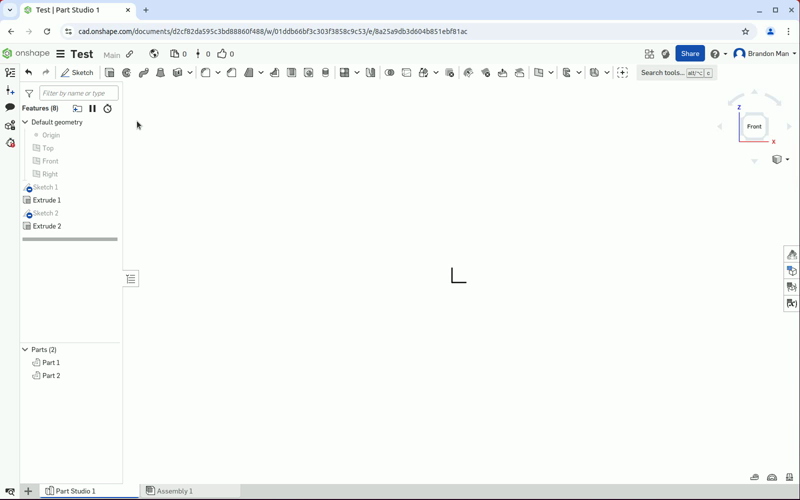
mouse_move(73, 189)
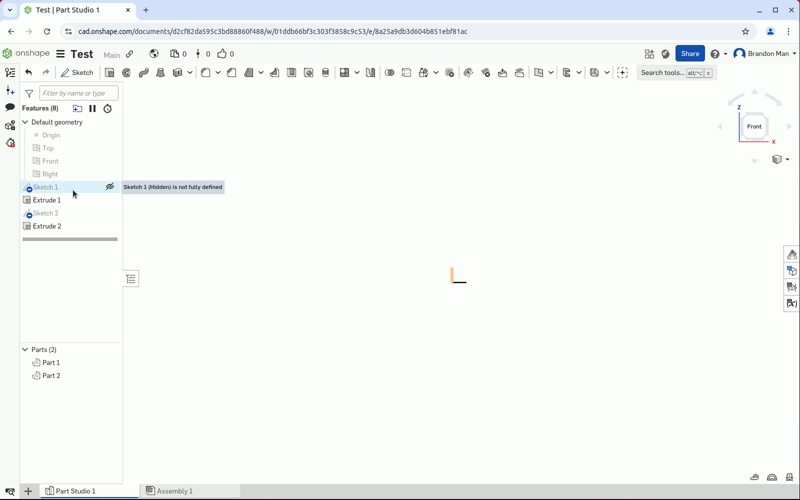
click(73, 189)
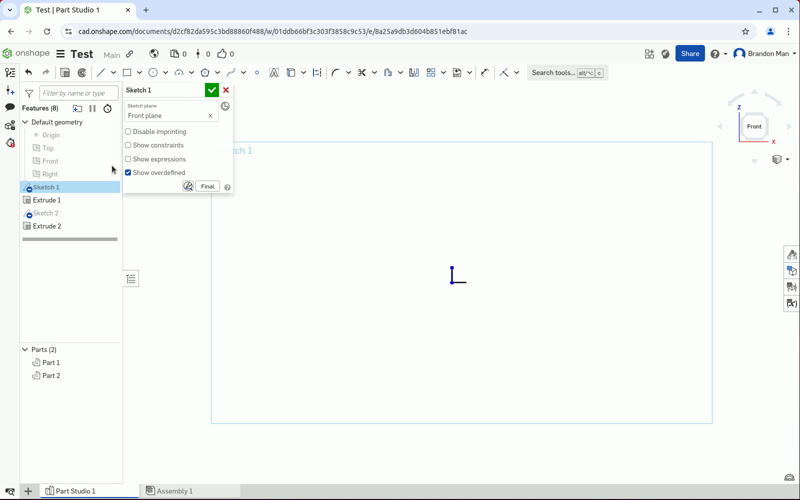
mouse_move(229, 92)
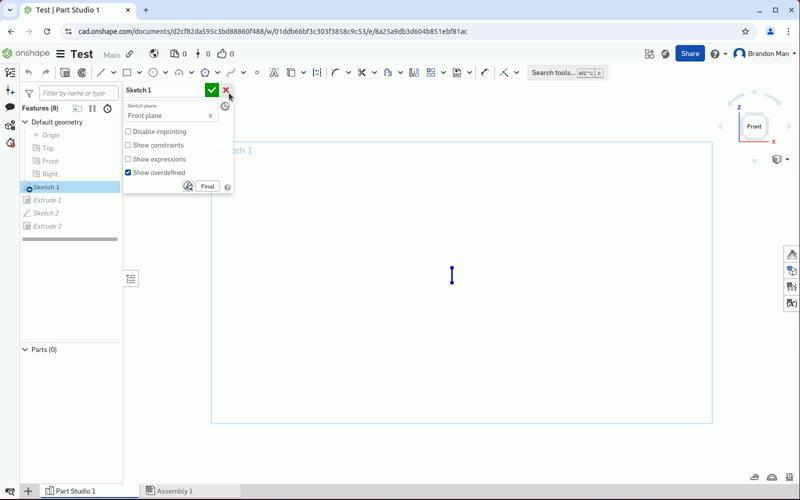
click(229, 92)
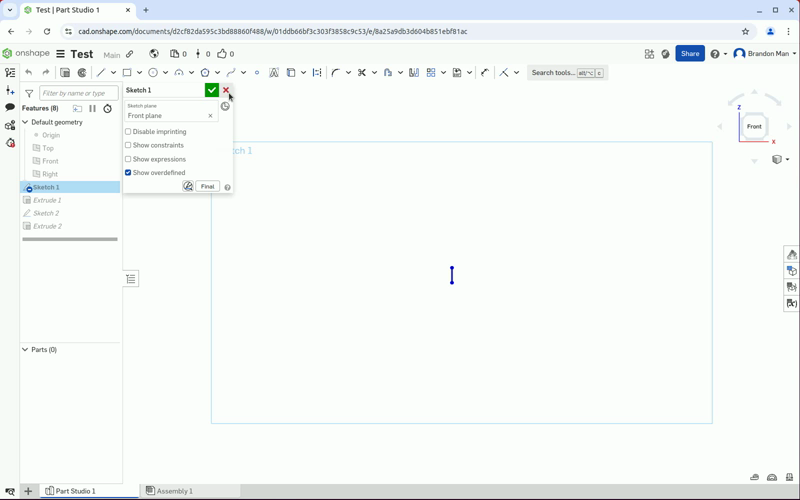
key(shift+s)
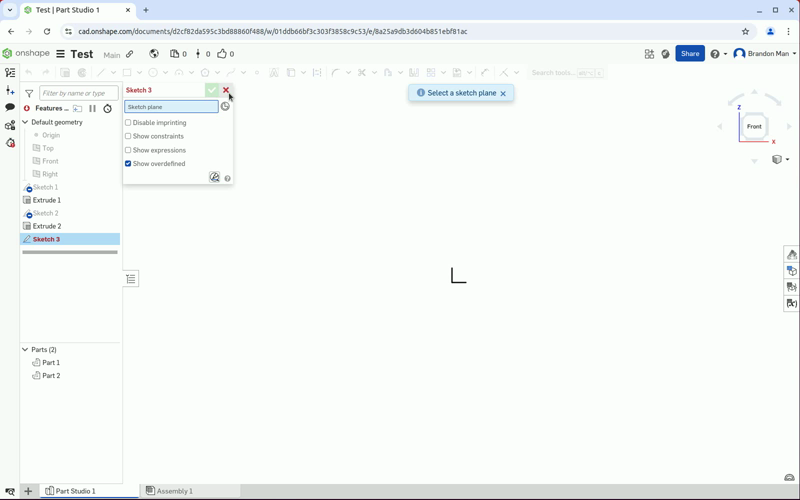
mouse_move(73, 163)
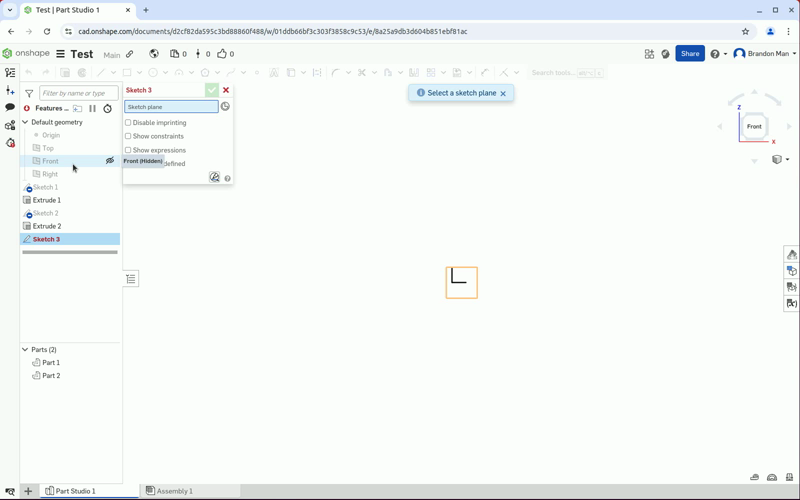
click(73, 163)
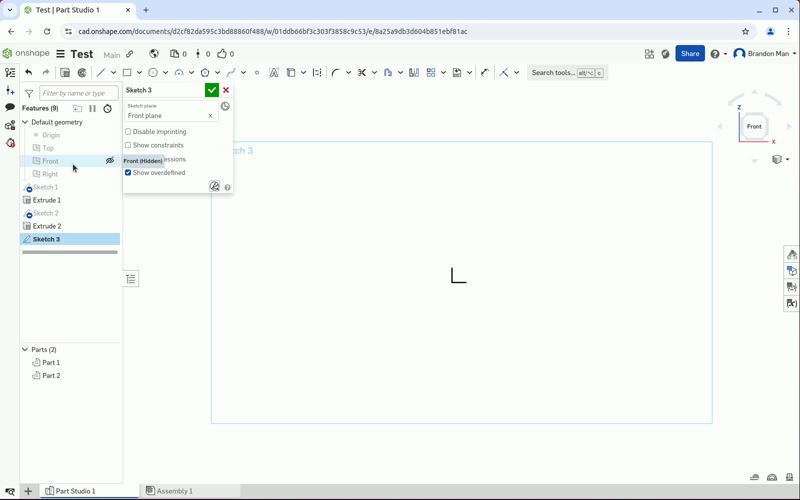
mouse_move(73, 352)
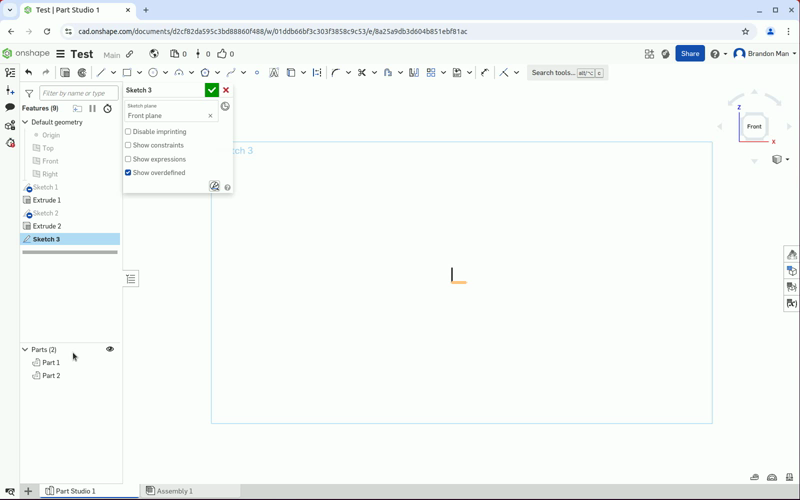
key(y)
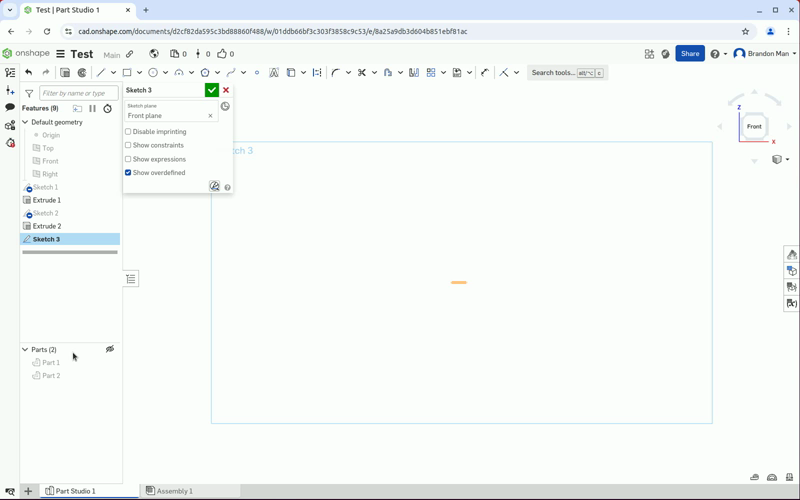
key(l)
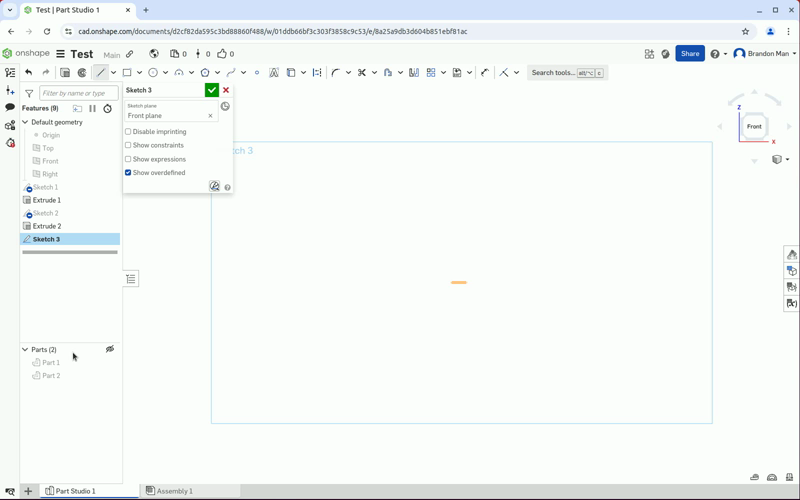
key_down(shift)
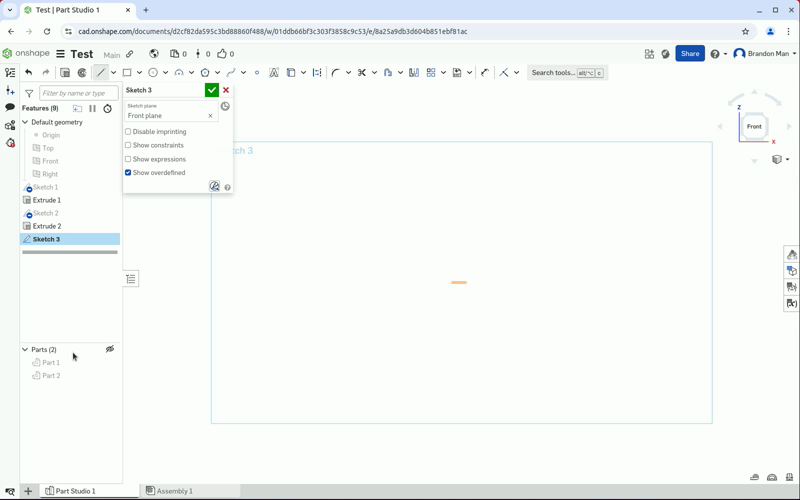
mouse_move(451, 282)
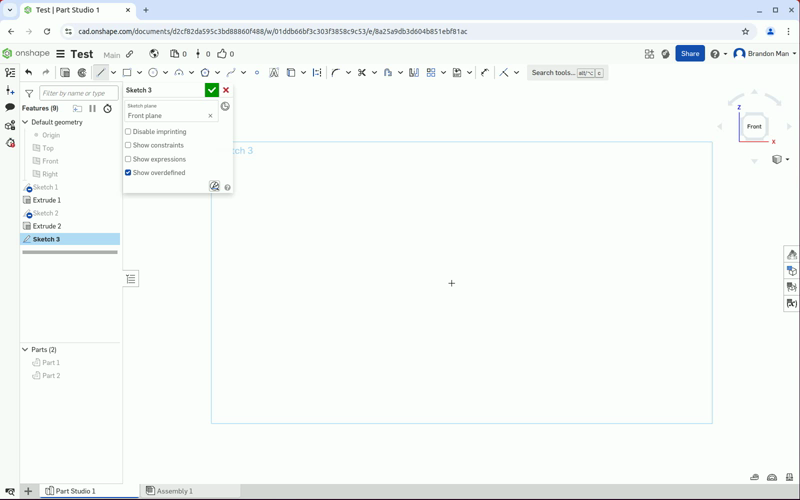
click(451, 282)
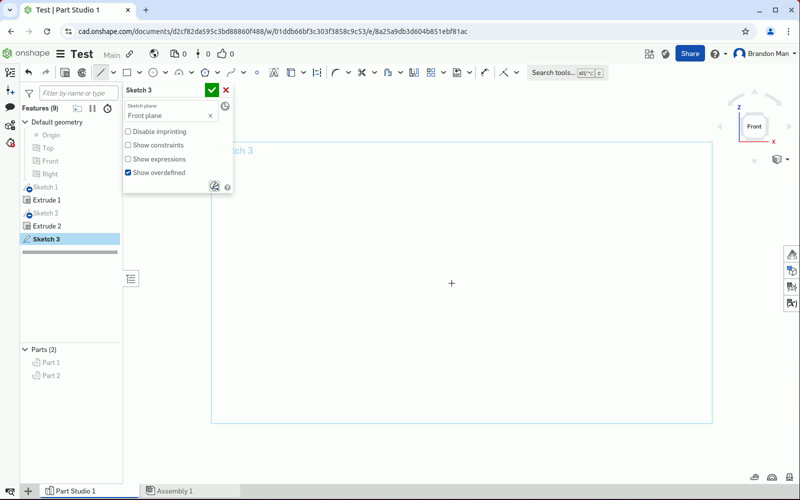
key_up(shift)
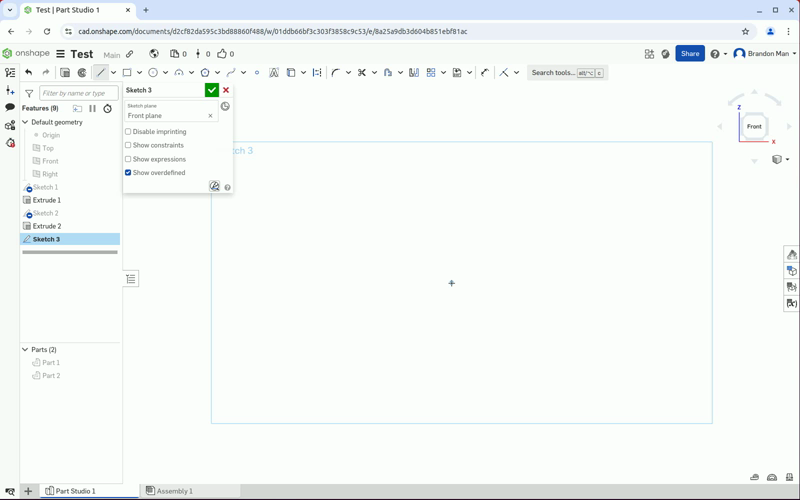
key_down(shift)
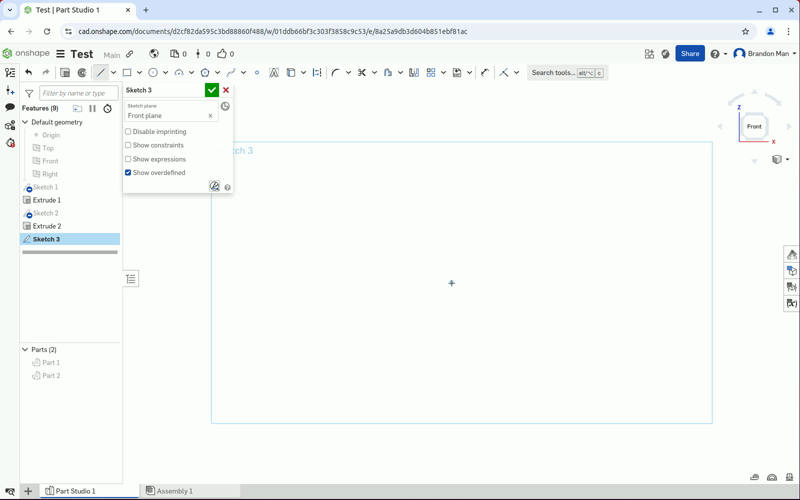
mouse_move(481, 282)
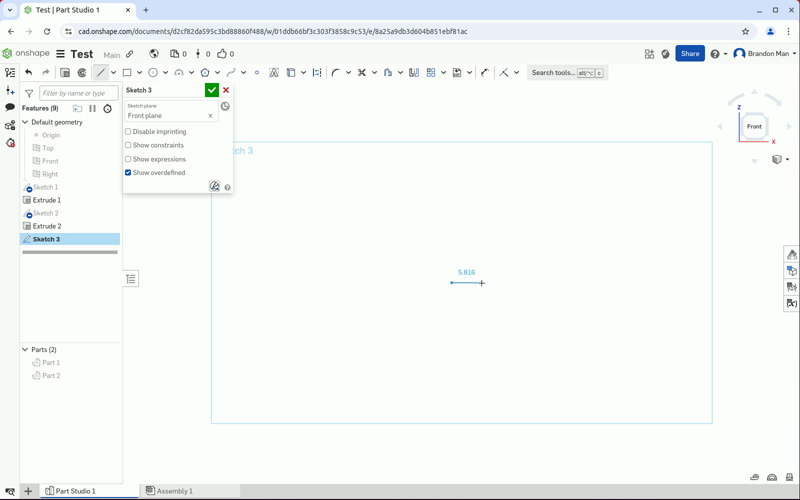
mouse_move(452, 282)
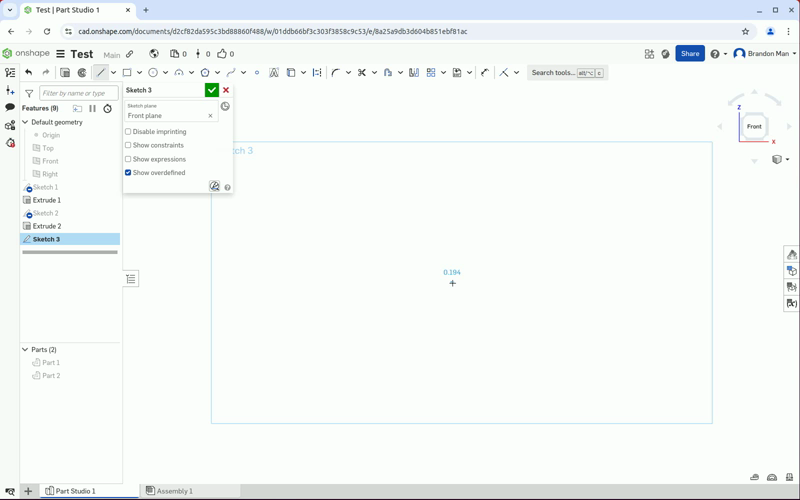
scroll(6)
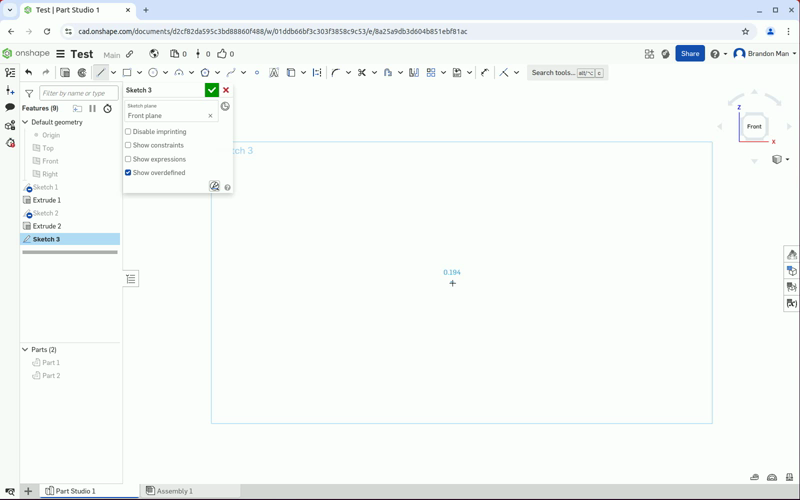
scroll(6)
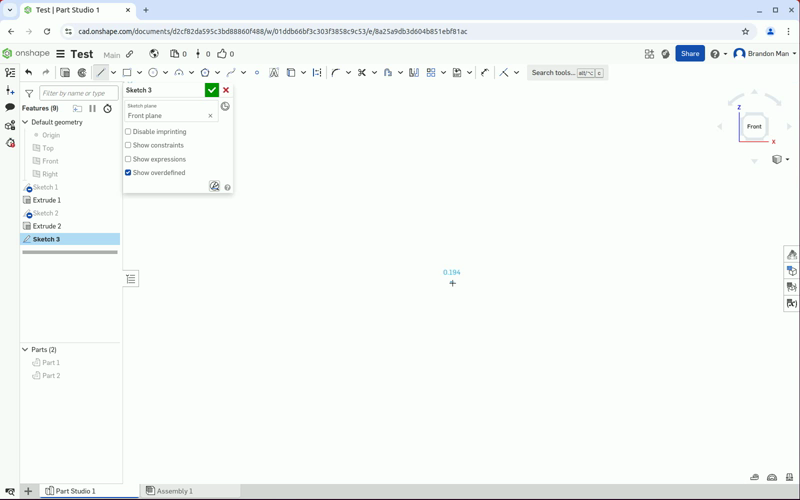
scroll(6)
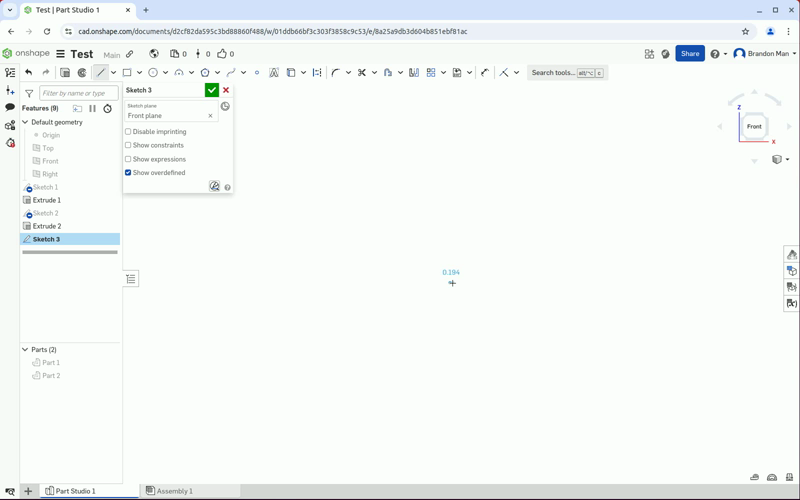
scroll(6)
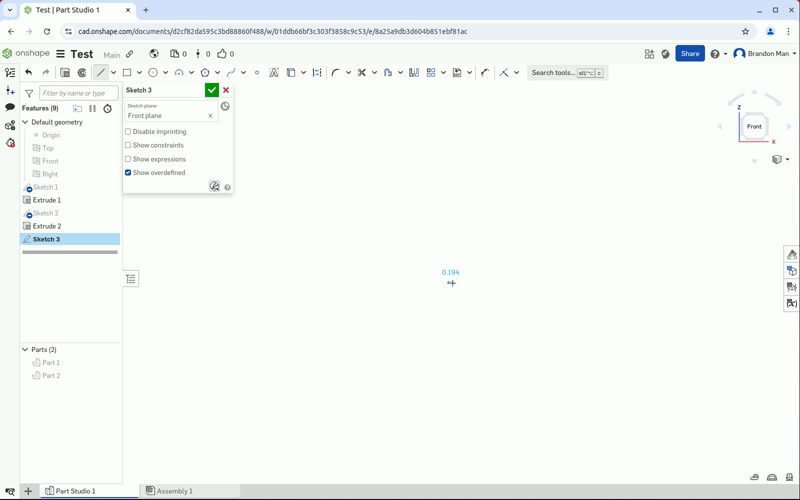
scroll(6)
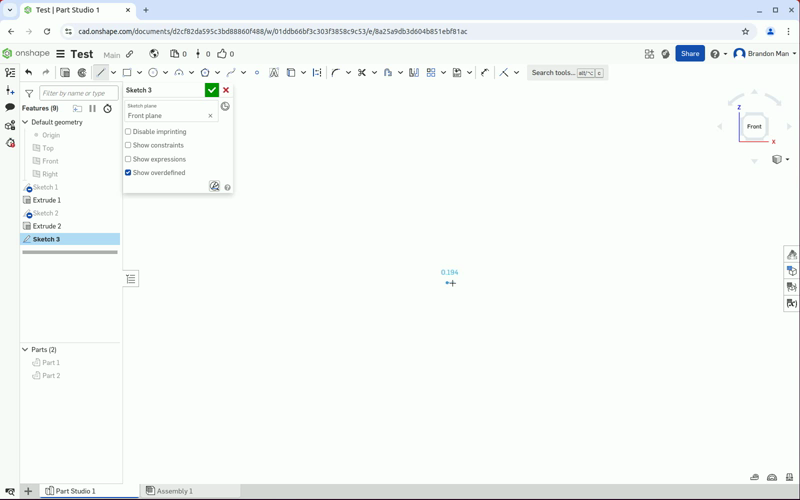
scroll(6)
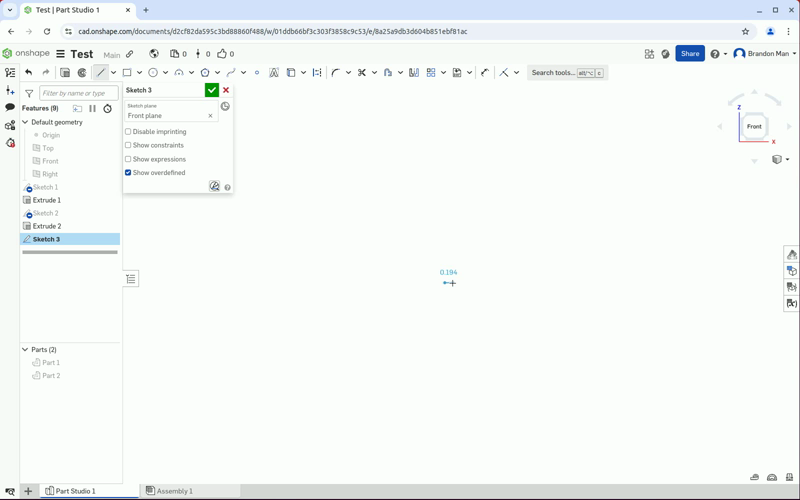
scroll(6)
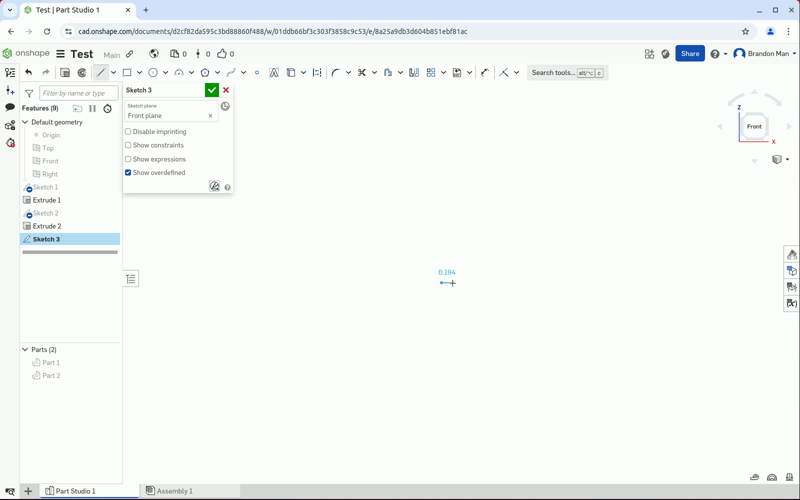
click(452, 282)
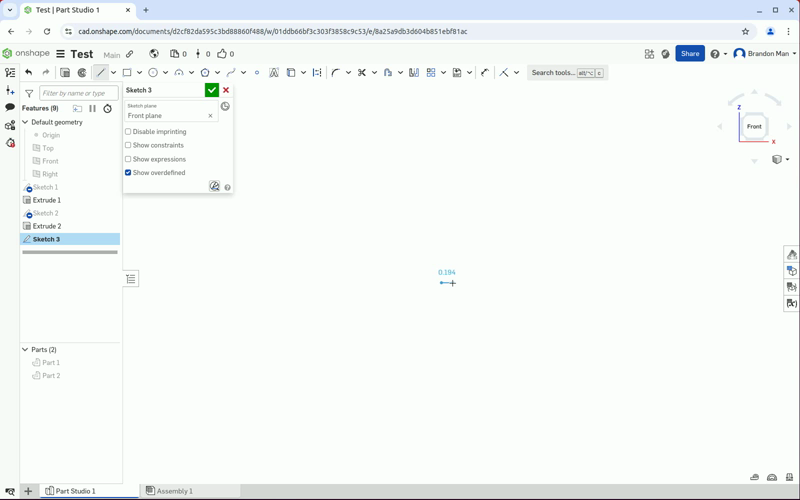
scroll(-6)
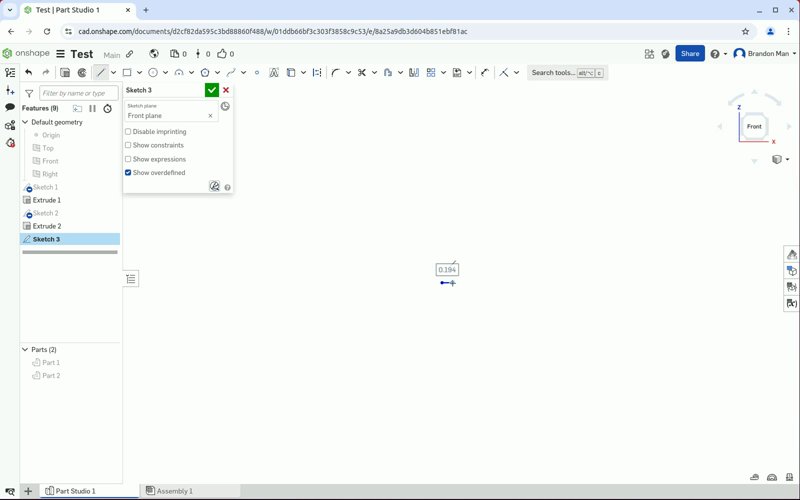
scroll(-6)
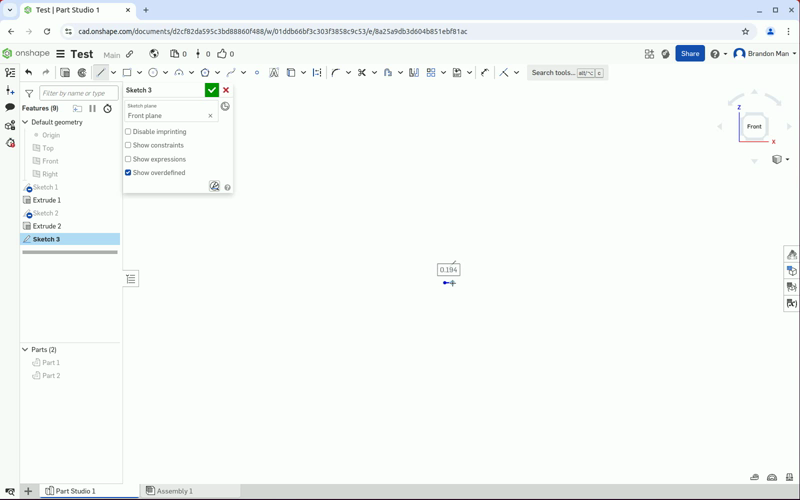
scroll(-6)
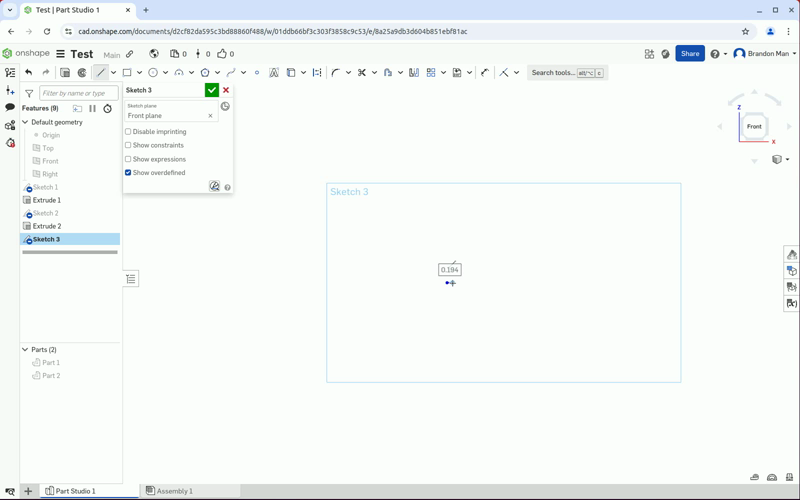
scroll(-6)
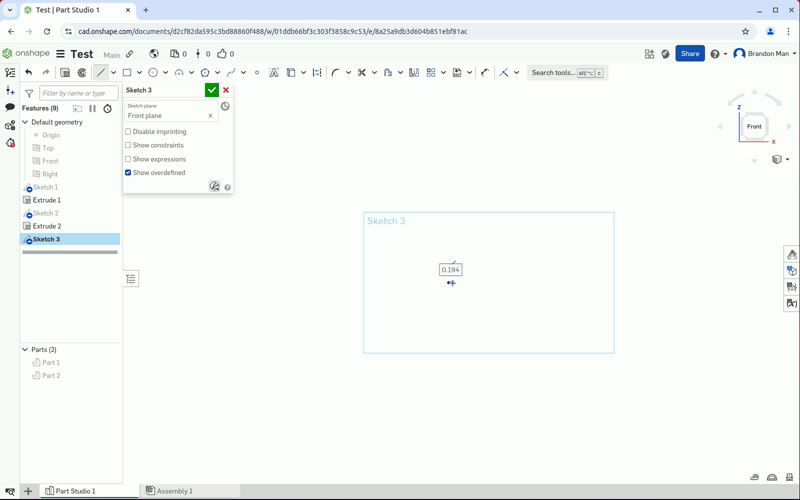
scroll(-6)
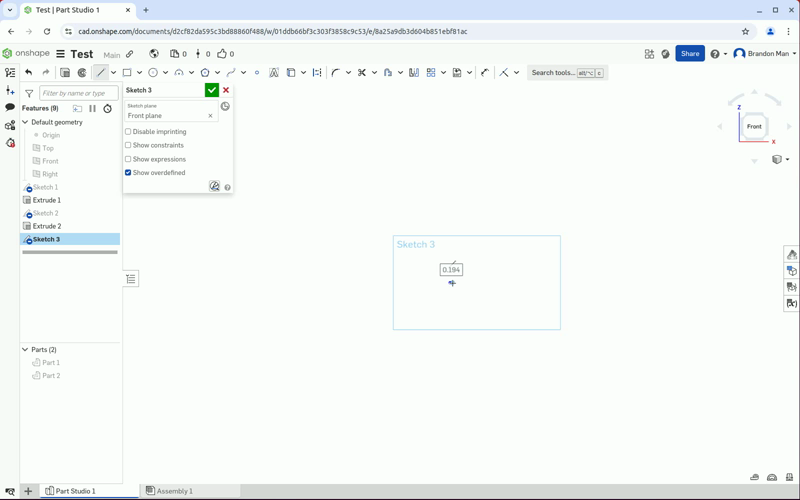
scroll(-6)
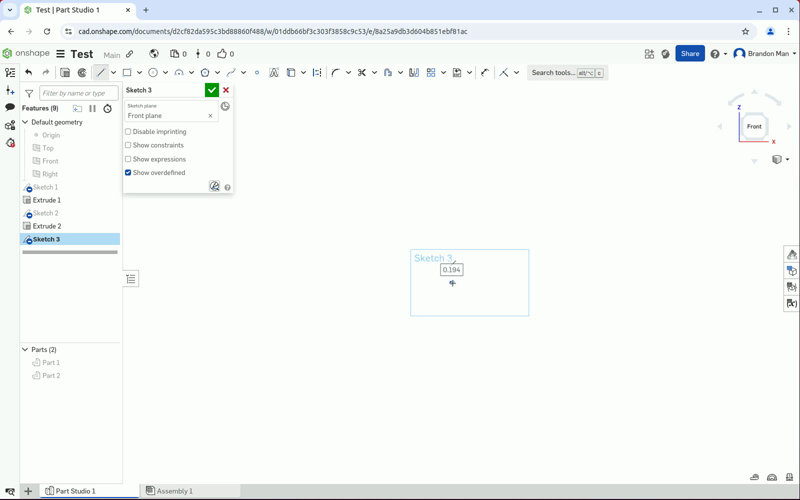
scroll(-6)
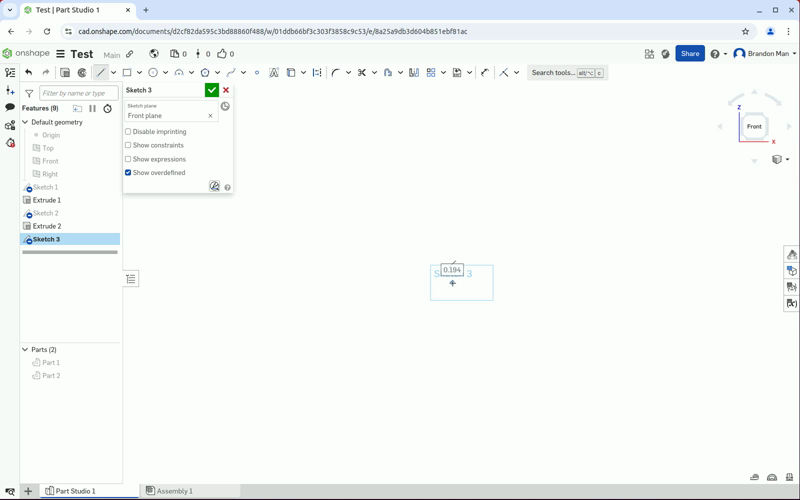
key_up(shift)
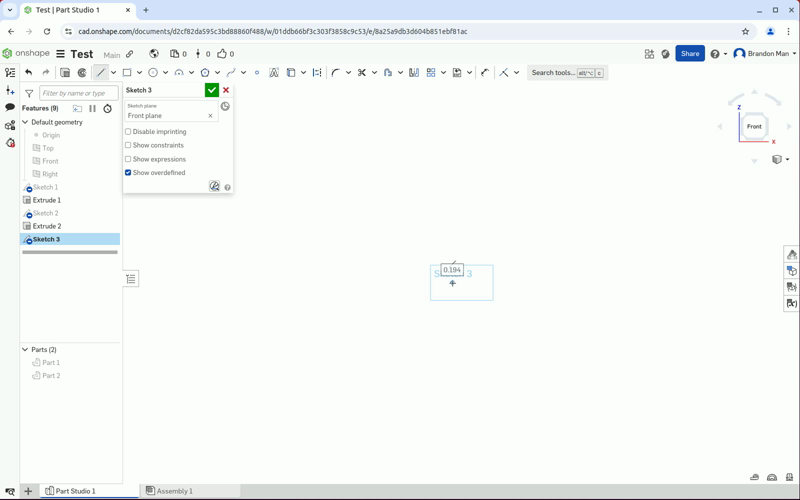
key_down(shift)
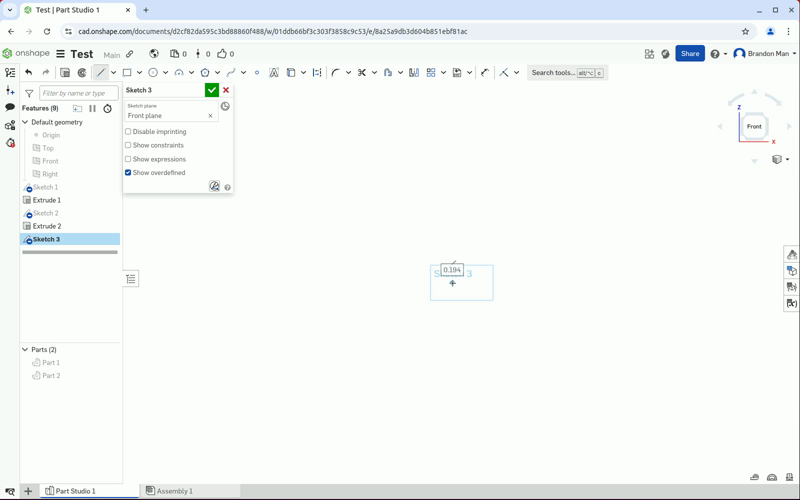
mouse_move(482, 282)
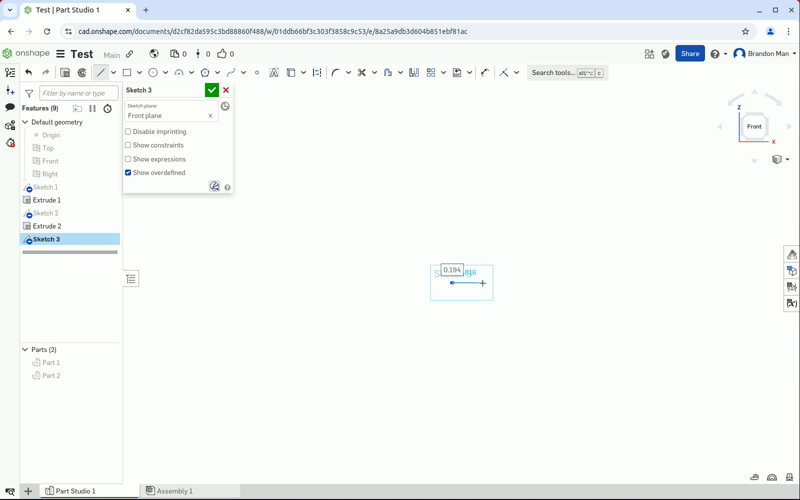
mouse_move(452, 281)
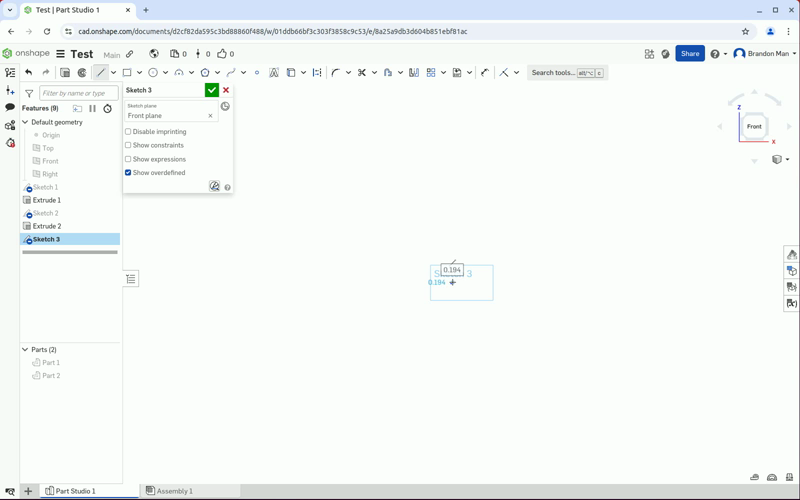
scroll(6)
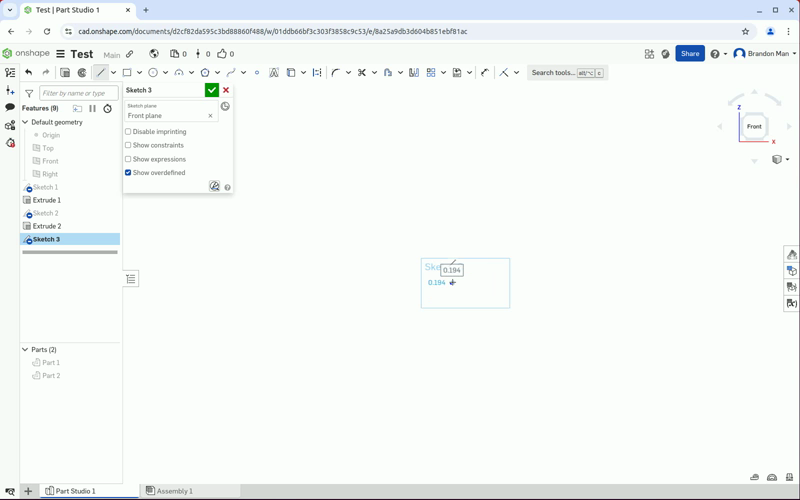
scroll(6)
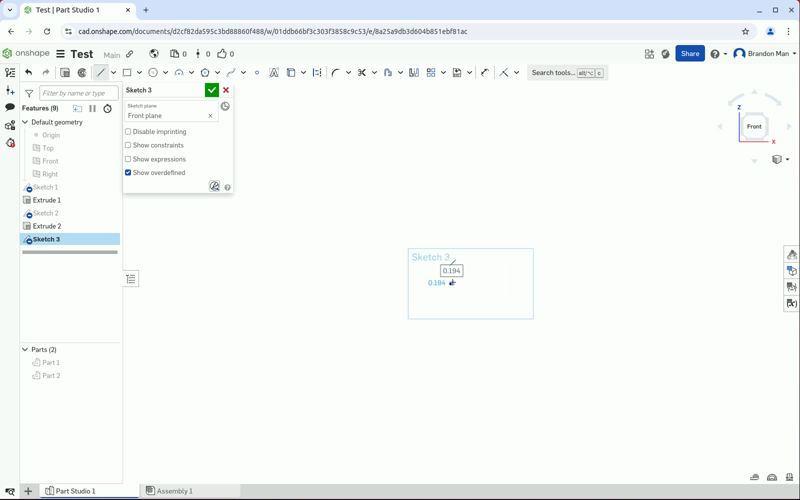
scroll(6)
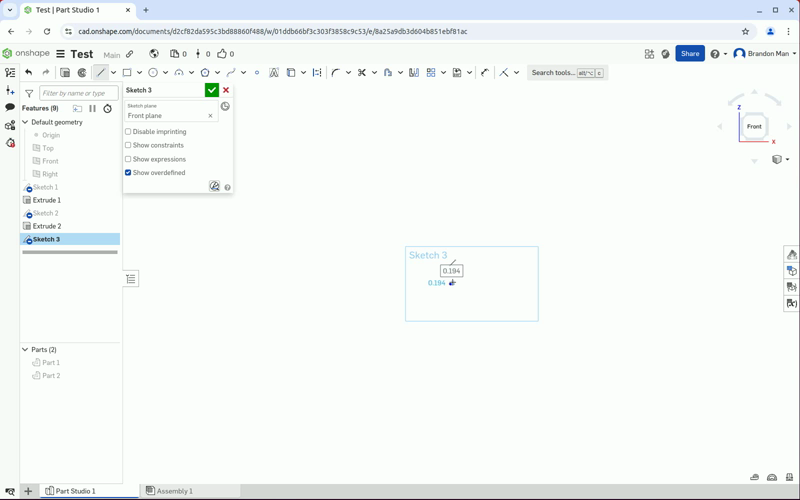
scroll(6)
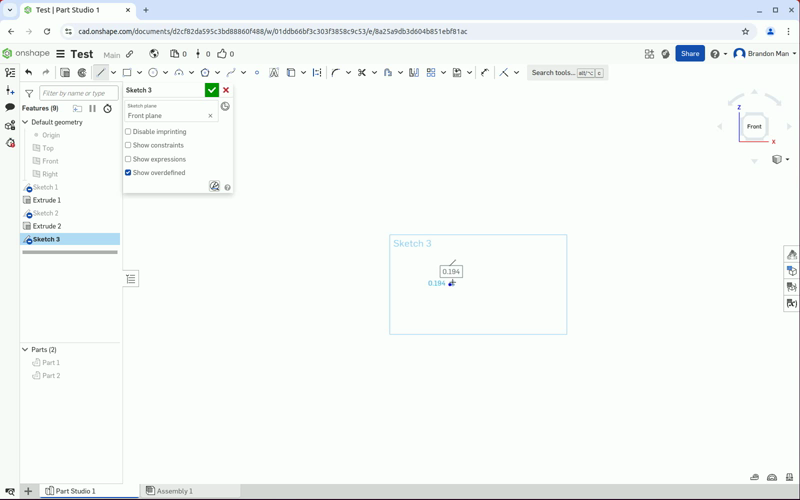
scroll(6)
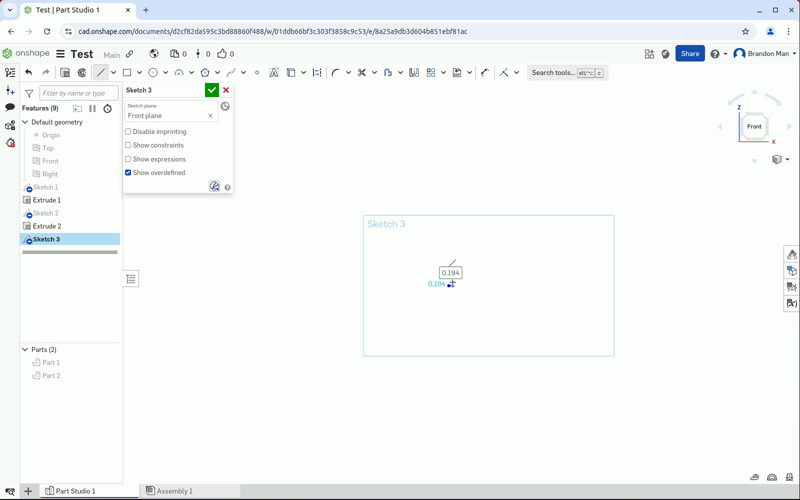
scroll(6)
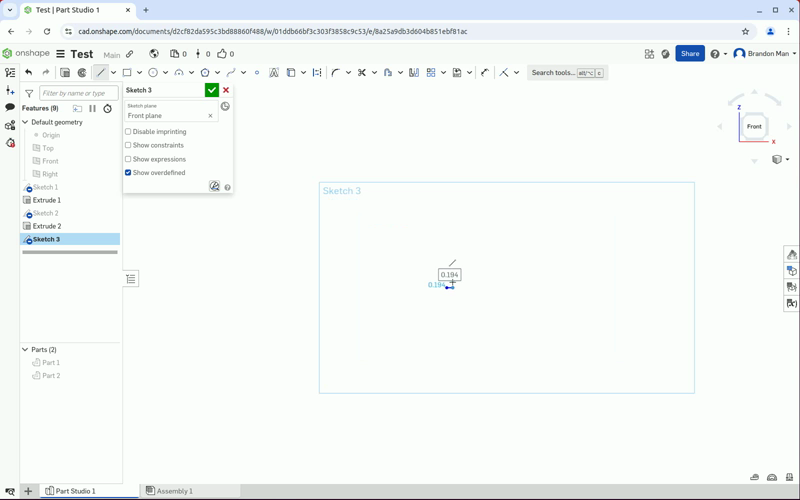
scroll(6)
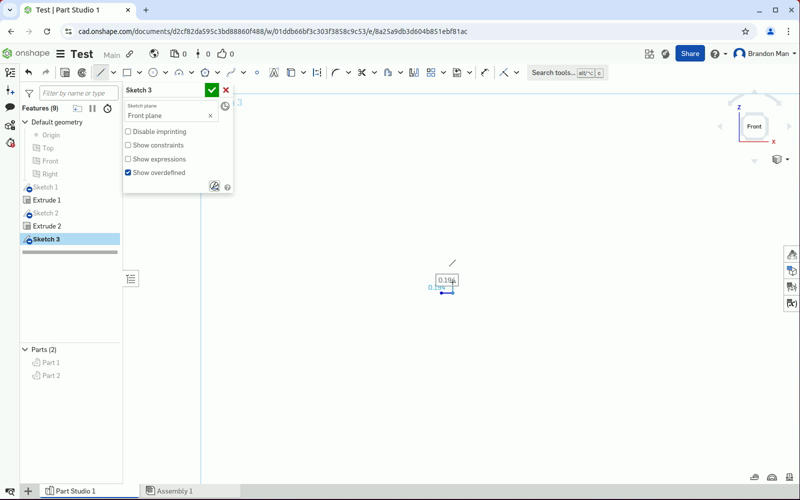
click(452, 281)
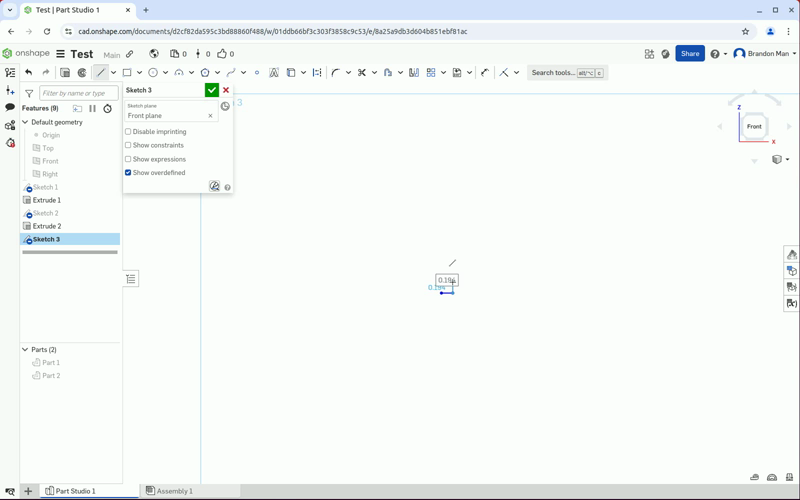
scroll(-6)
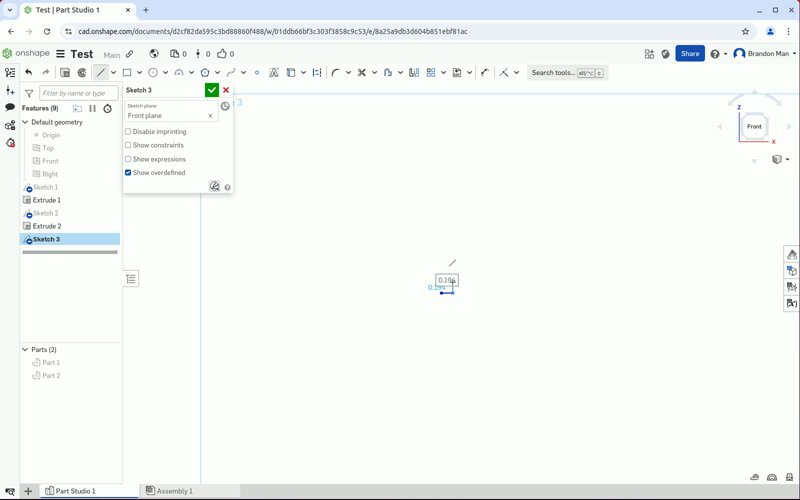
scroll(-6)
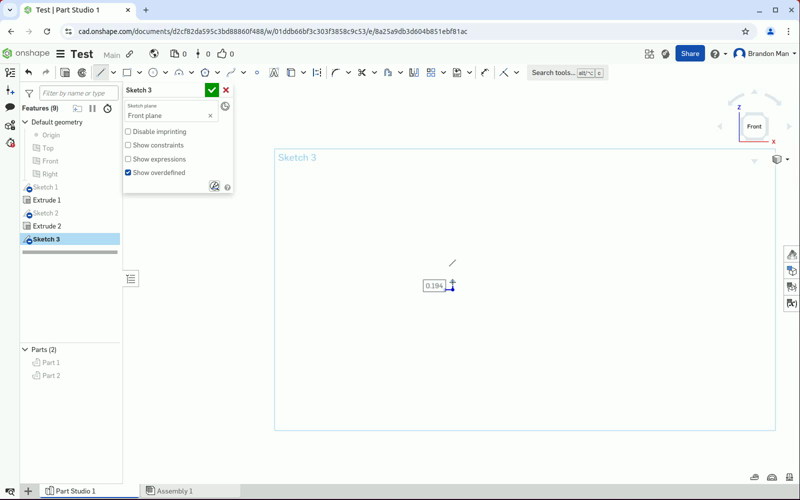
scroll(-6)
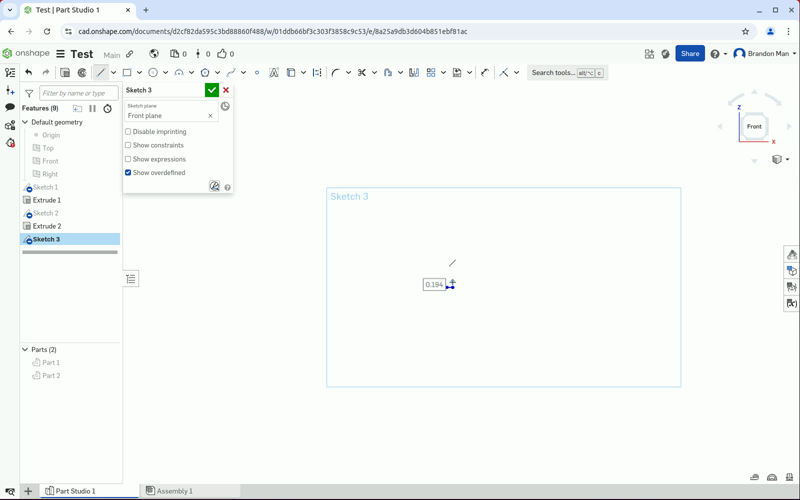
scroll(-6)
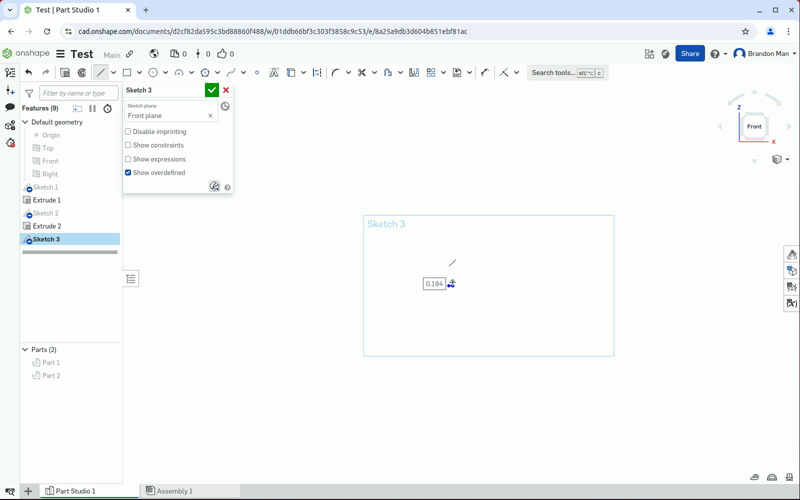
scroll(-6)
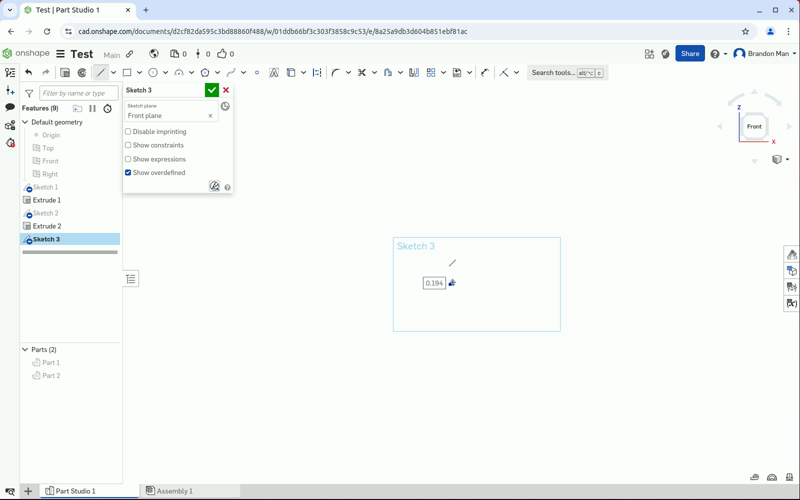
scroll(-6)
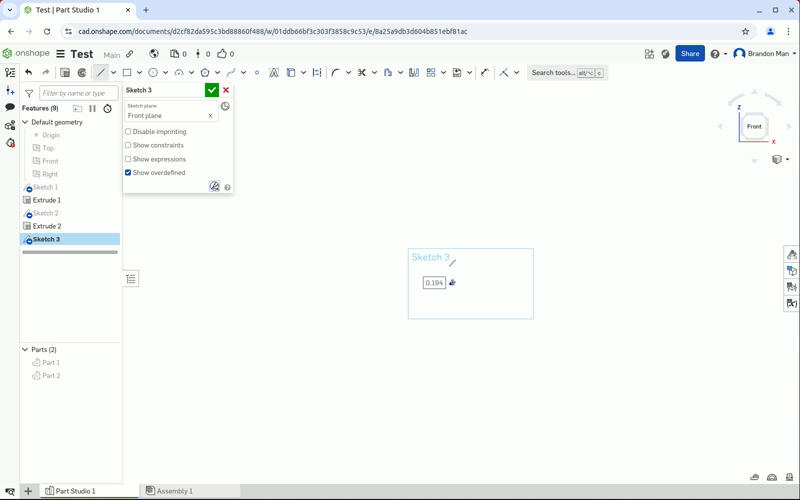
scroll(-6)
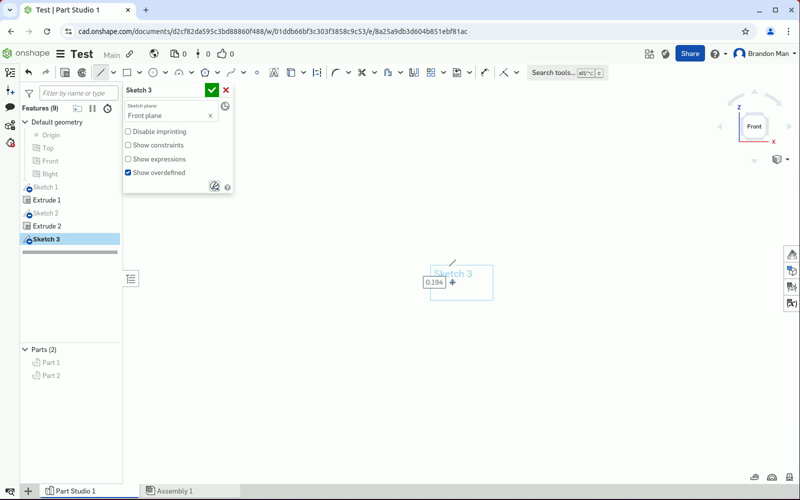
key_up(shift)
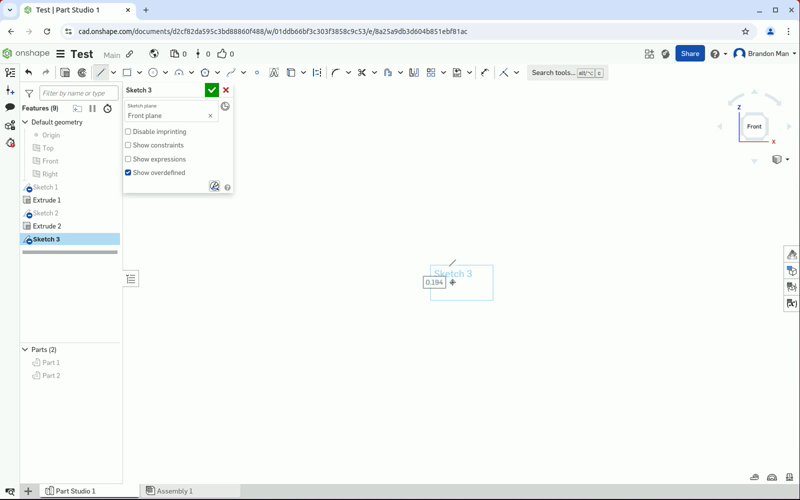
key_down(shift)
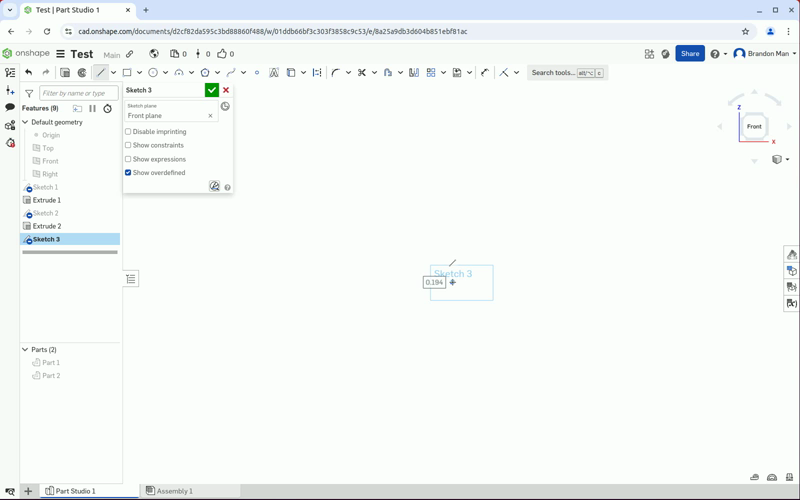
mouse_move(482, 281)
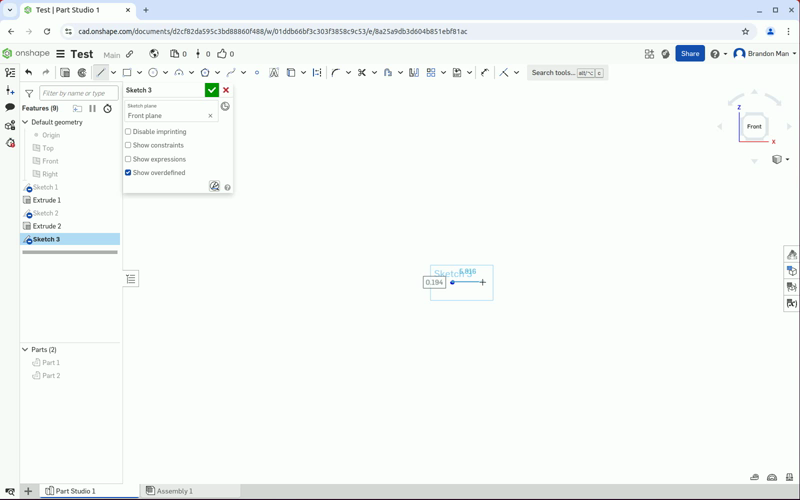
mouse_move(451, 281)
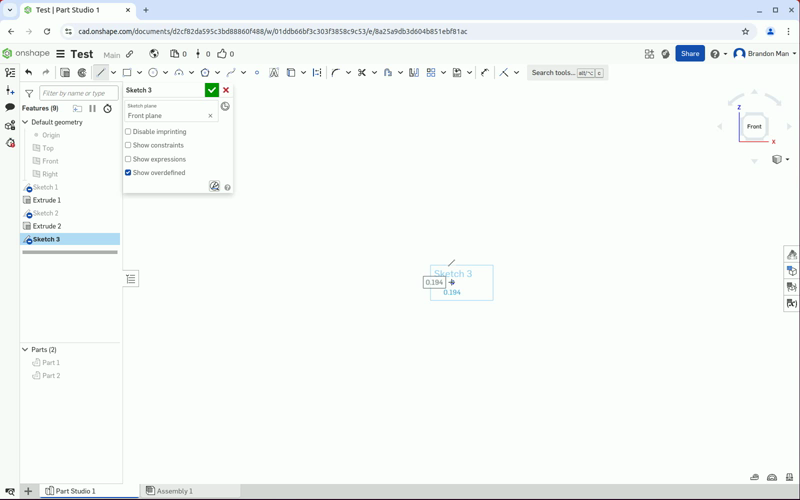
scroll(6)
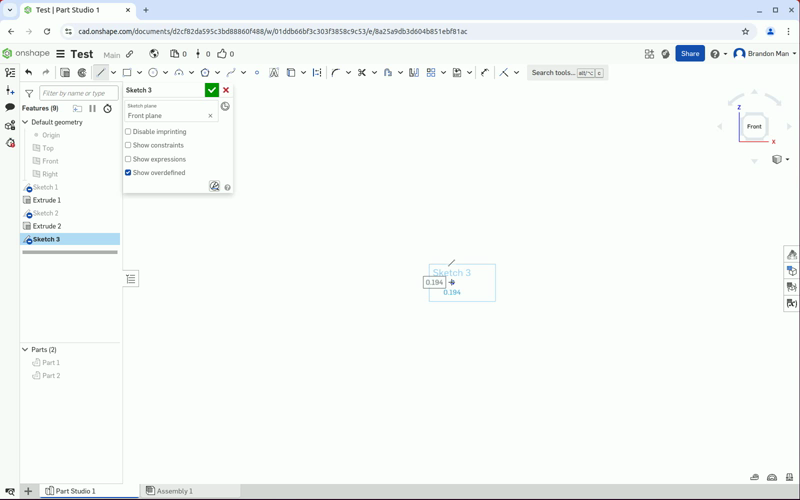
scroll(6)
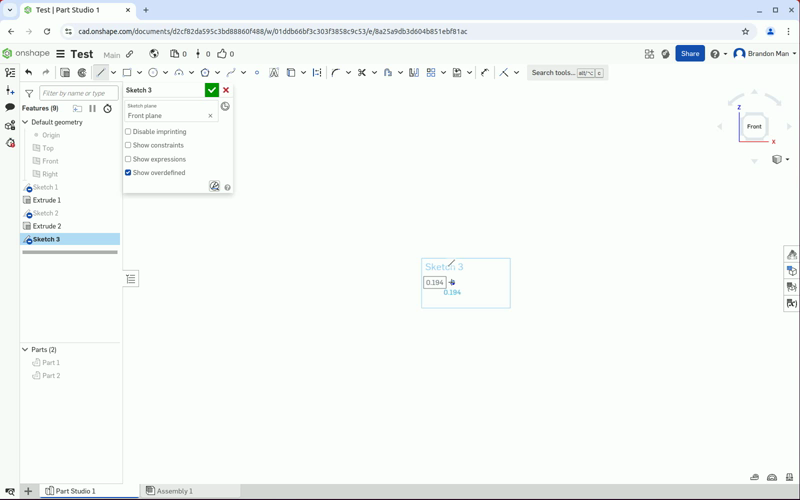
scroll(6)
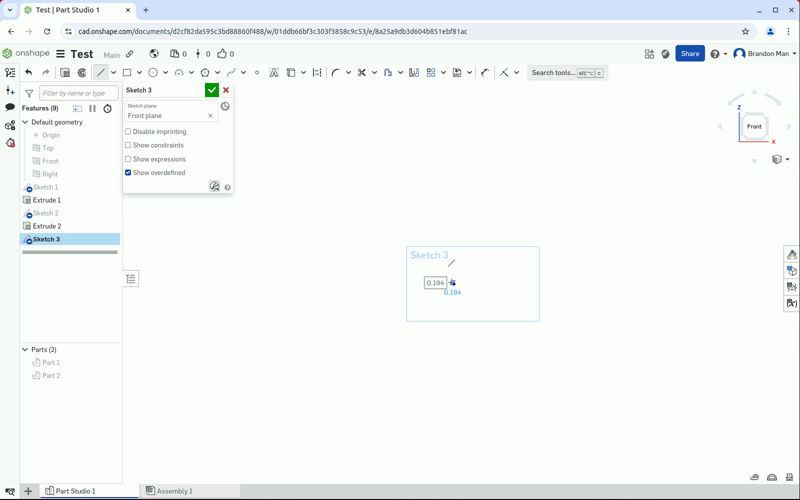
scroll(6)
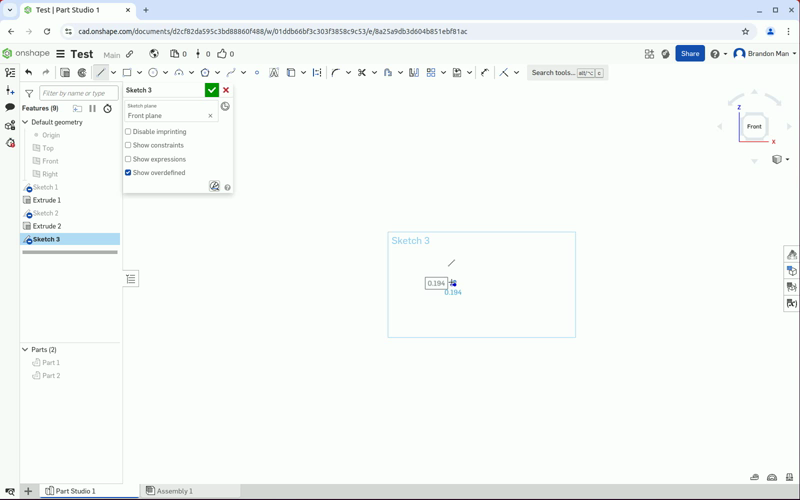
scroll(6)
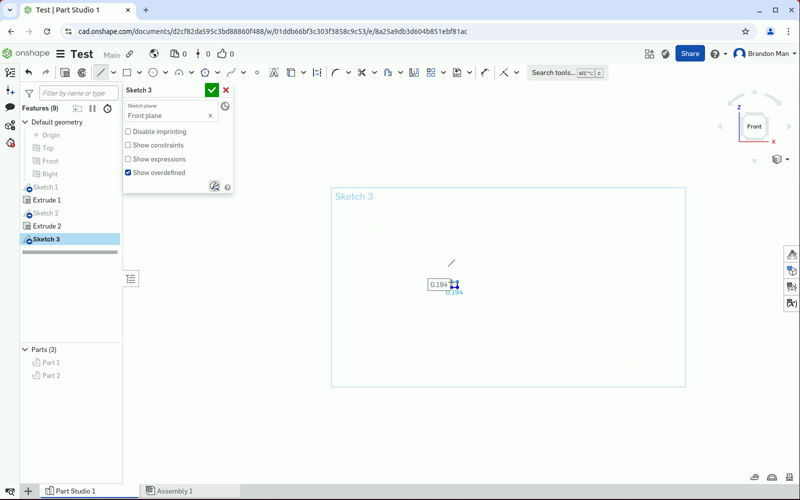
scroll(6)
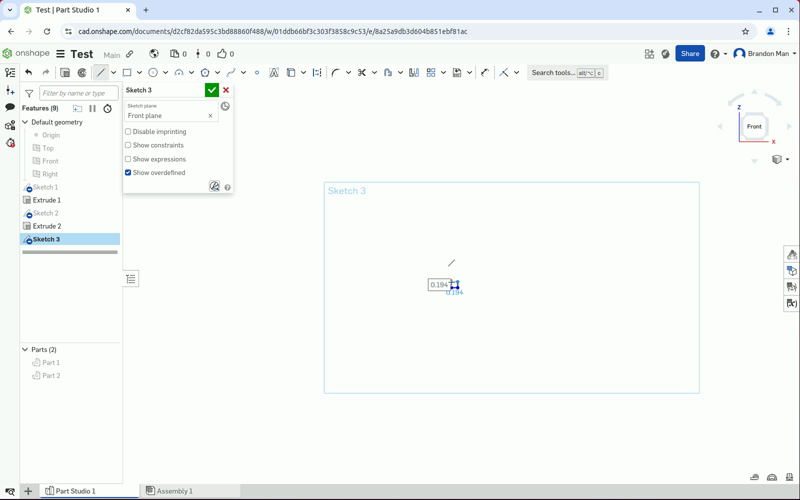
scroll(6)
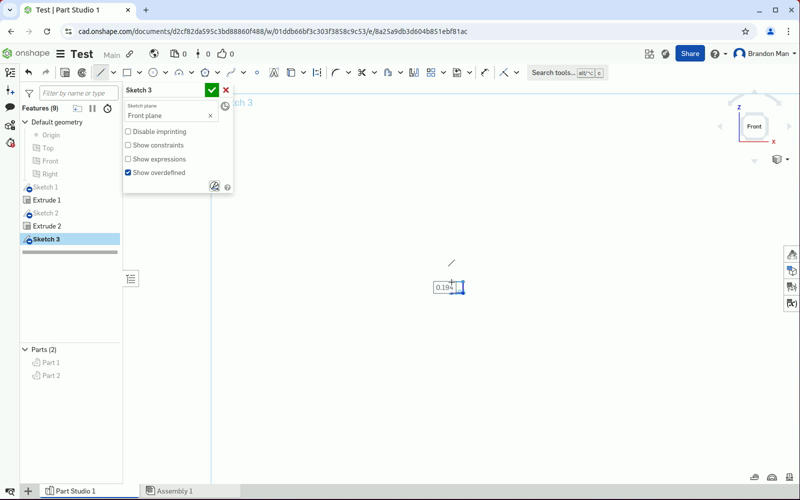
click(451, 281)
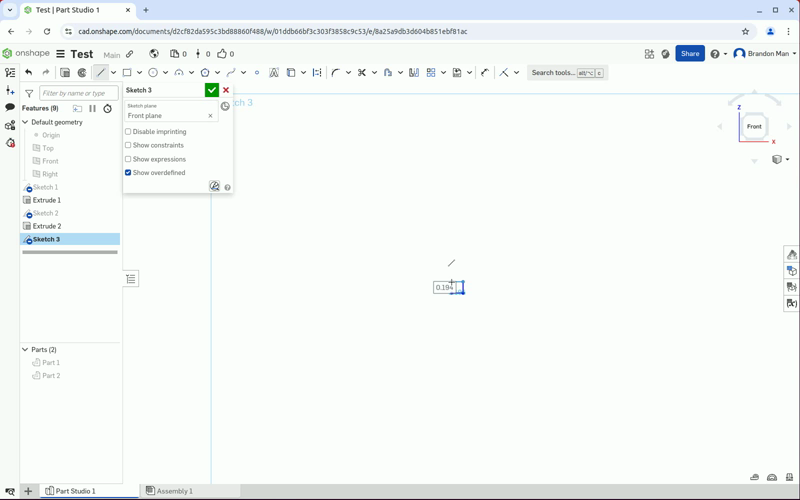
scroll(-6)
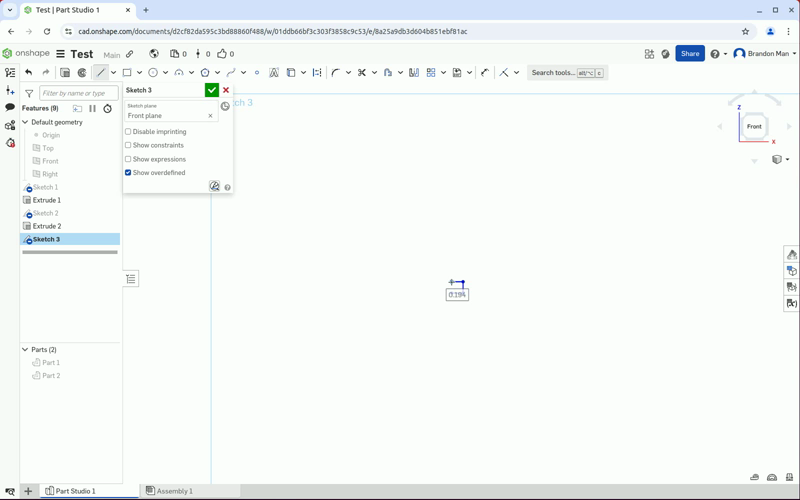
scroll(-6)
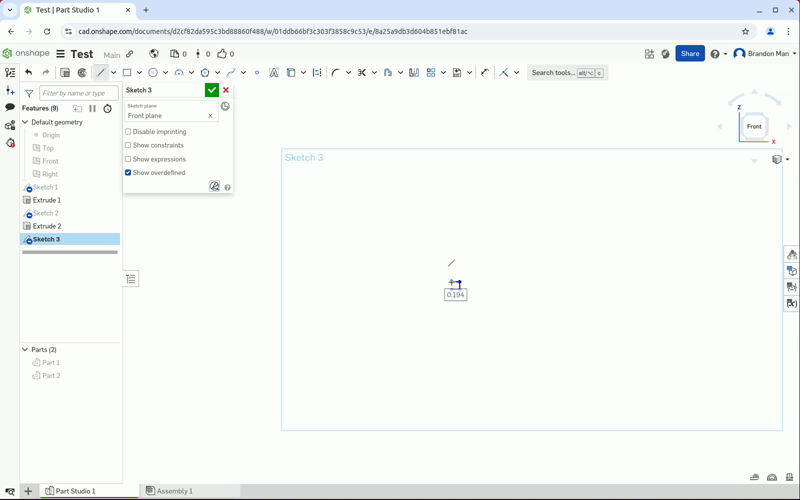
scroll(-6)
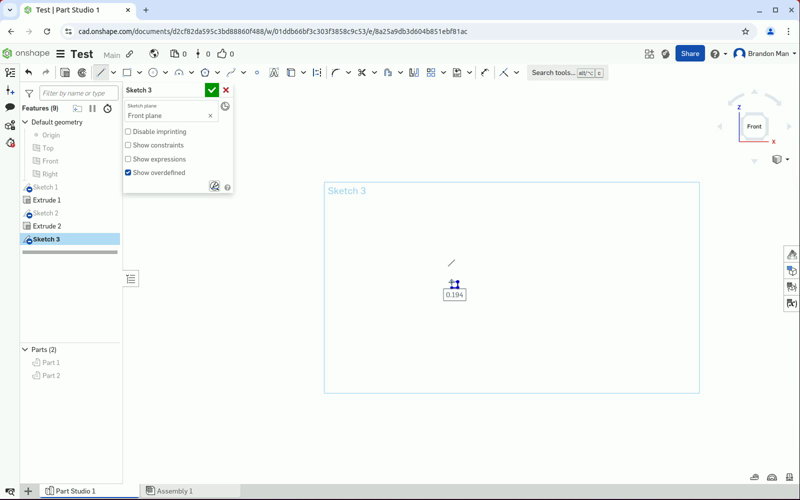
scroll(-6)
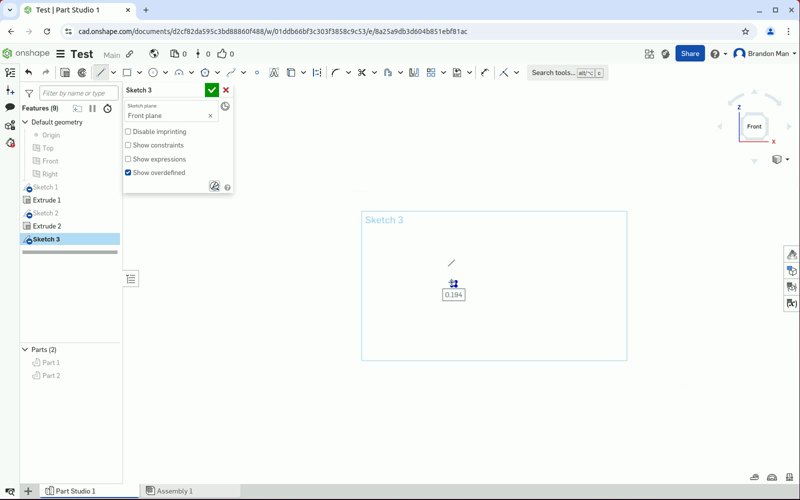
scroll(-6)
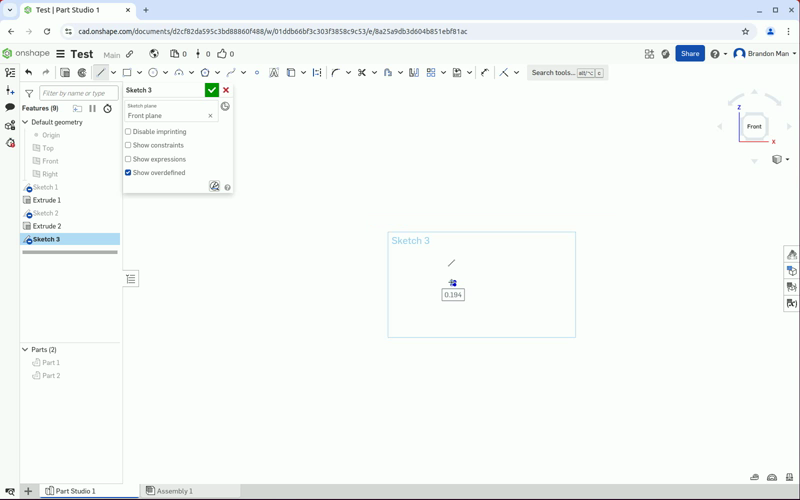
scroll(-6)
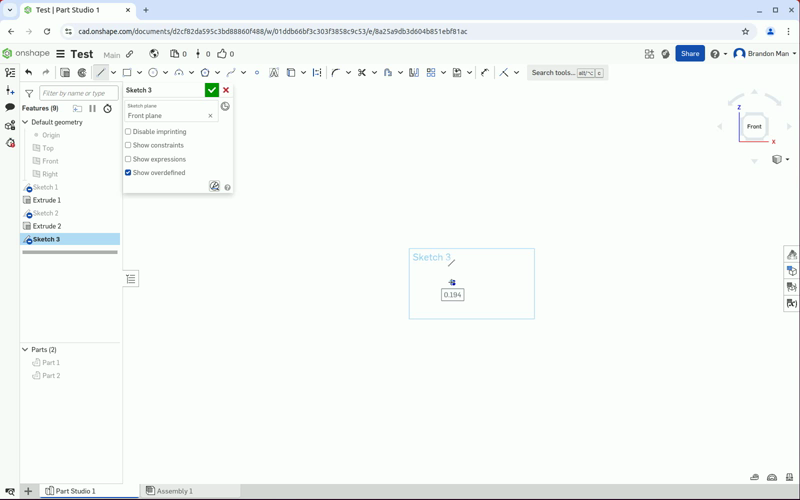
scroll(-6)
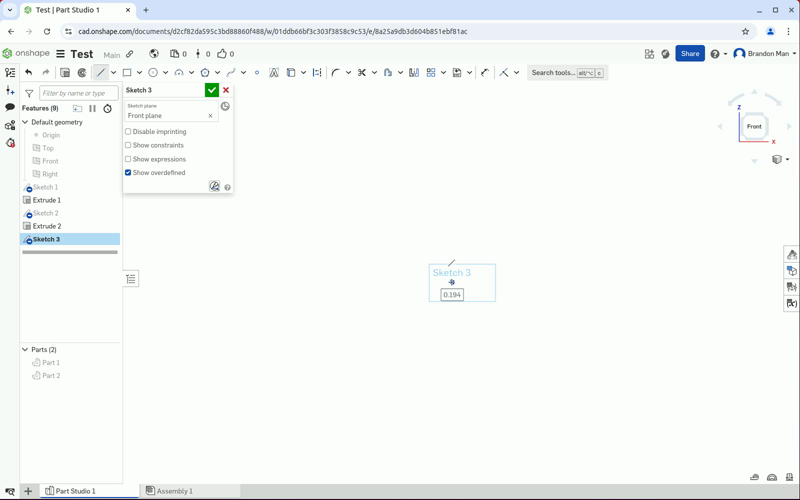
key_up(shift)
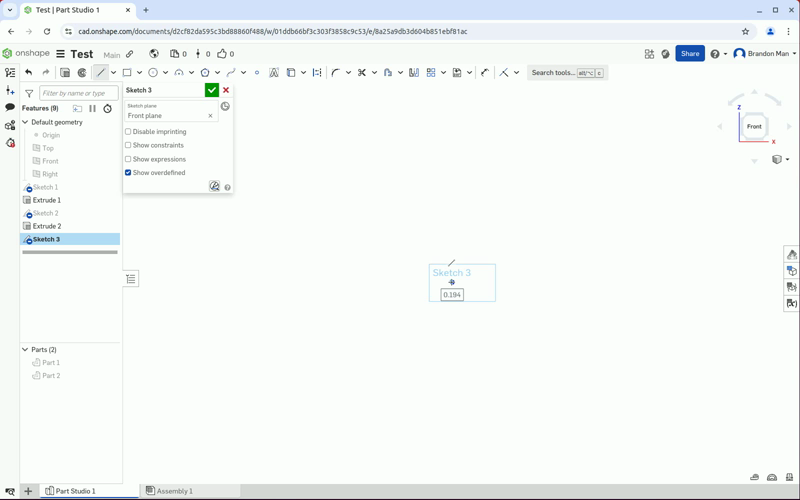
mouse_move(481, 281)
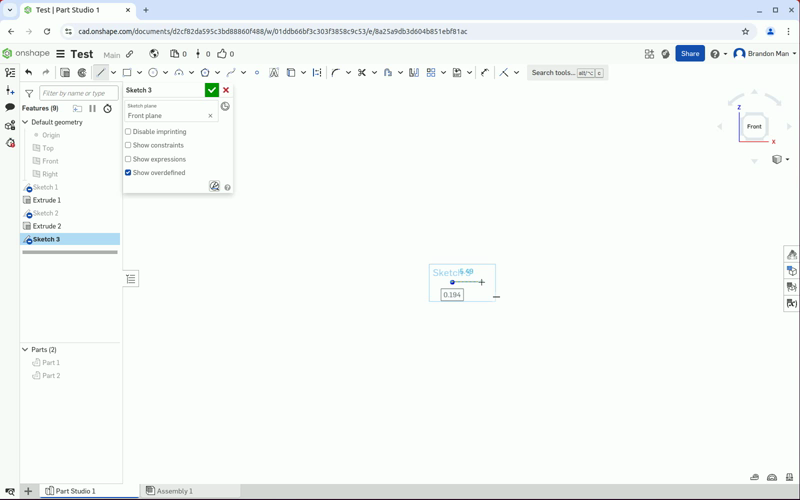
key_down(shift)
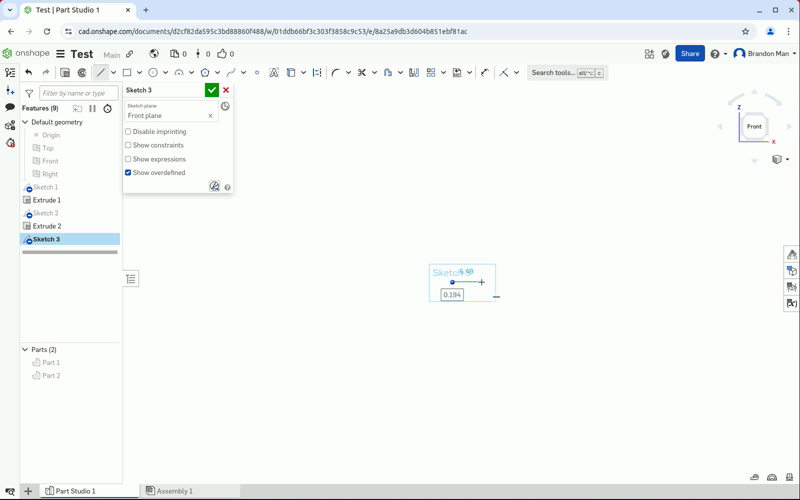
mouse_move(451, 282)
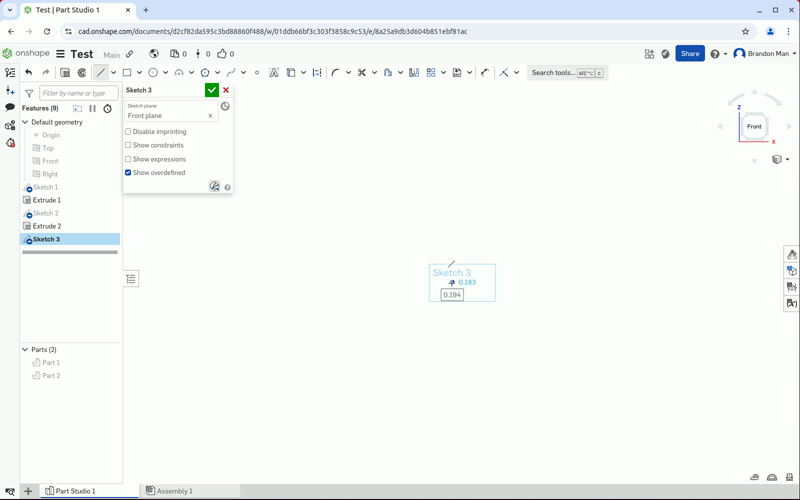
scroll(6)
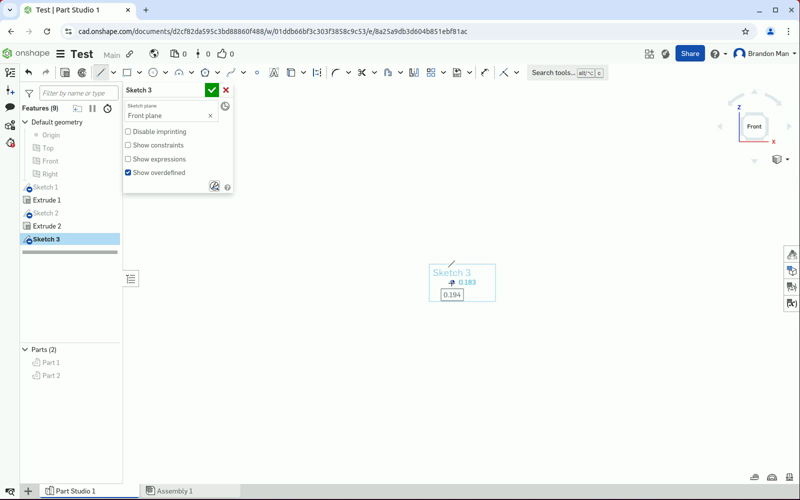
scroll(6)
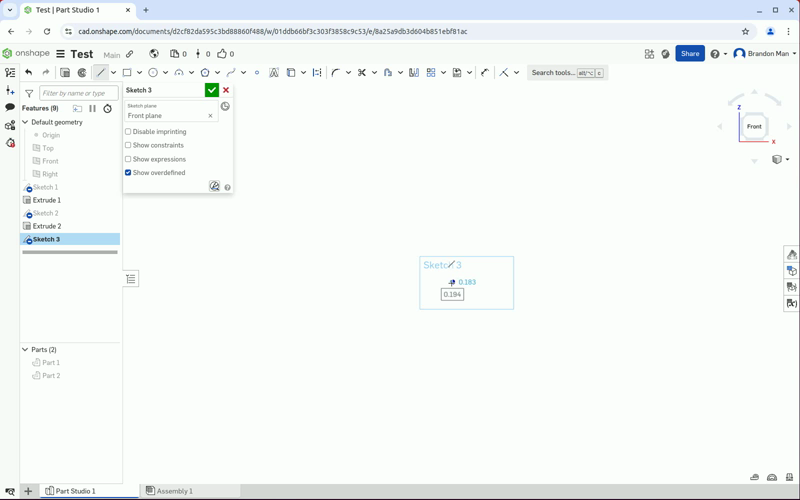
scroll(6)
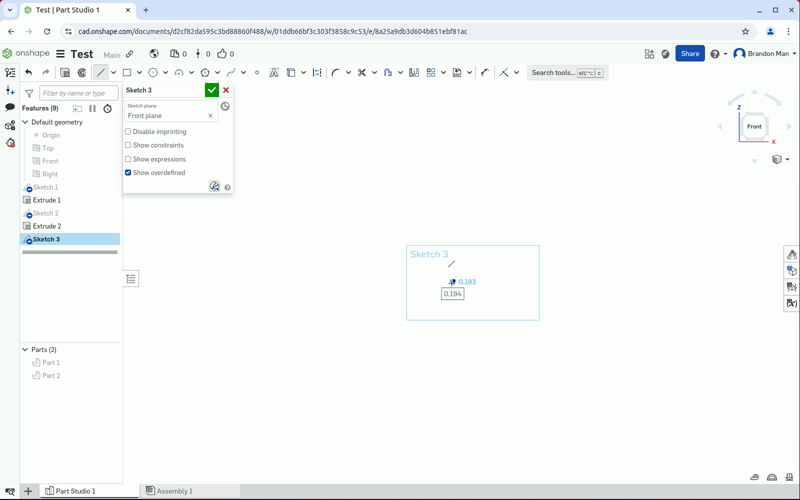
scroll(6)
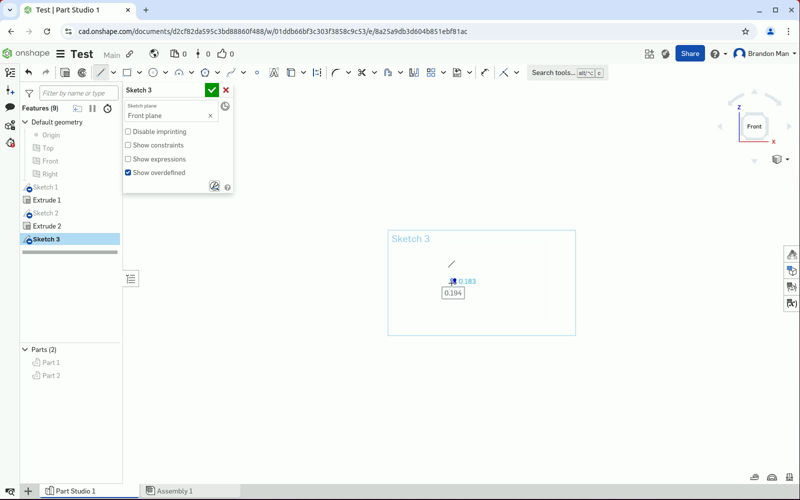
scroll(6)
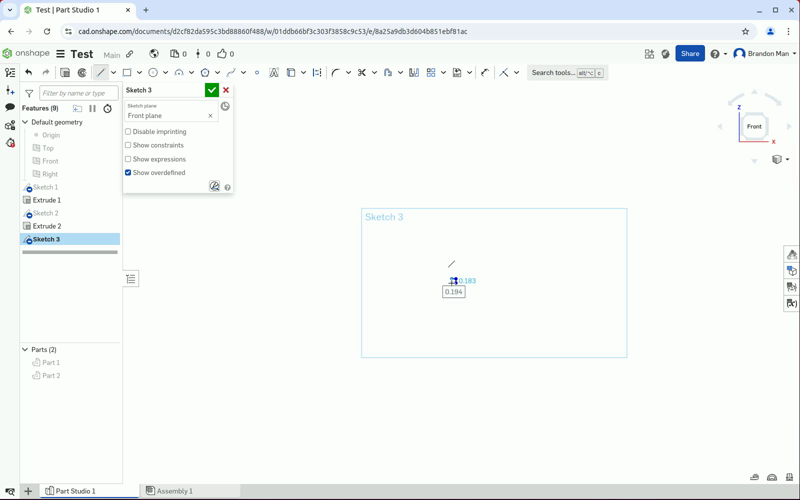
scroll(6)
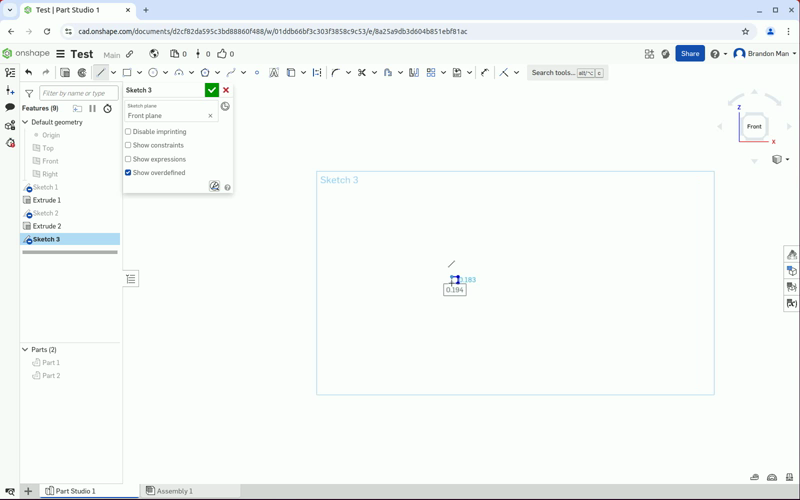
scroll(6)
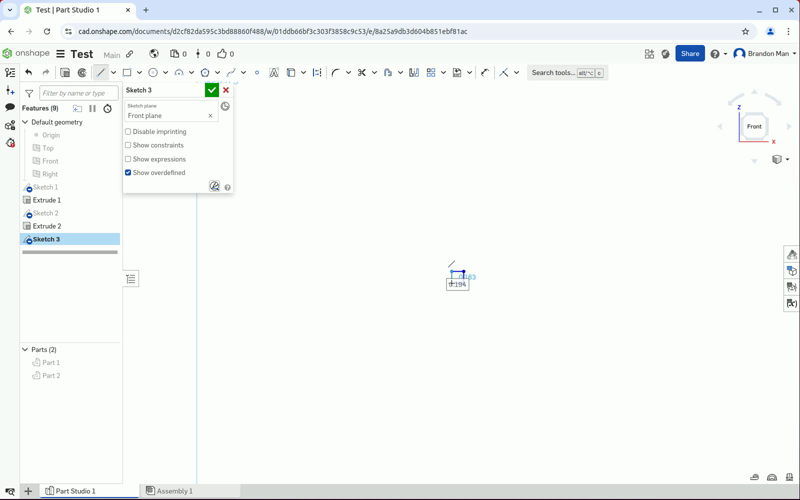
key_up(shift)
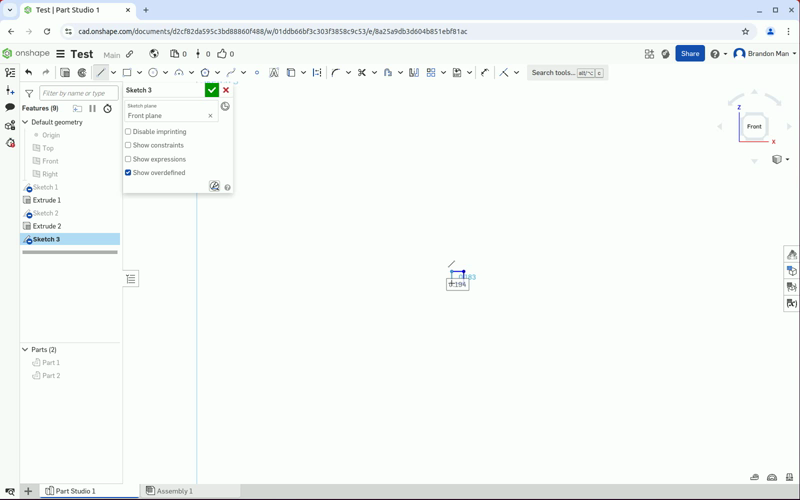
click(451, 282)
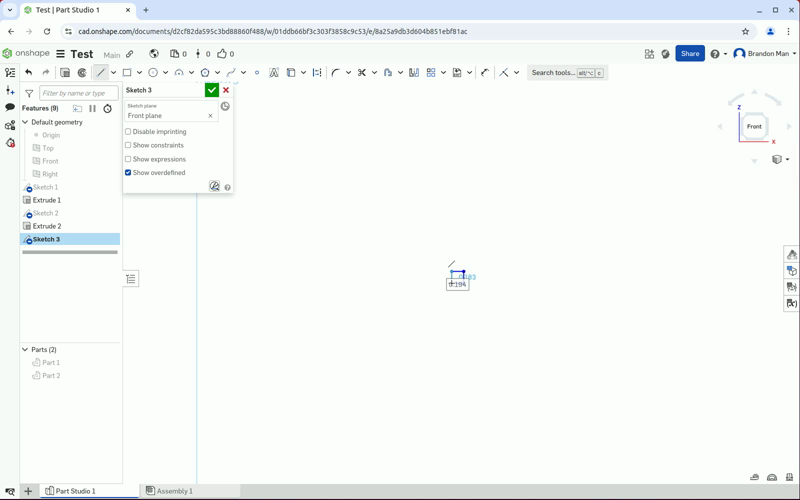
scroll(-6)
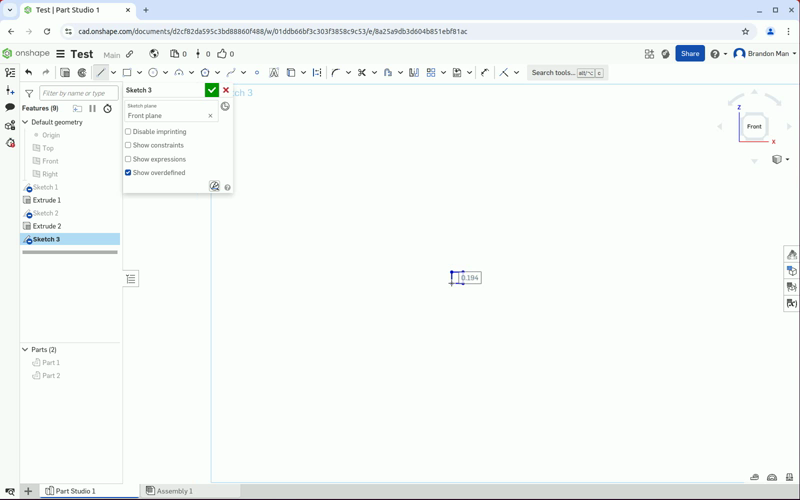
scroll(-6)
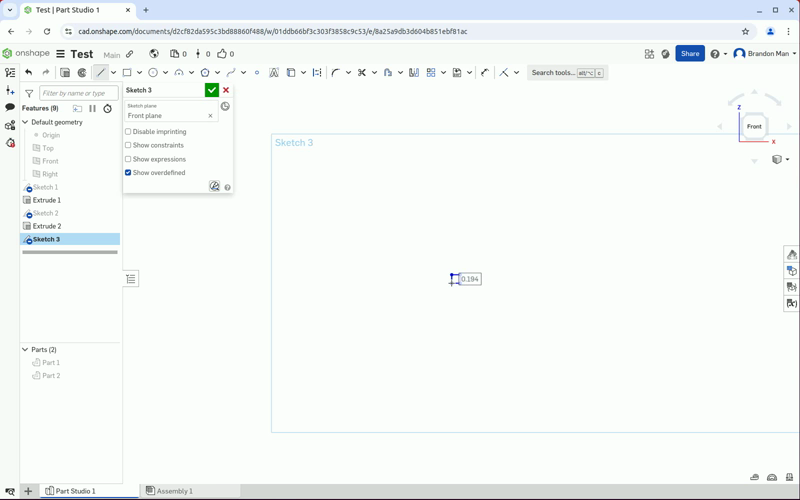
scroll(-6)
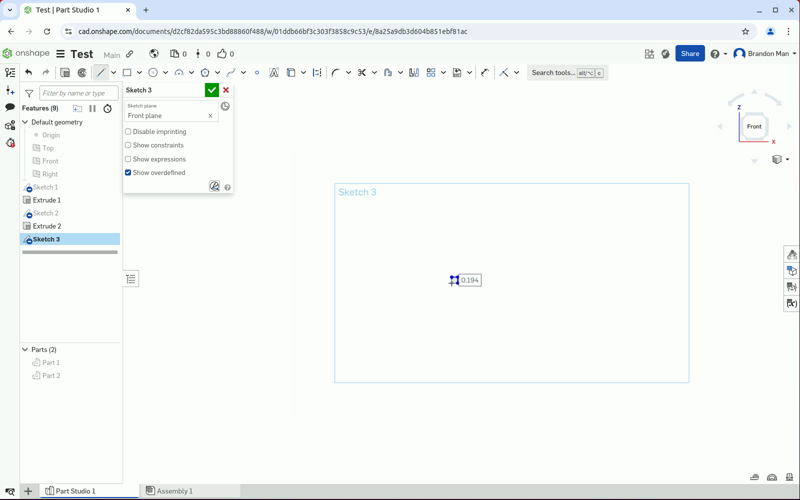
scroll(-6)
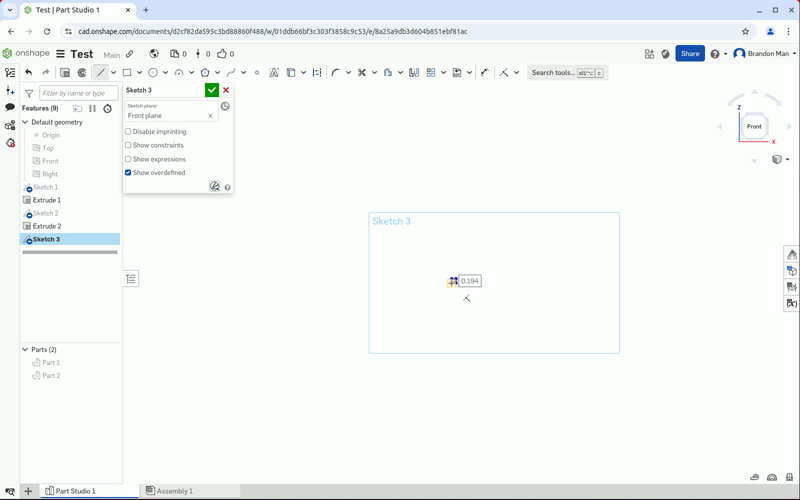
scroll(-6)
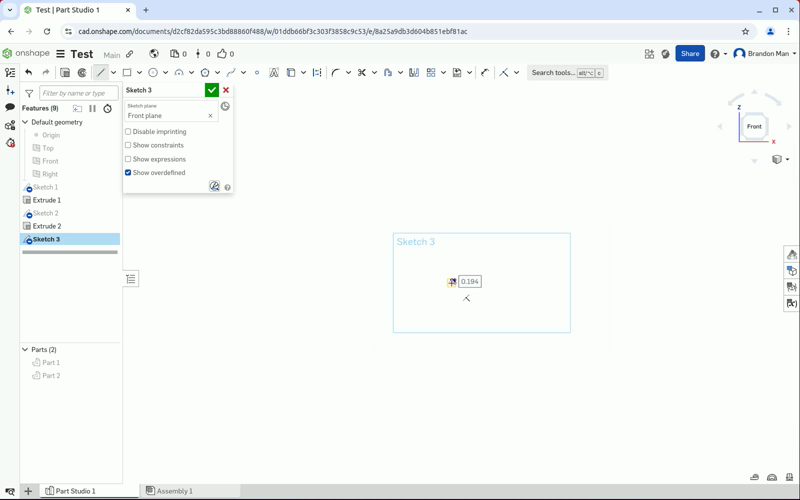
scroll(-6)
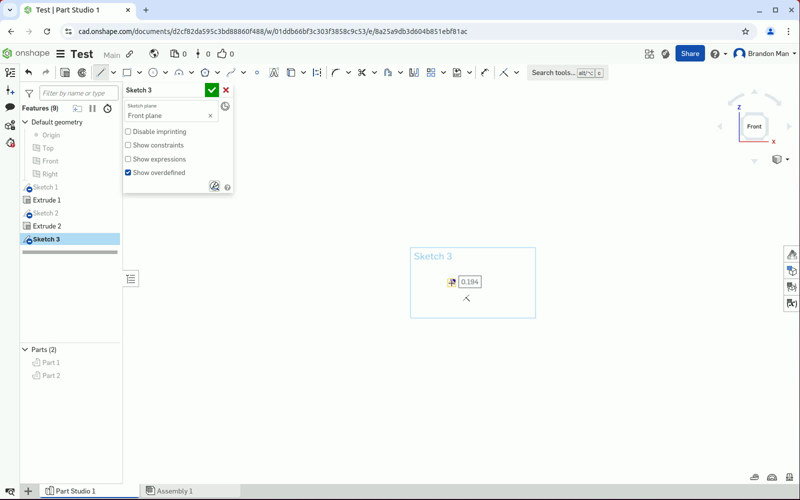
scroll(-6)
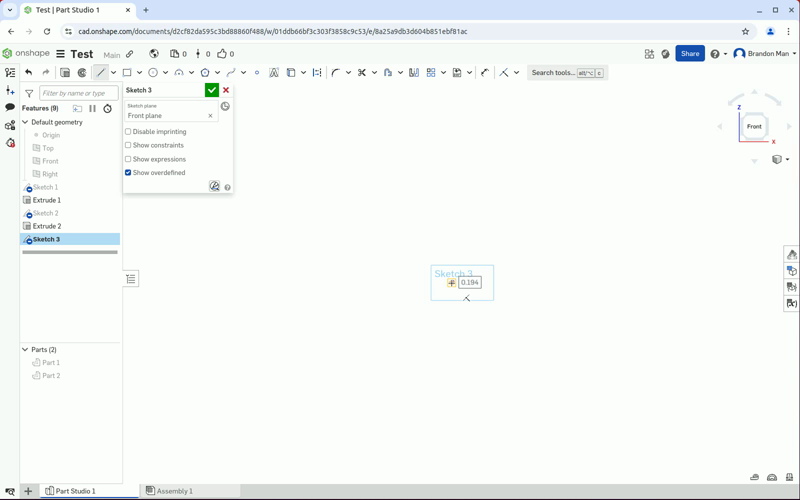
key(esc)
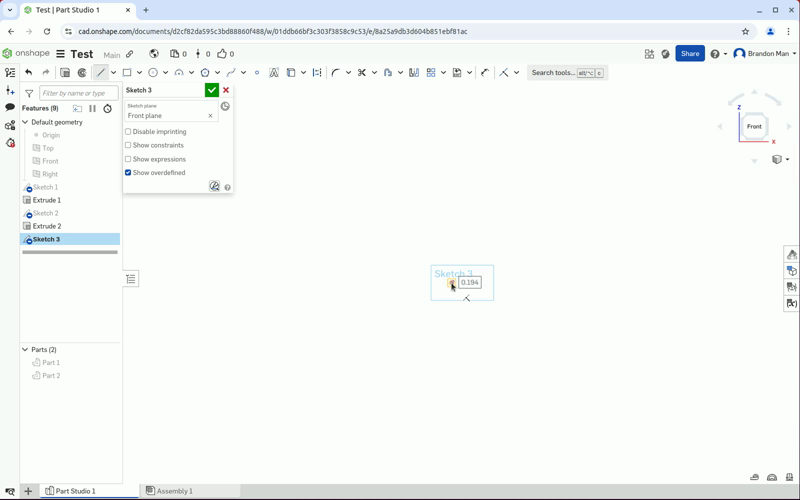
mouse_move(451, 282)
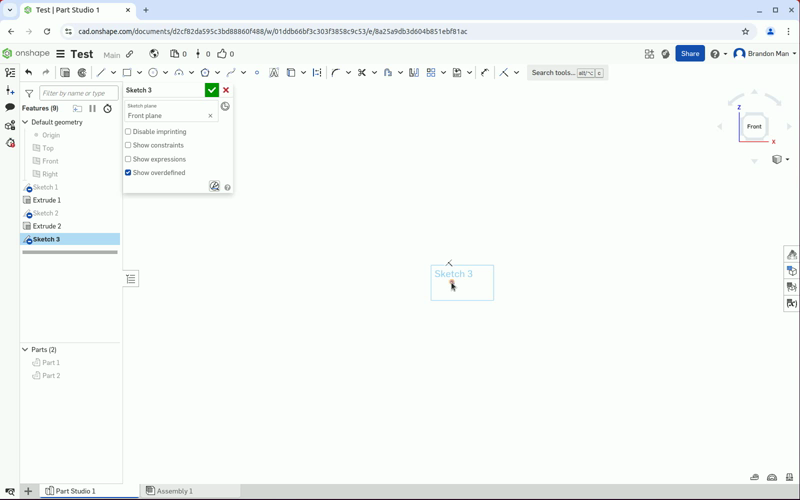
scroll(6)
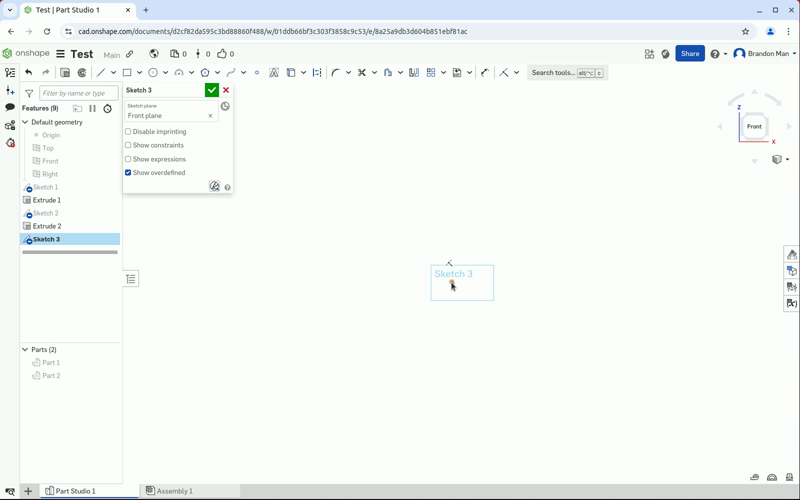
scroll(6)
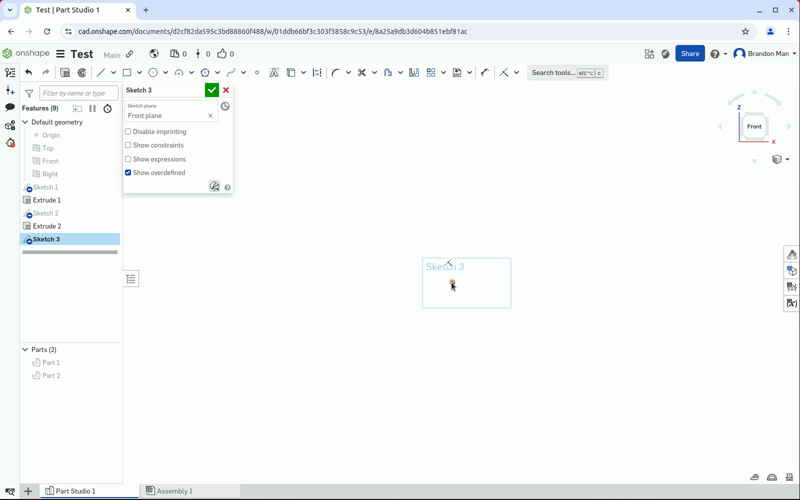
scroll(6)
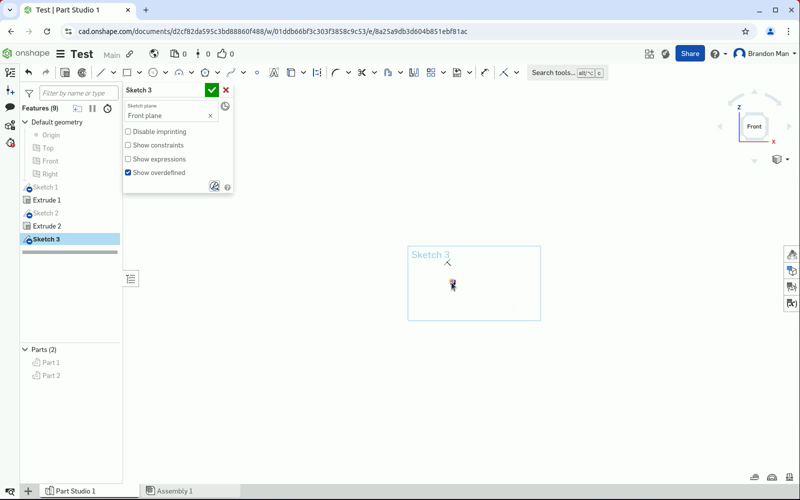
scroll(6)
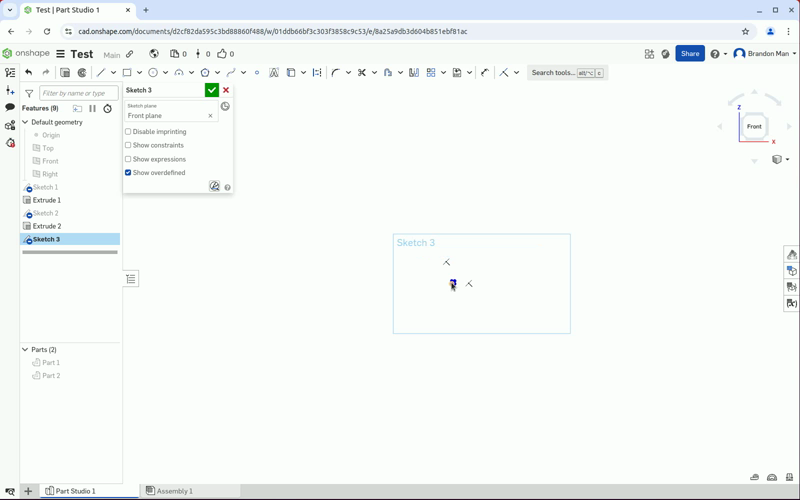
scroll(6)
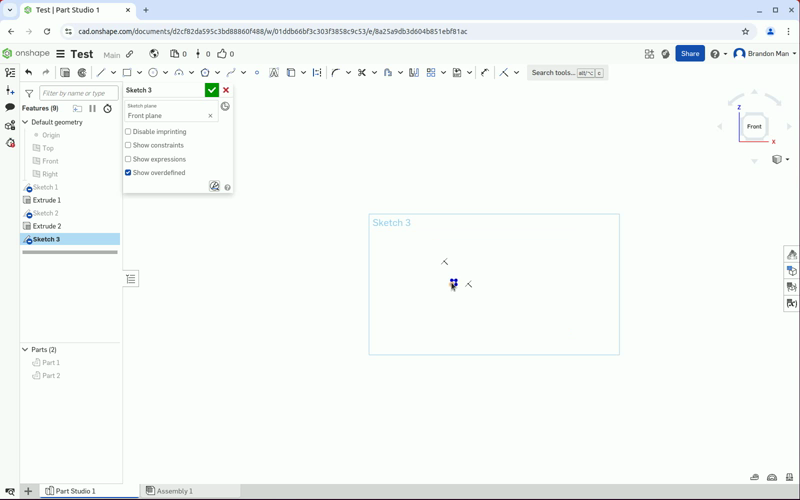
scroll(6)
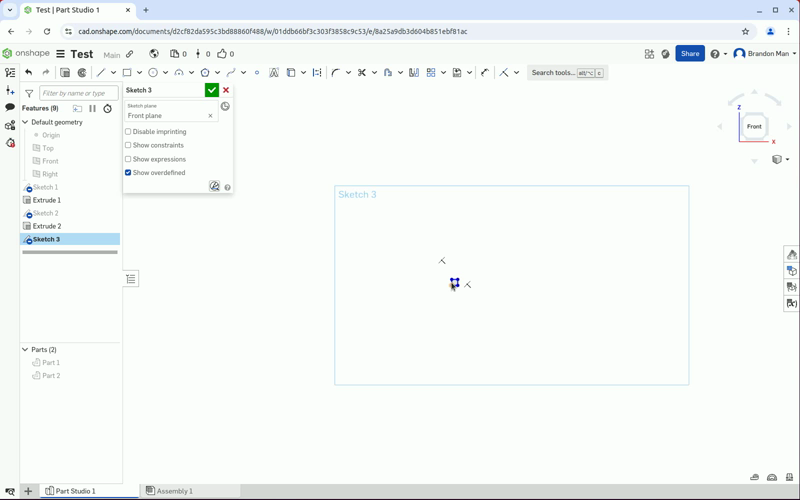
scroll(6)
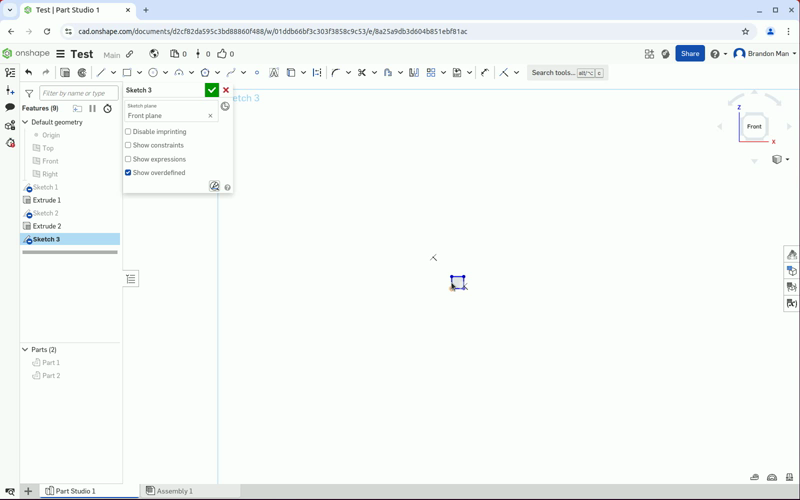
click(451, 282)
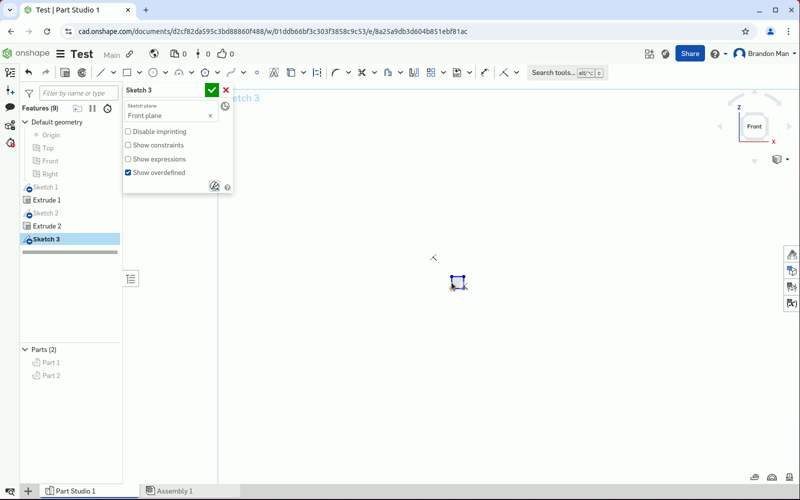
scroll(-6)
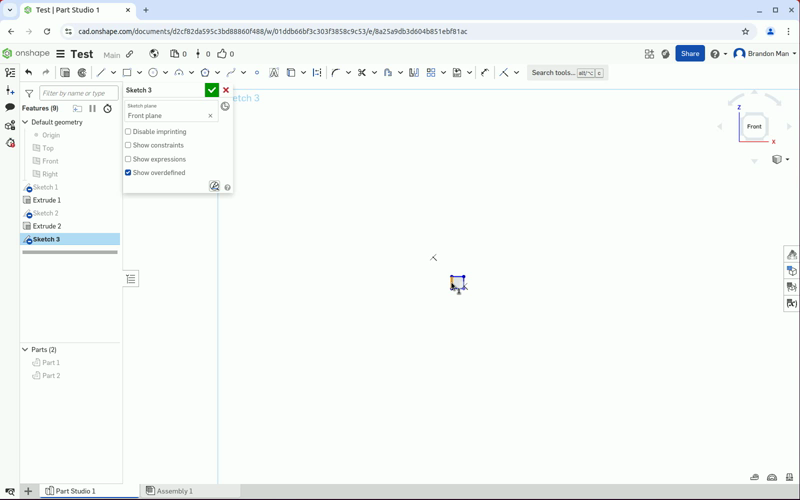
scroll(-6)
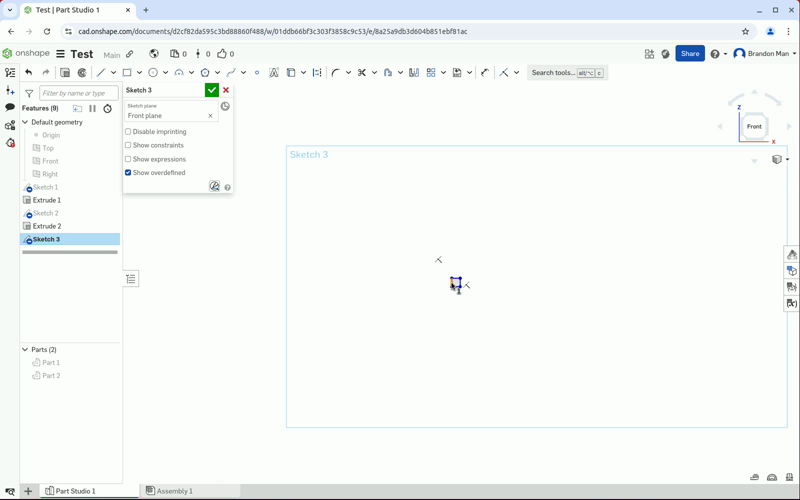
scroll(-6)
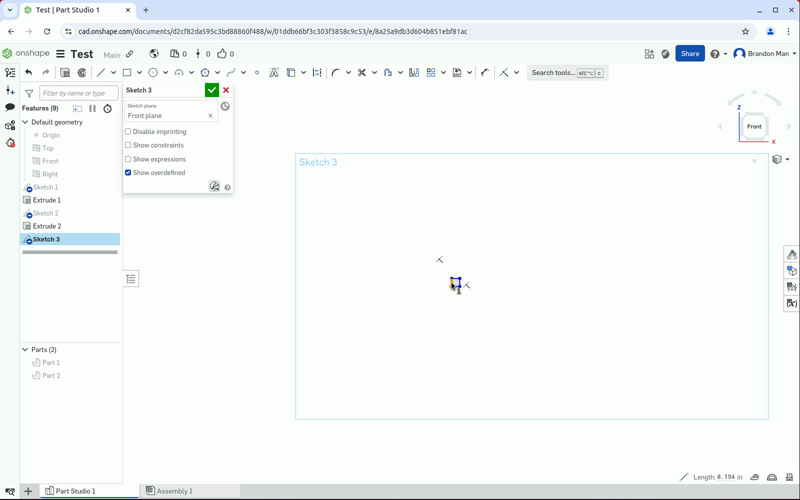
scroll(-6)
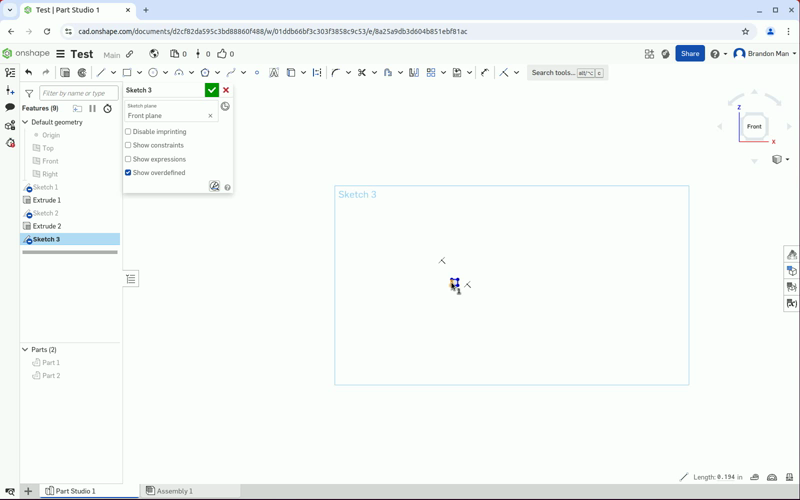
scroll(-6)
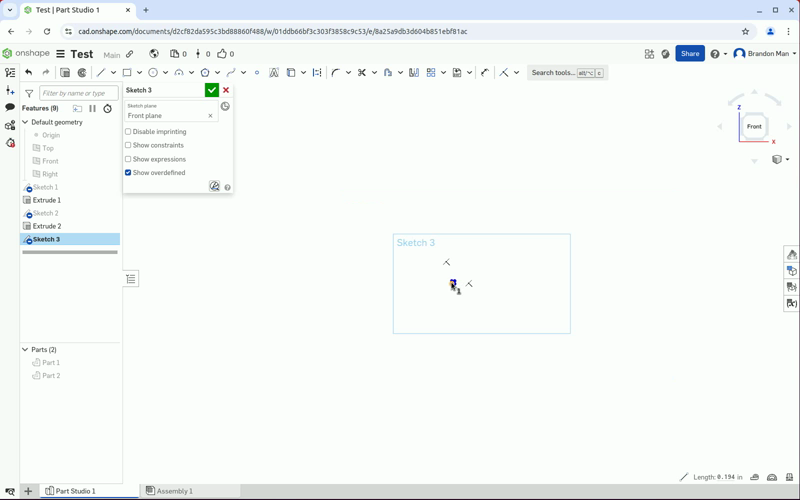
scroll(-6)
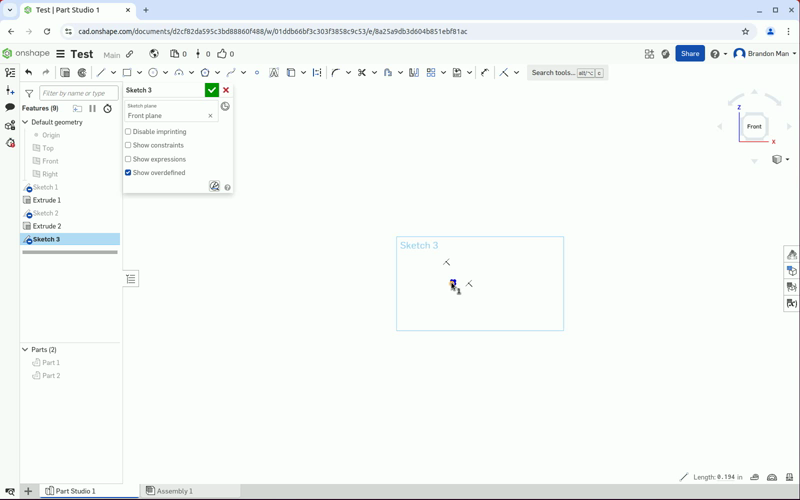
scroll(-6)
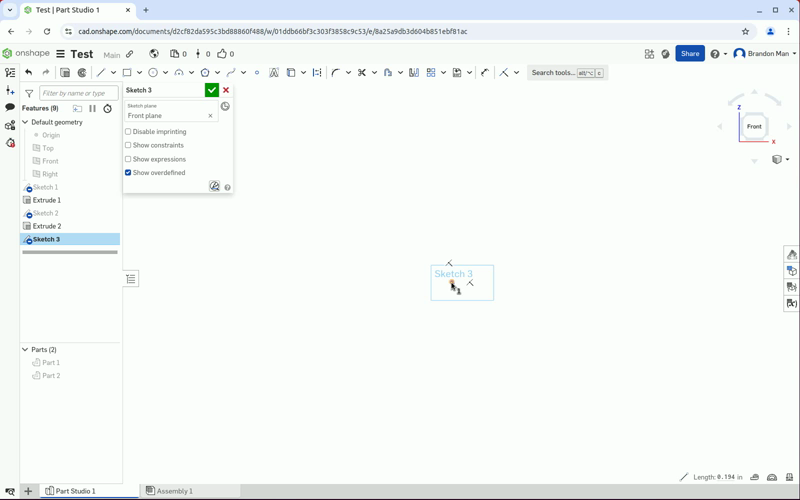
mouse_move(73, 352)
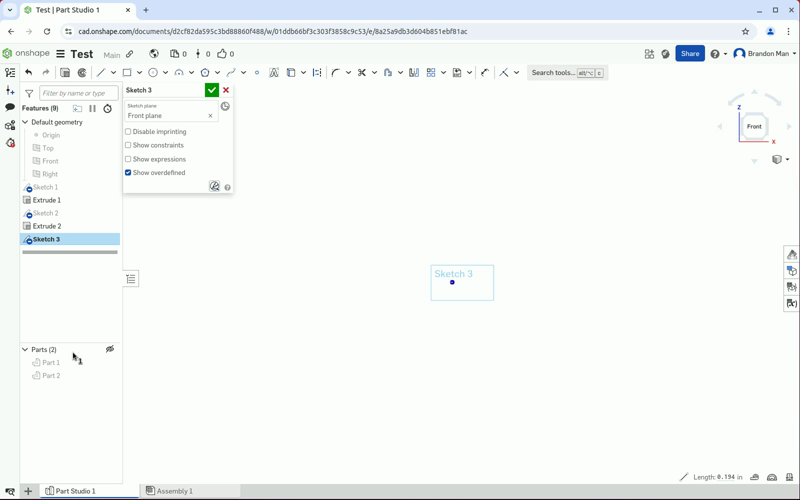
key(shift+y)
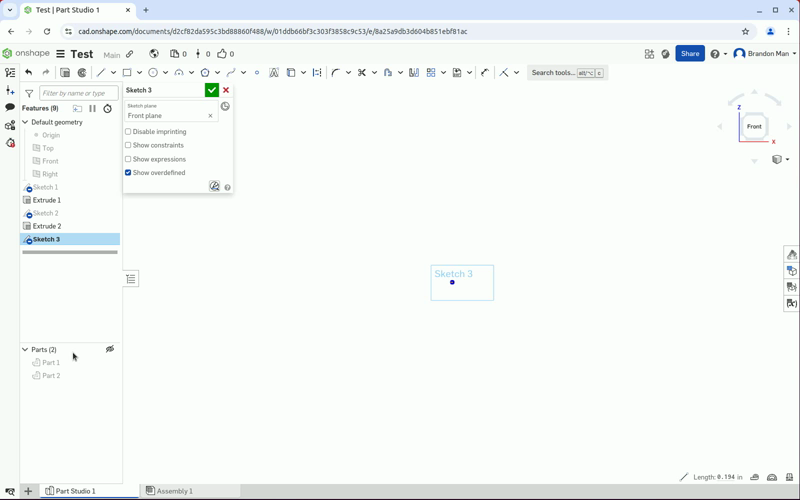
key(shift+e)
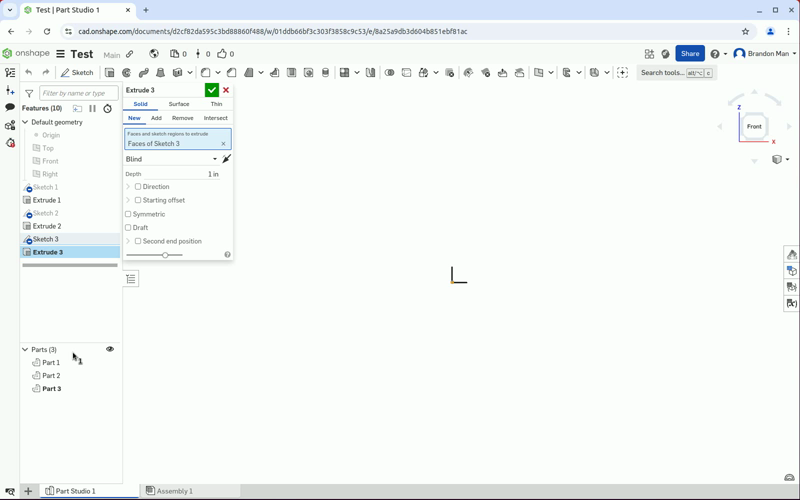
mouse_move(143, 106)
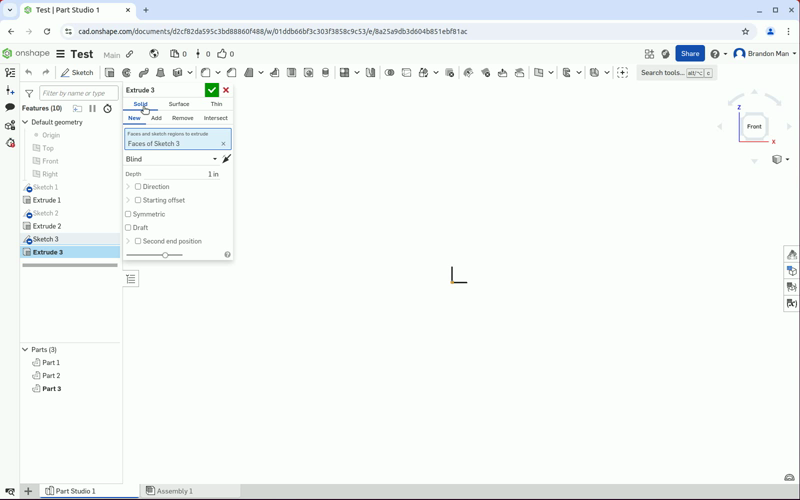
click(143, 106)
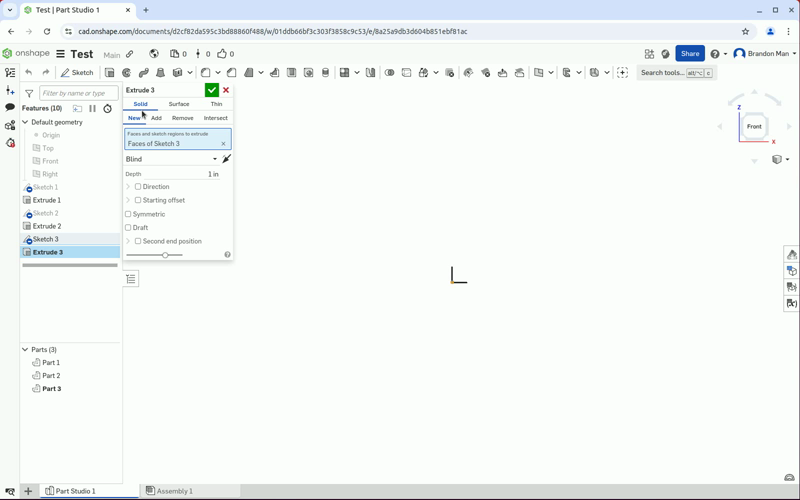
mouse_move(137, 120)
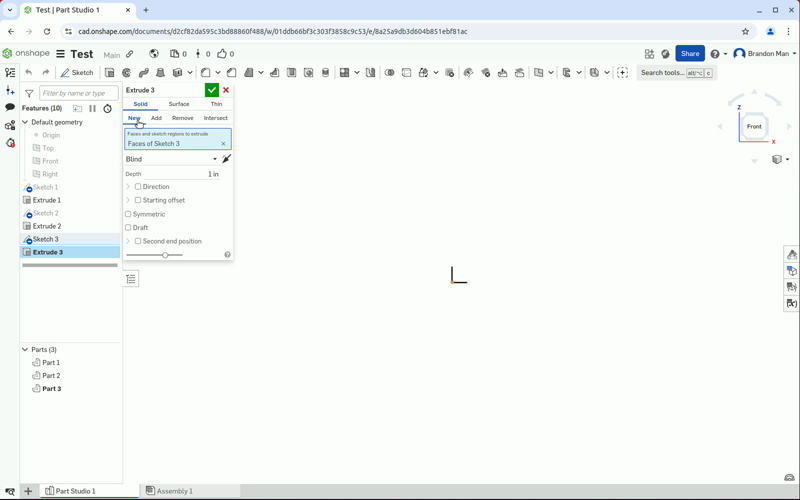
click(137, 120)
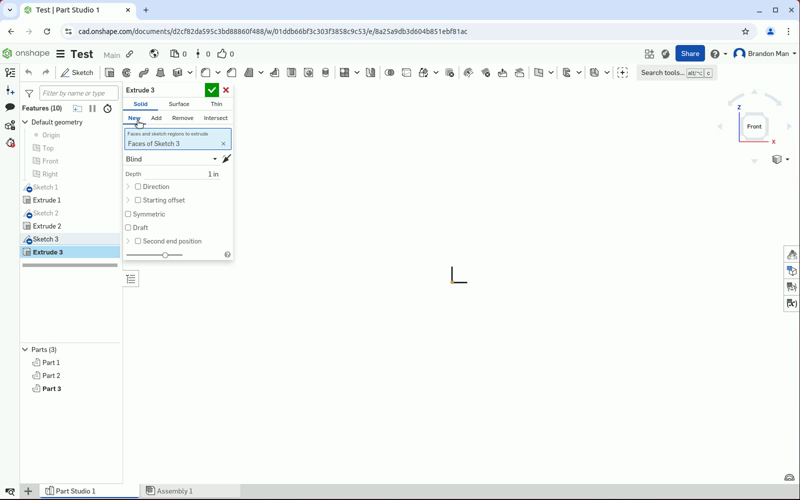
key(tab, 4)
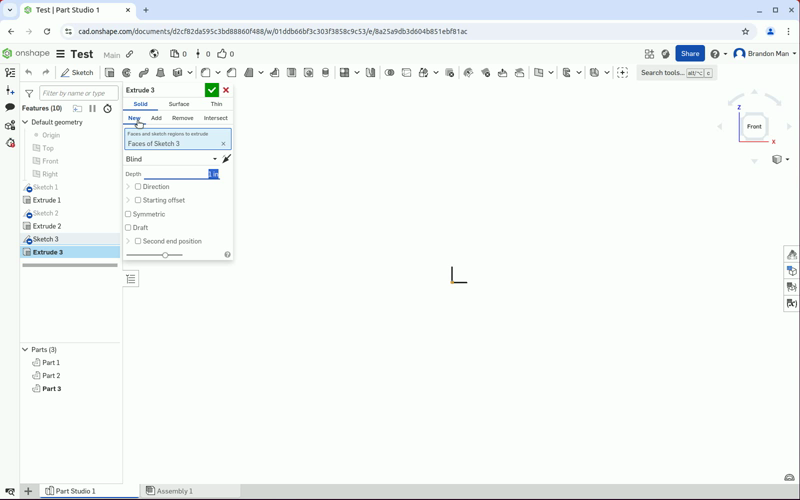
text(23.108)
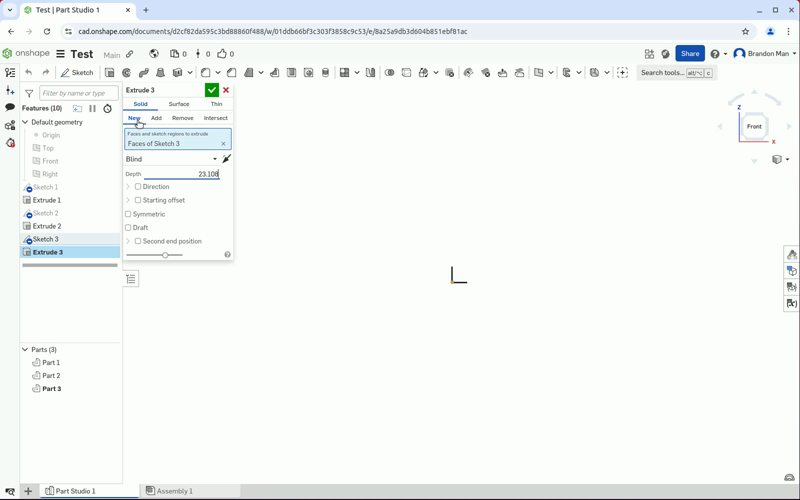
key(enter)
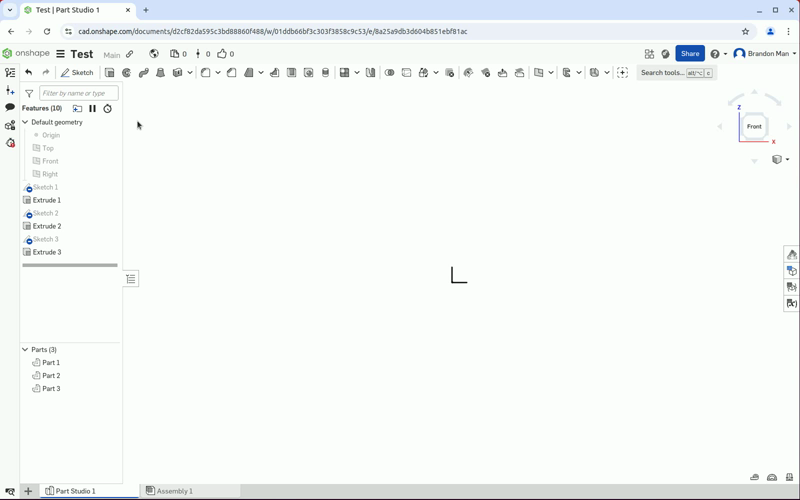
key(shift+h)
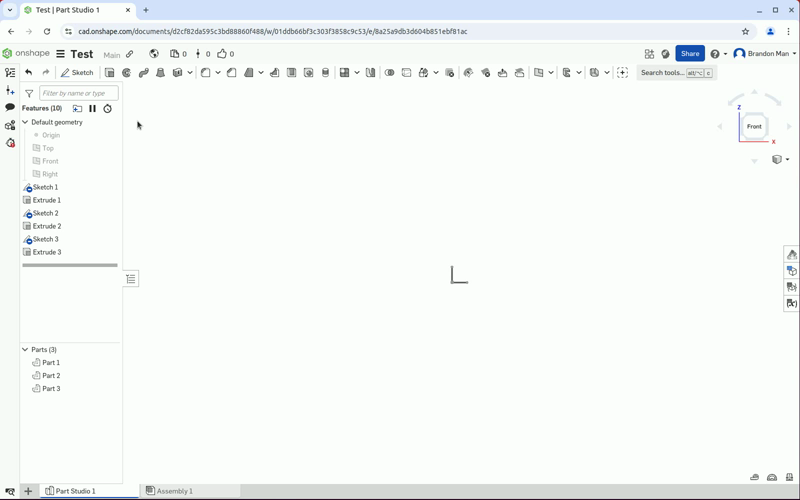
key(shift+h)
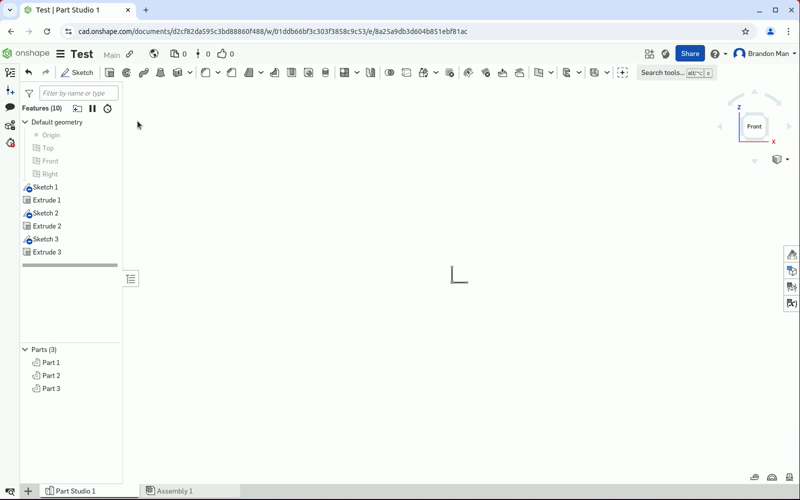
key(shift+7)
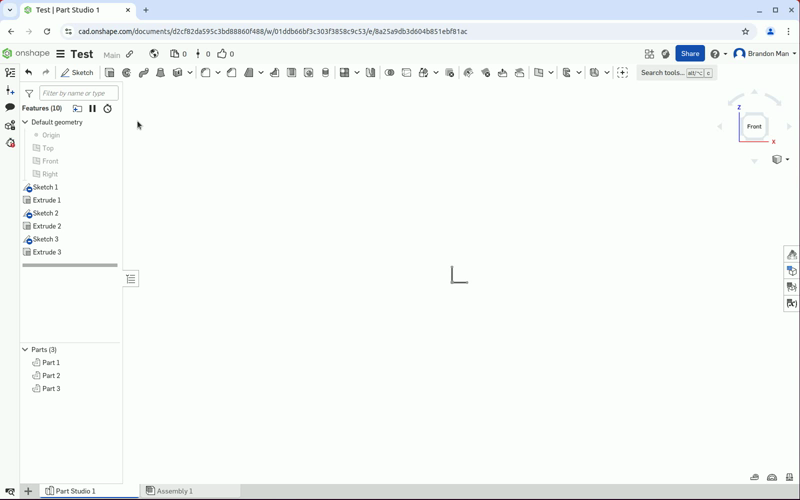
key(left, 2)
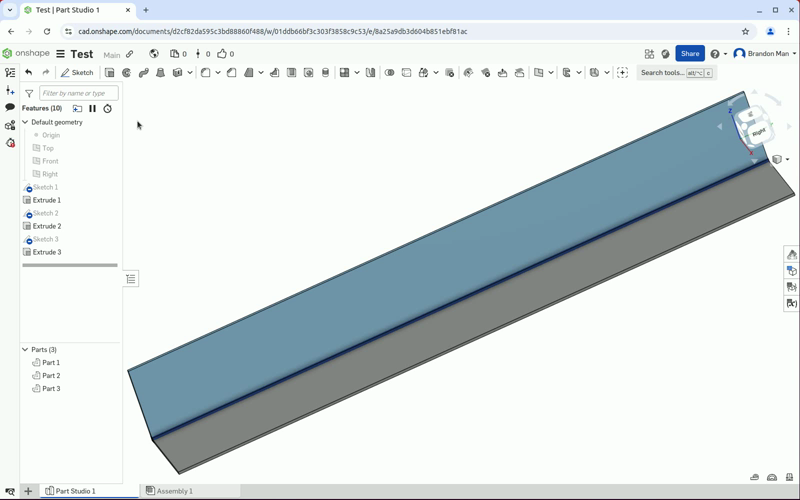
key(down, 2)
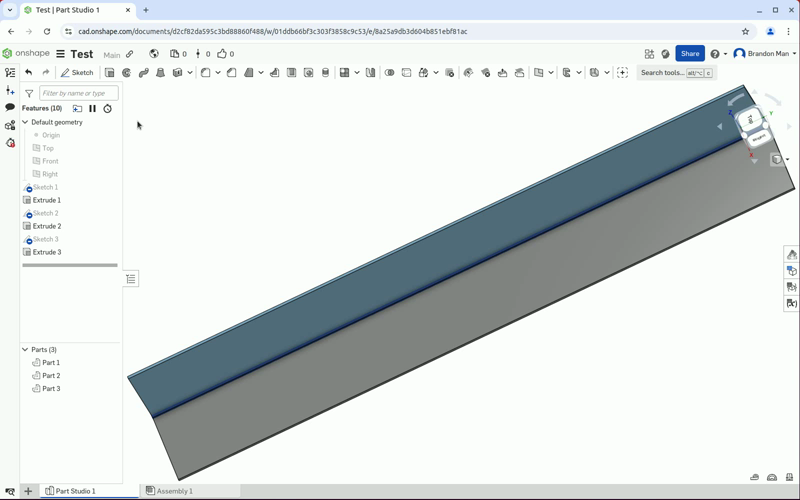
key(up, 2)
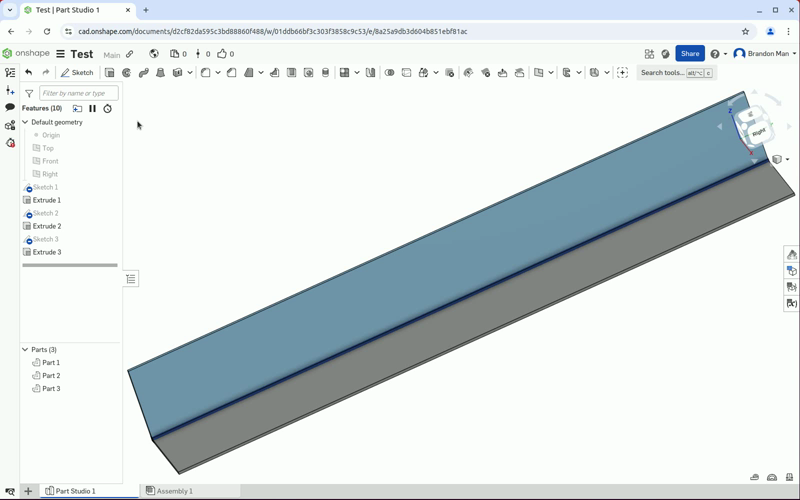
key(right, 2)
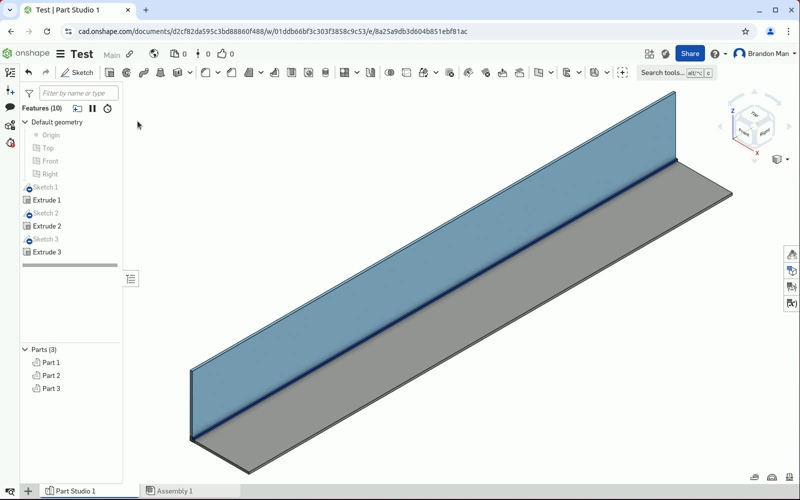
mouse_move(73, 189)
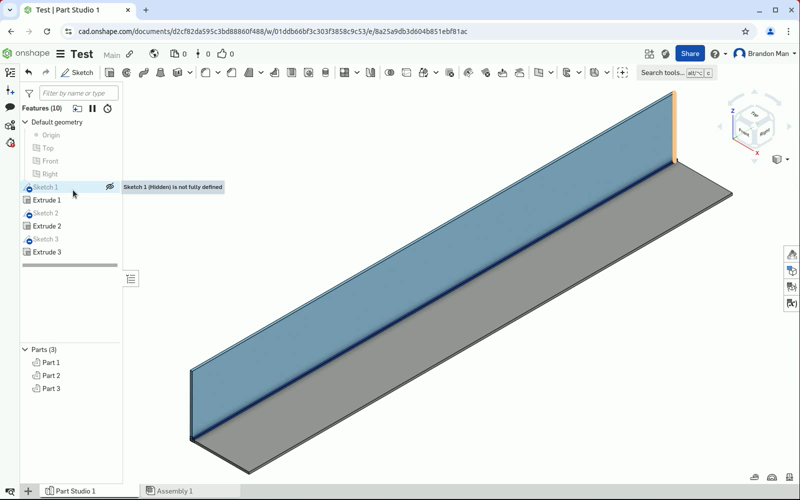
click(73, 189)